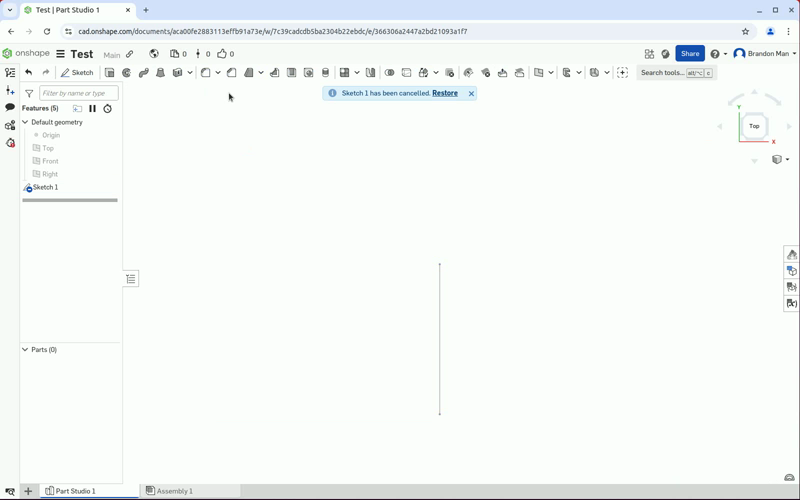
key(shift+h)
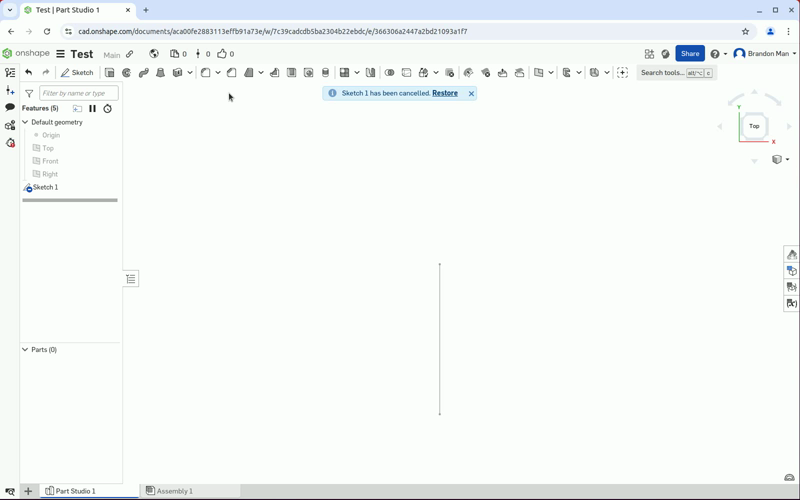
key(shift+s)
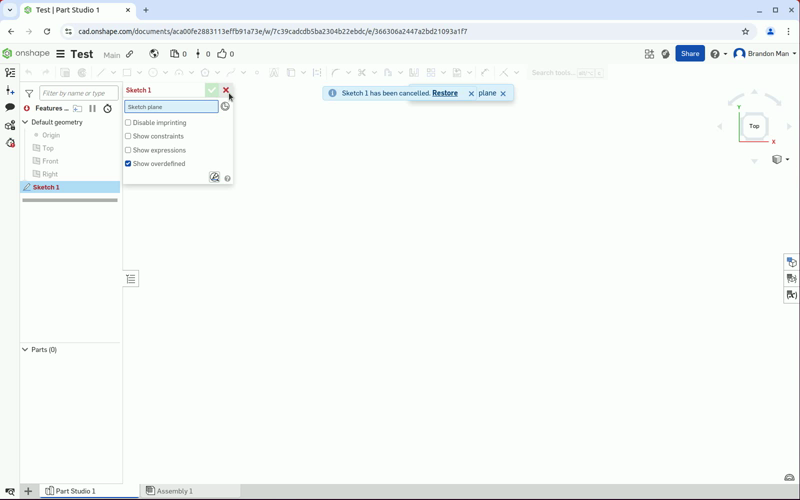
mouse_move(73, 150)
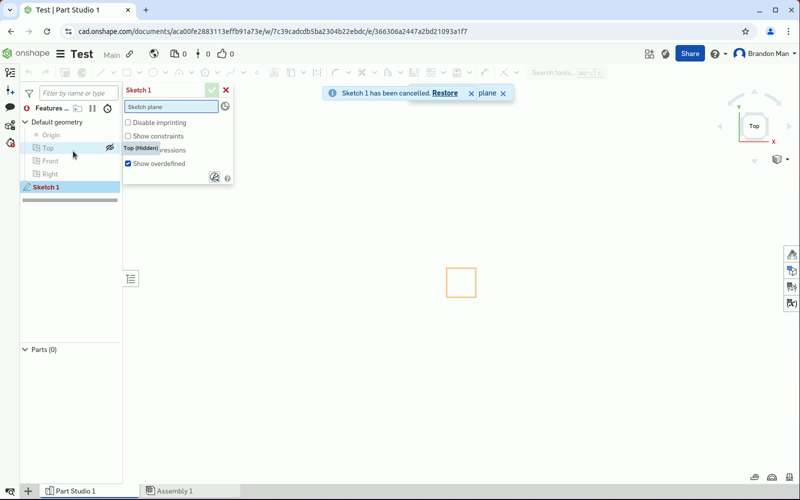
click(73, 150)
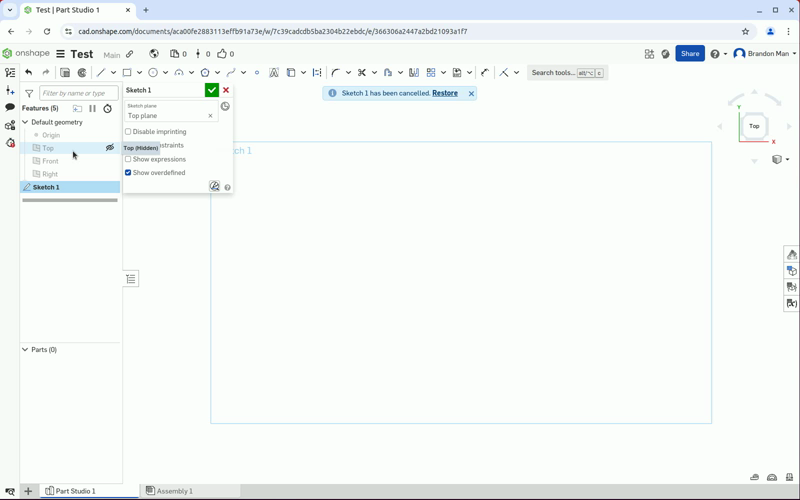
mouse_move(73, 352)
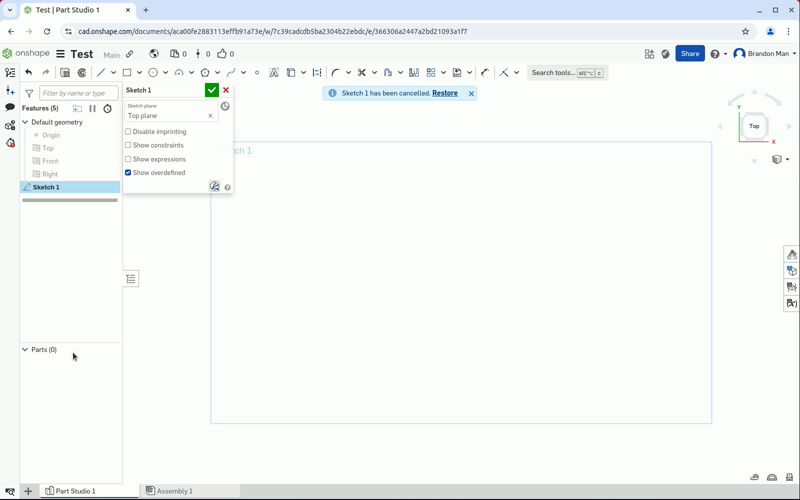
key(y)
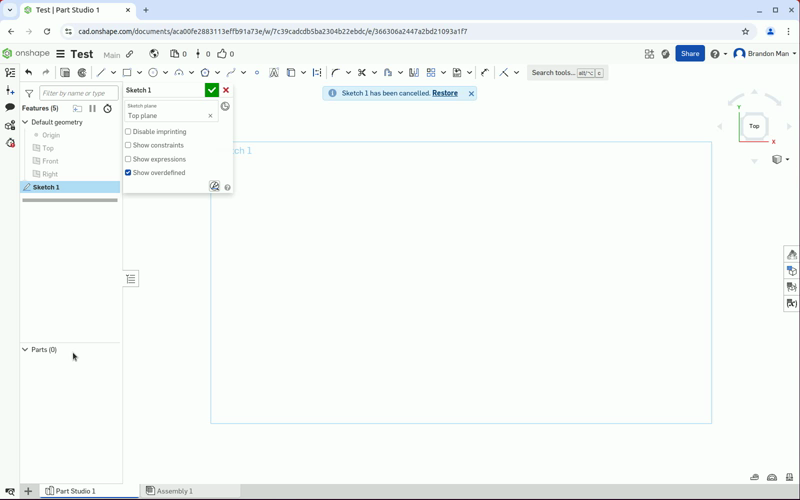
key(l)
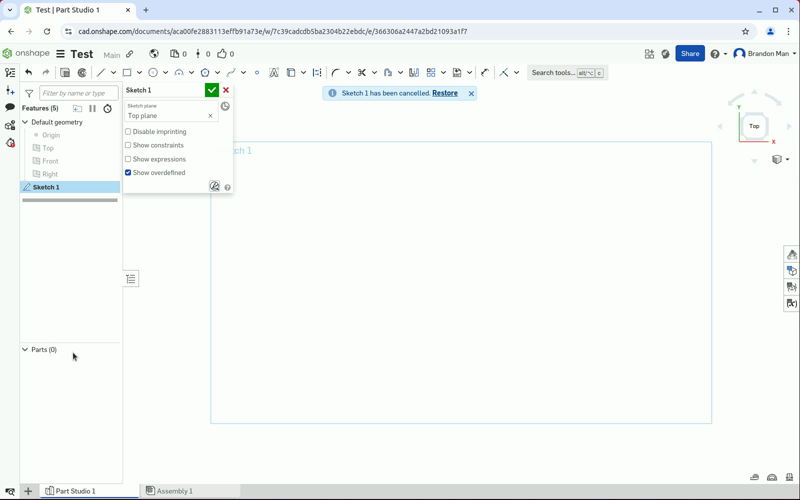
key_down(shift)
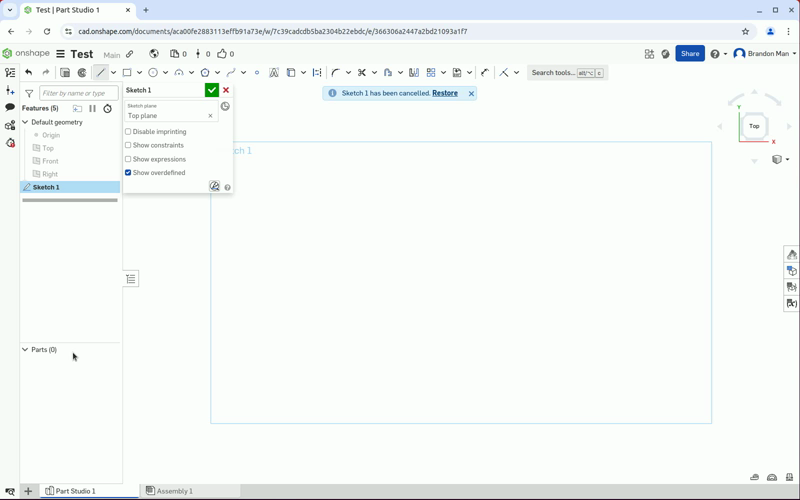
mouse_move(460, 395)
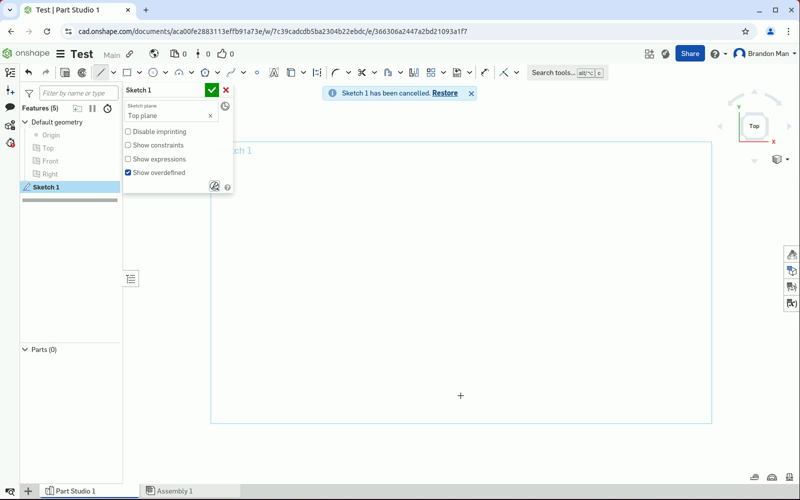
click(460, 395)
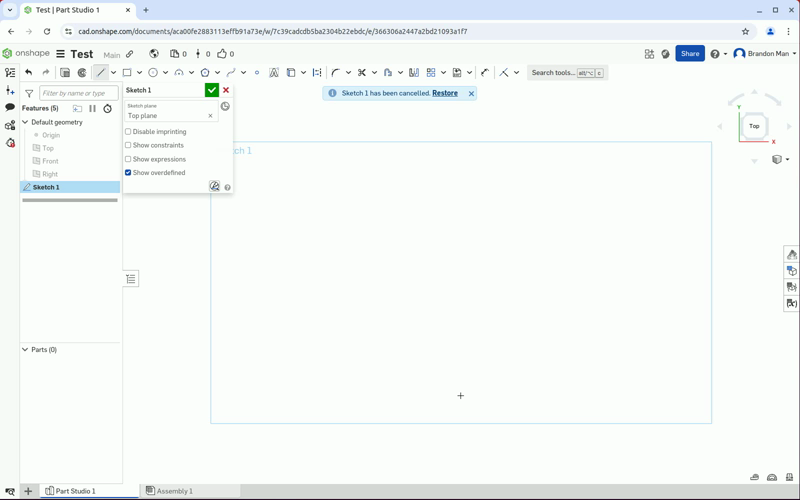
key_up(shift)
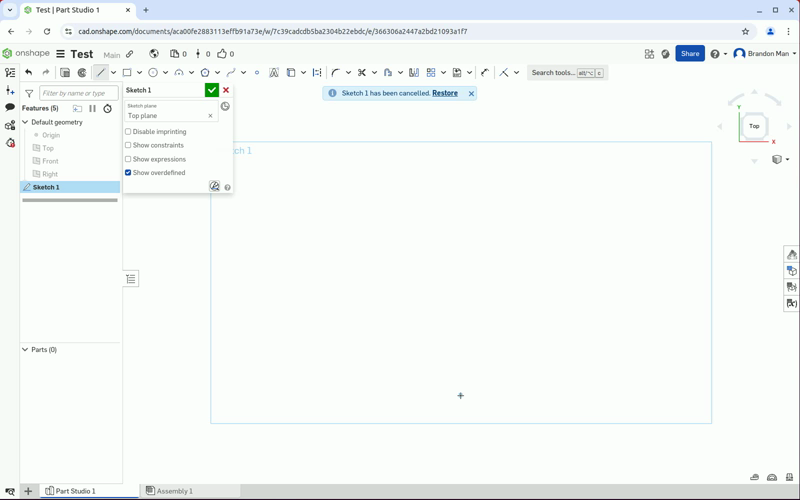
key_down(shift)
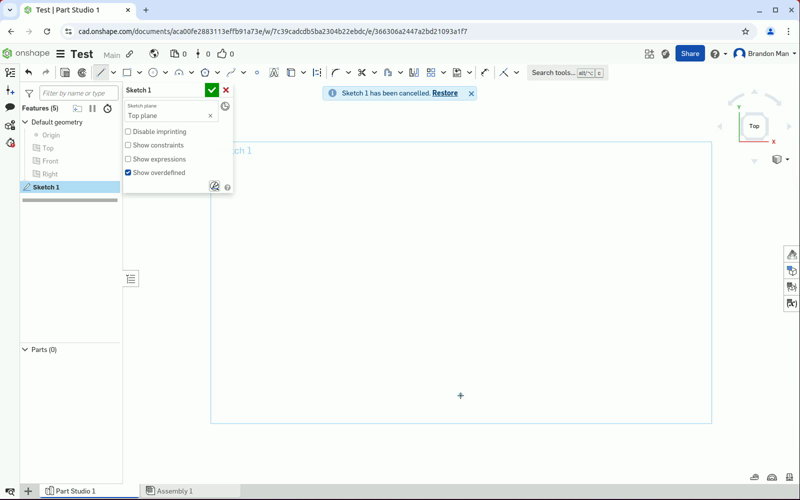
mouse_move(490, 395)
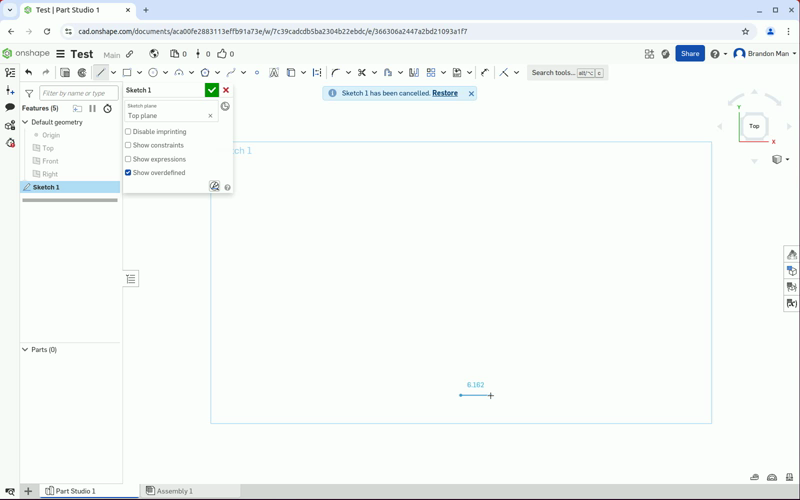
mouse_move(483, 395)
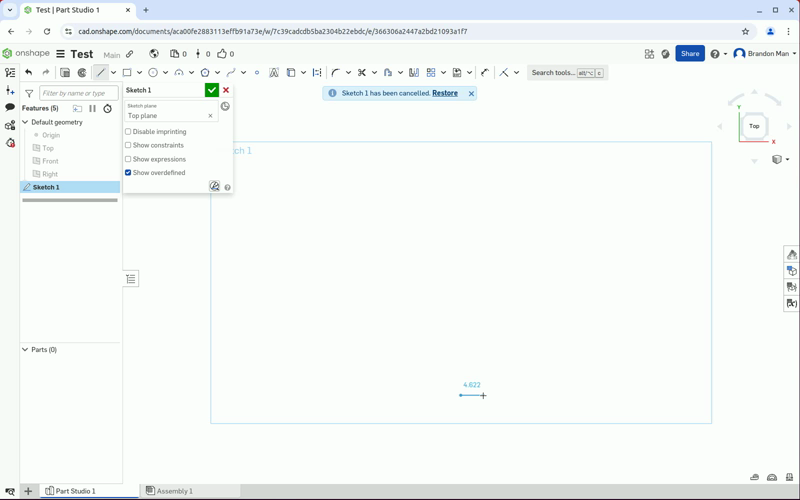
click(483, 395)
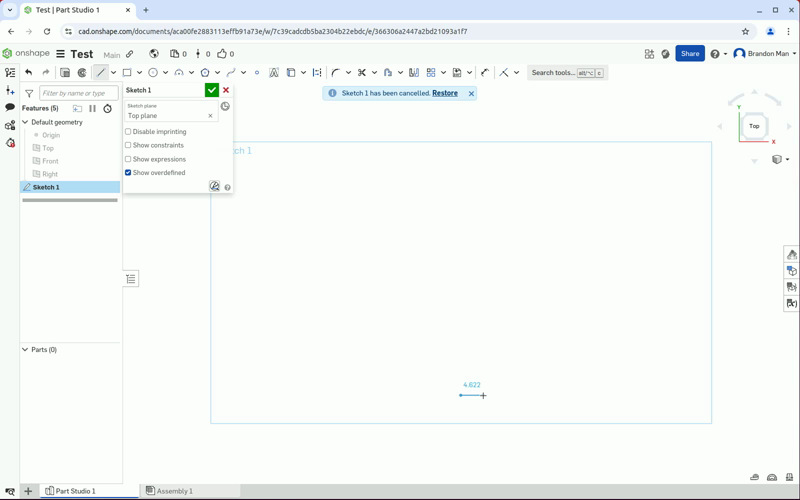
key_up(shift)
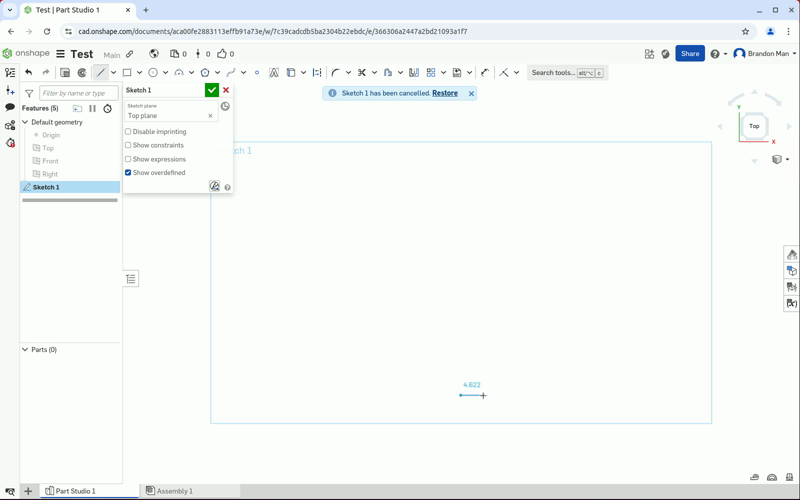
key_down(shift)
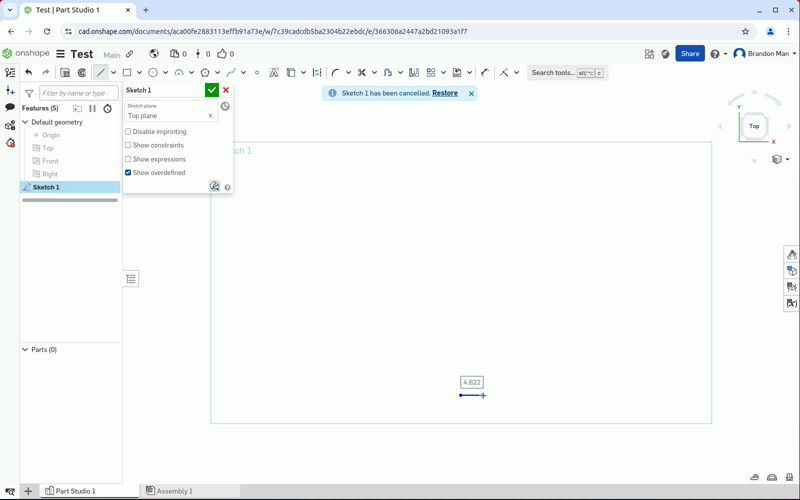
mouse_move(483, 282)
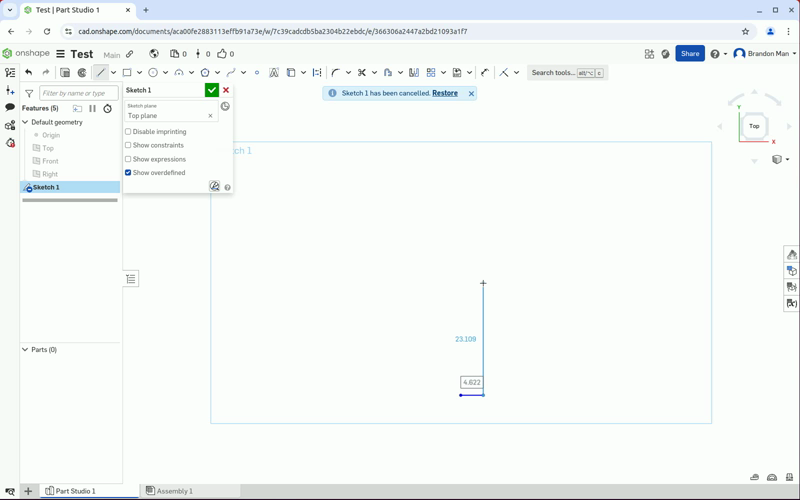
click(483, 282)
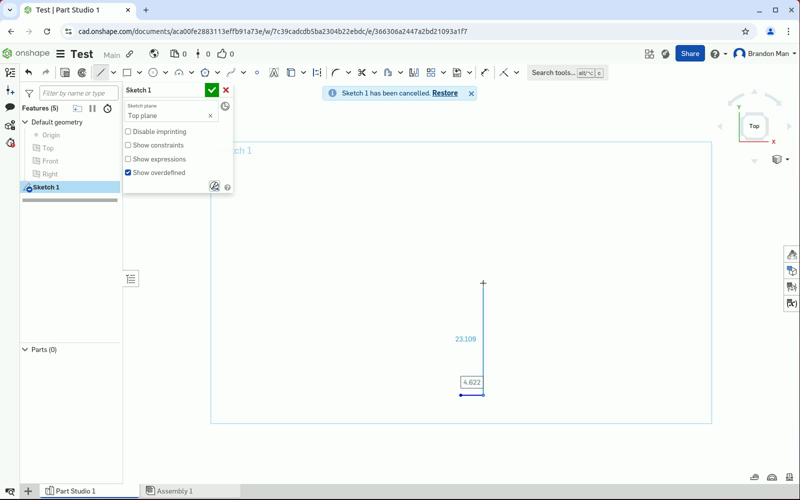
key_up(shift)
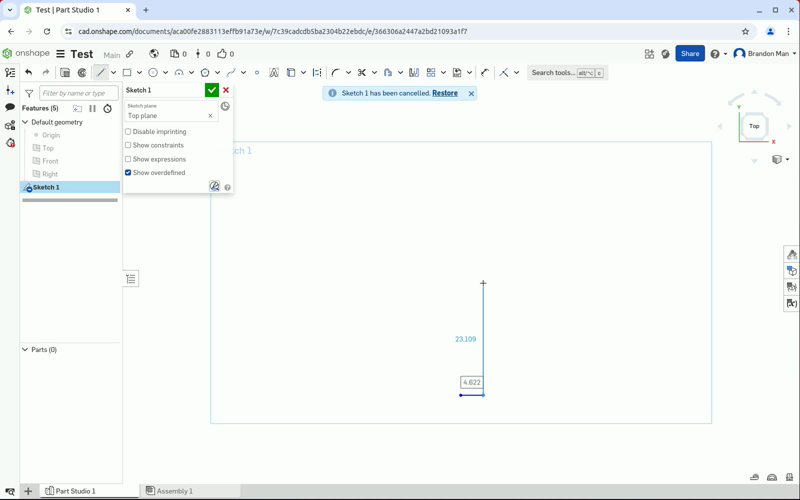
key_down(shift)
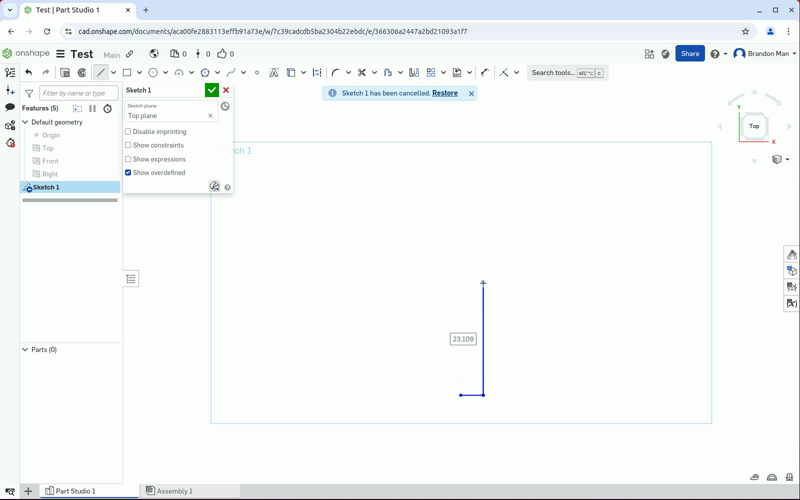
mouse_move(513, 282)
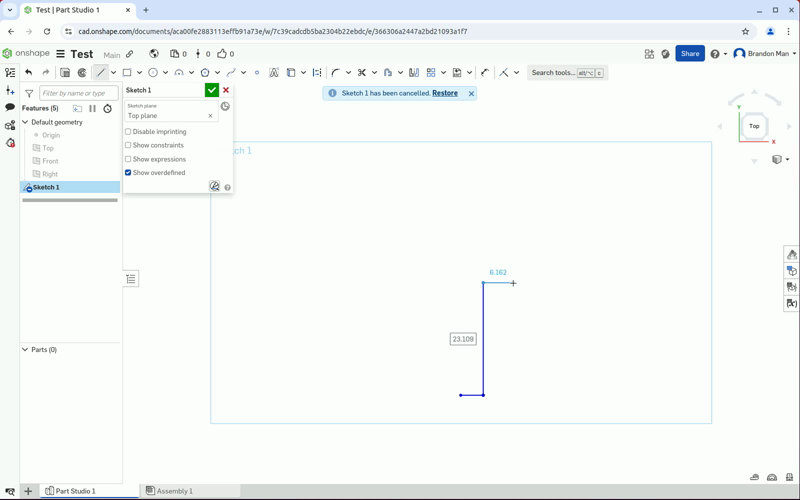
mouse_move(460, 282)
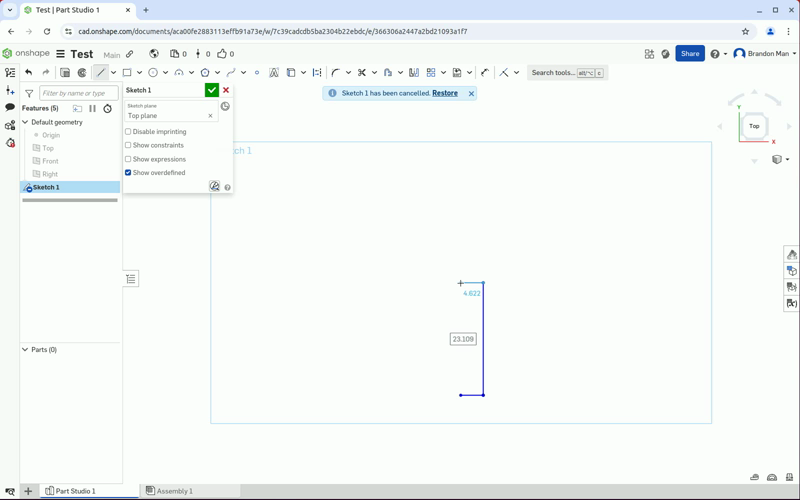
click(460, 282)
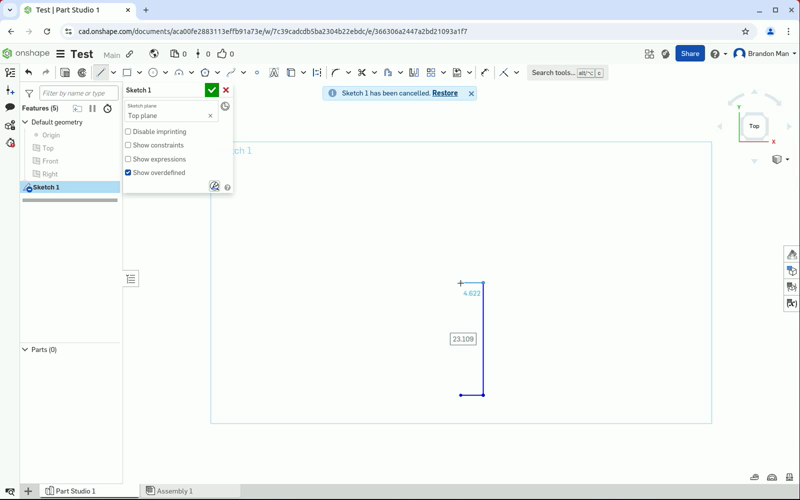
key_up(shift)
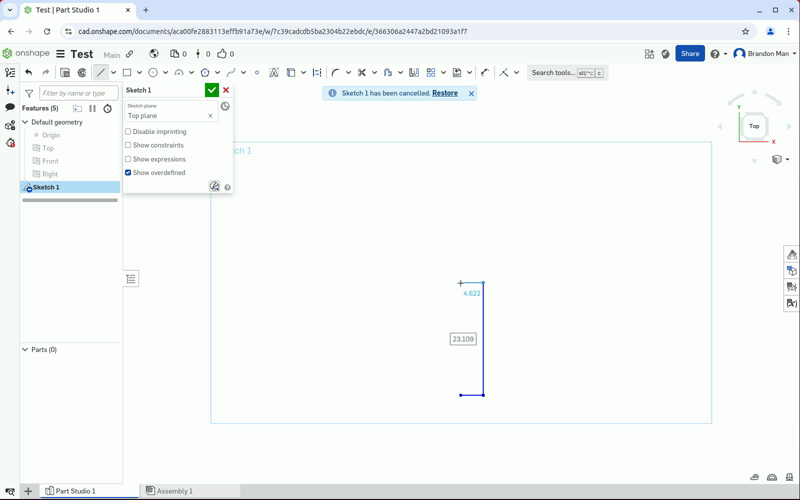
key_down(shift)
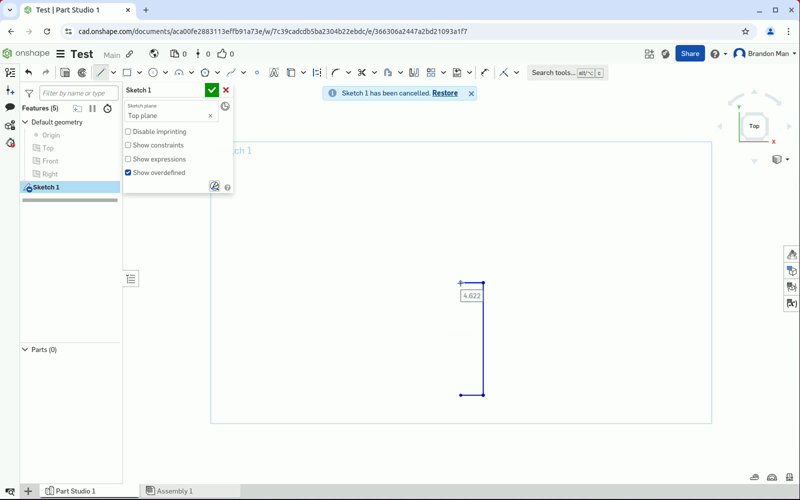
mouse_move(460, 395)
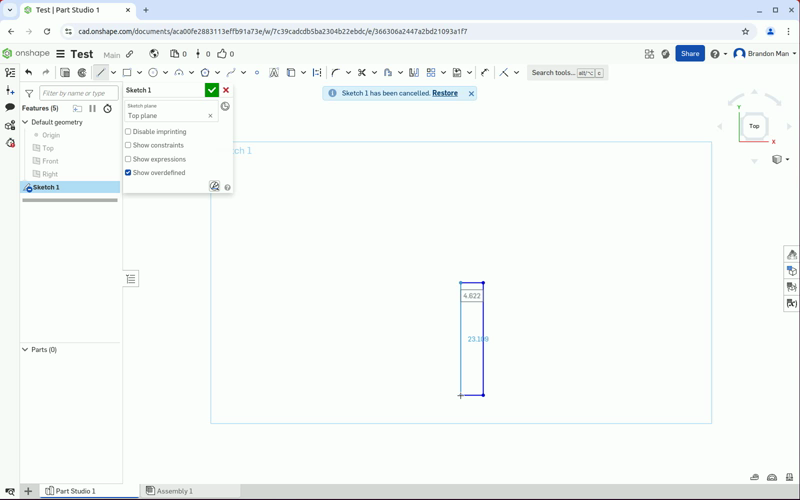
key_up(shift)
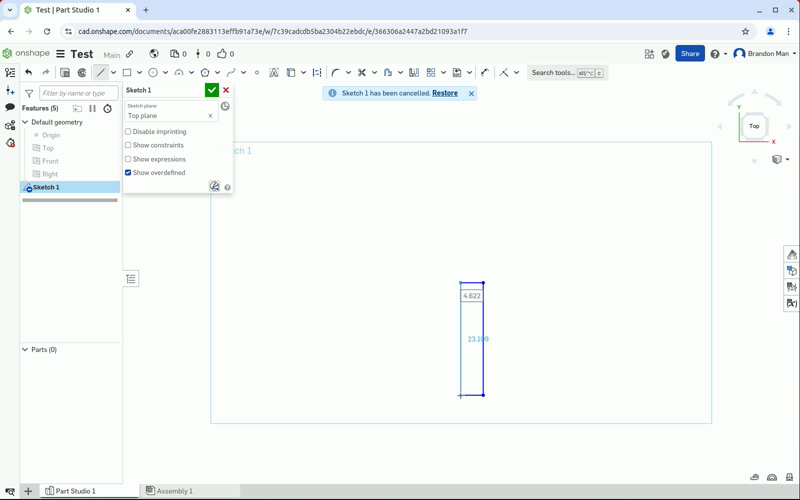
click(460, 395)
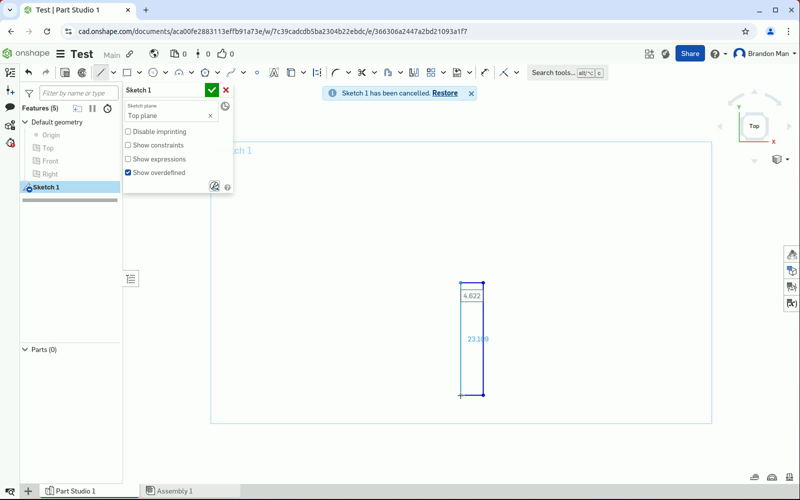
key(esc)
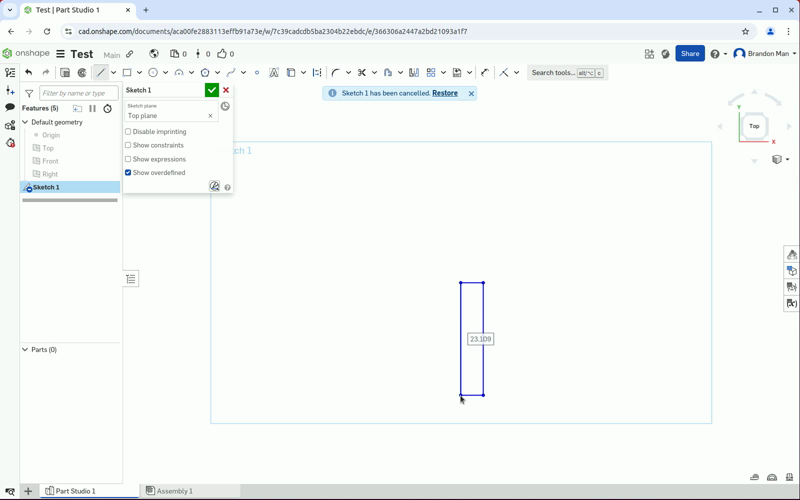
mouse_move(464, 321)
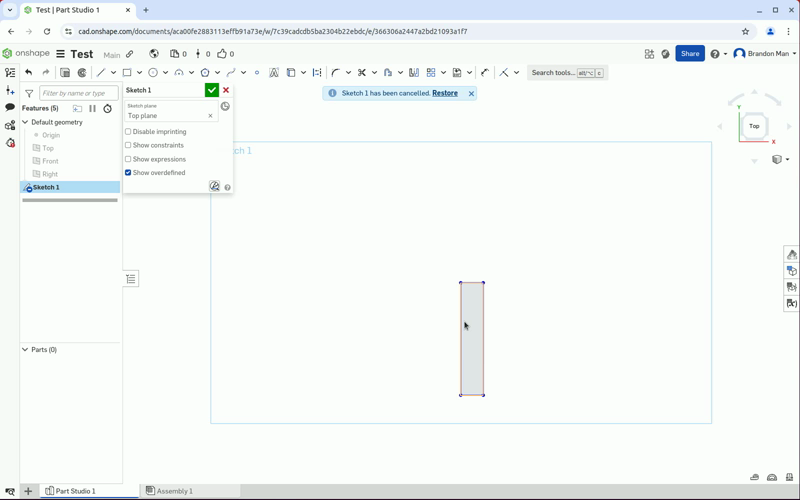
click(464, 321)
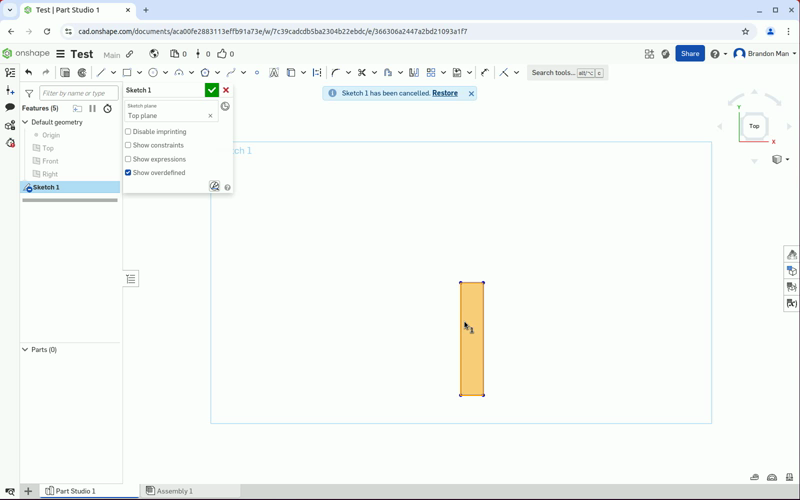
mouse_move(73, 352)
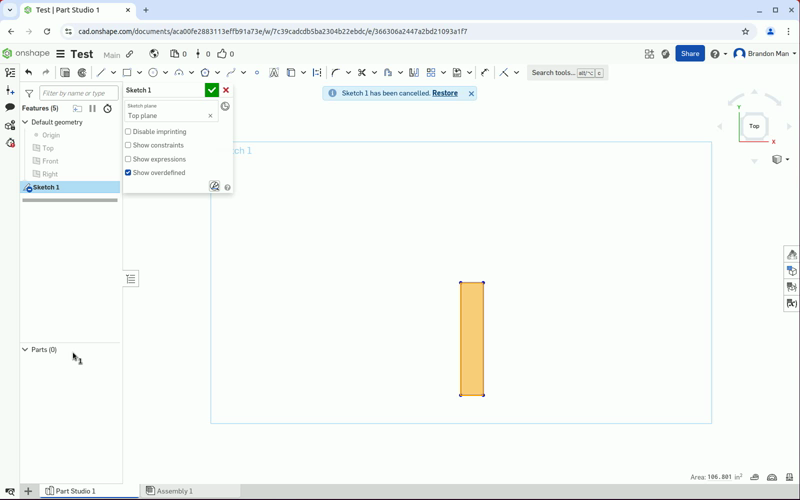
key(shift+y)
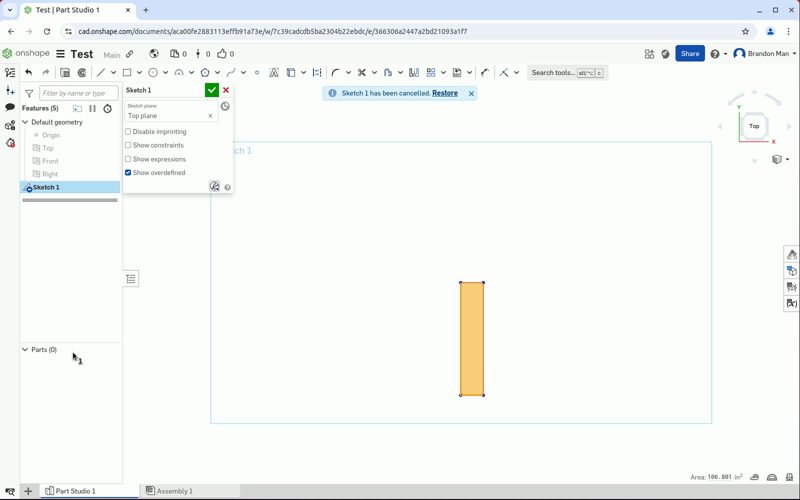
key(shift+e)
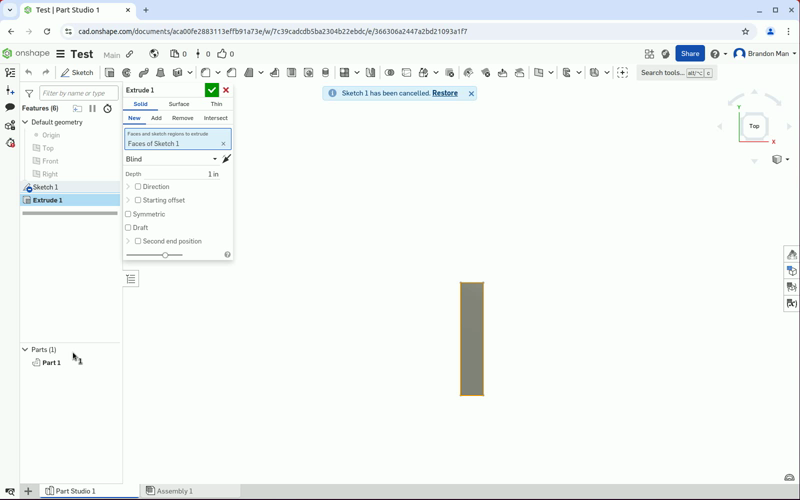
mouse_move(143, 106)
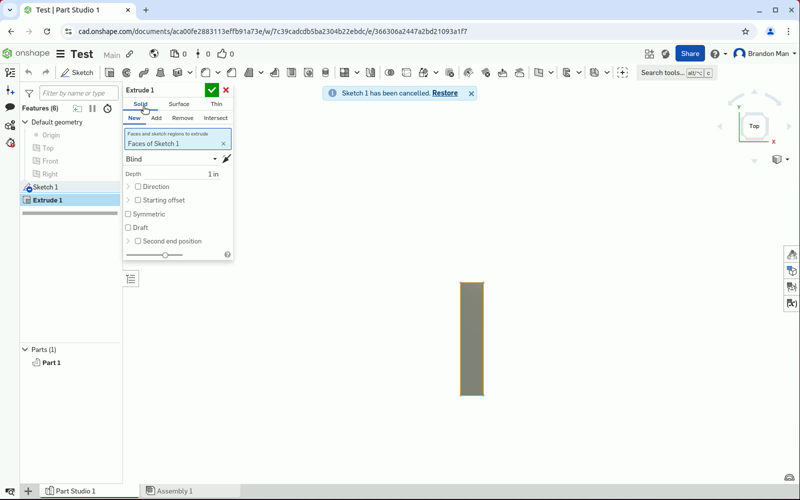
click(143, 106)
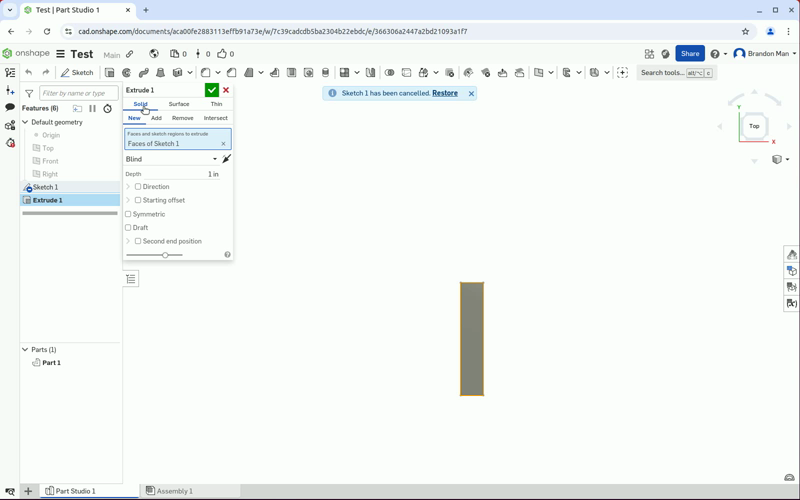
mouse_move(137, 120)
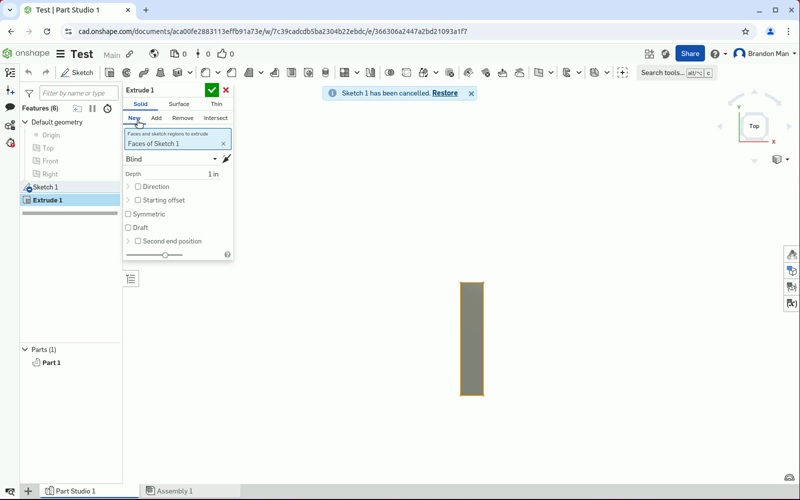
click(137, 120)
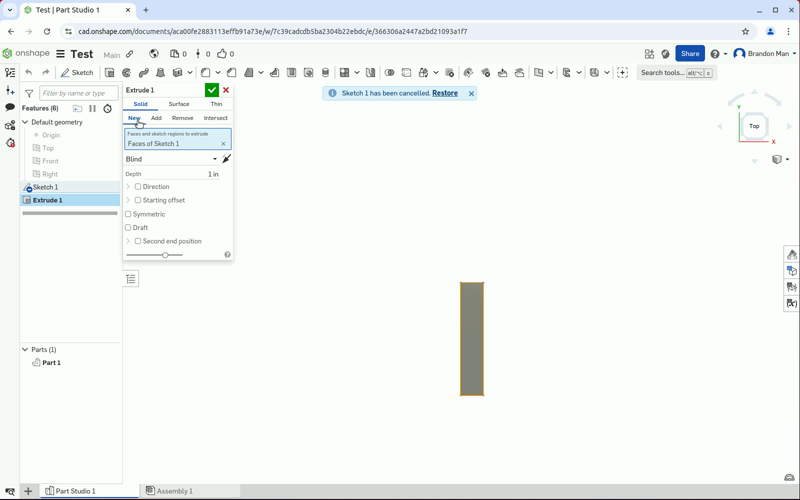
key(tab, 4)
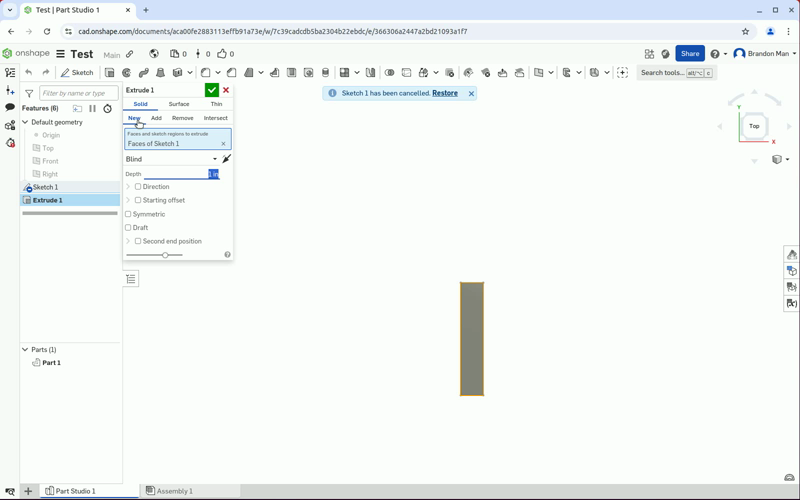
text(23.108)
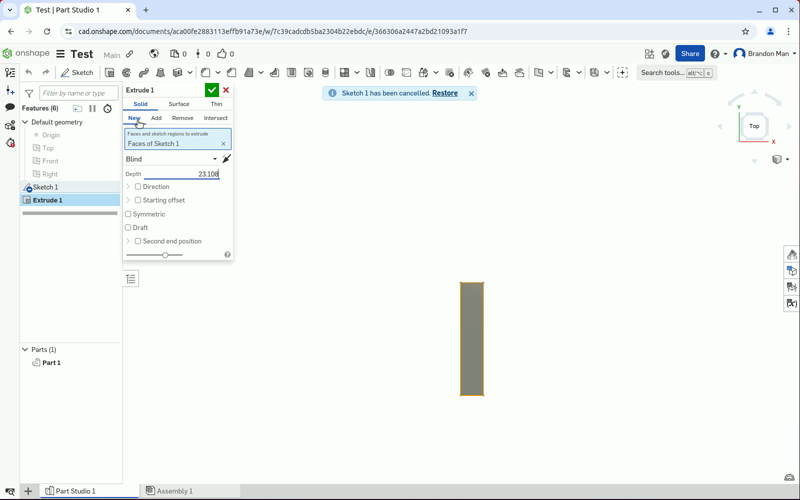
key(enter)
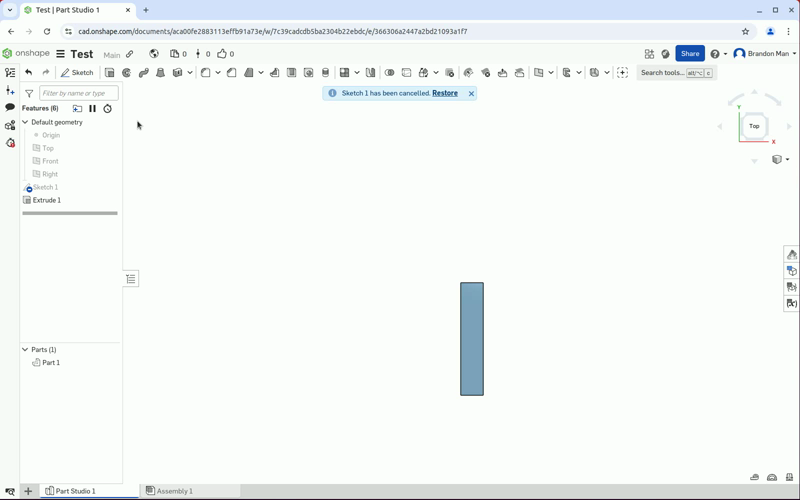
key(shift+h)
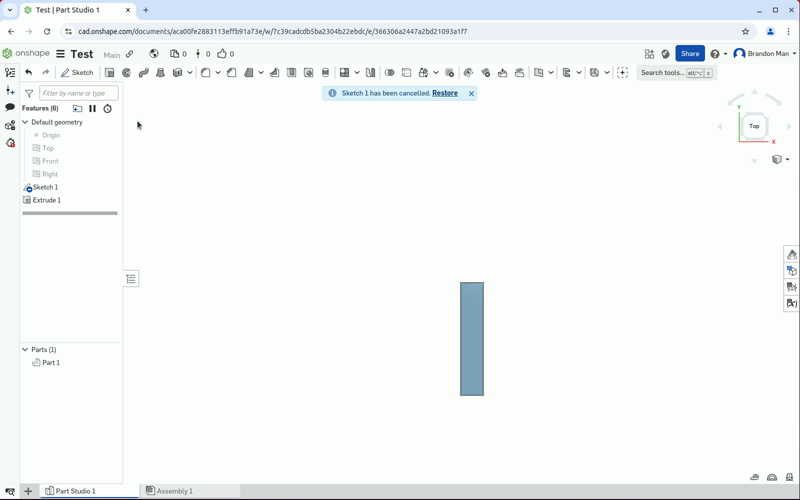
key(shift+h)
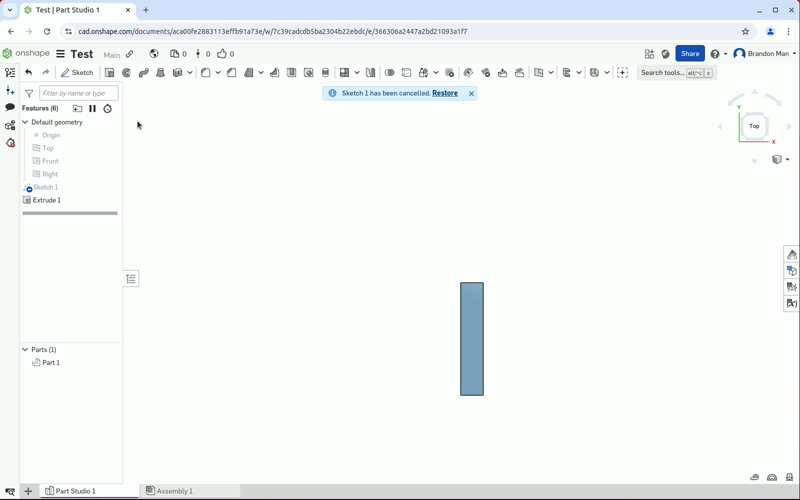
mouse_move(73, 189)
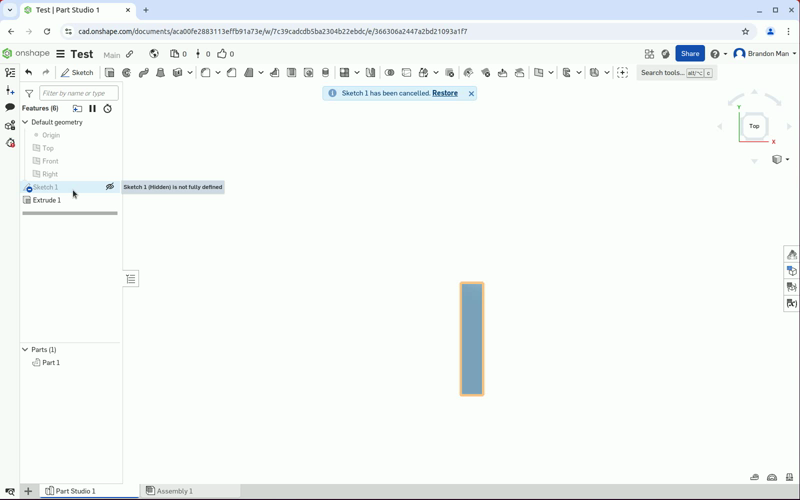
click(73, 189)
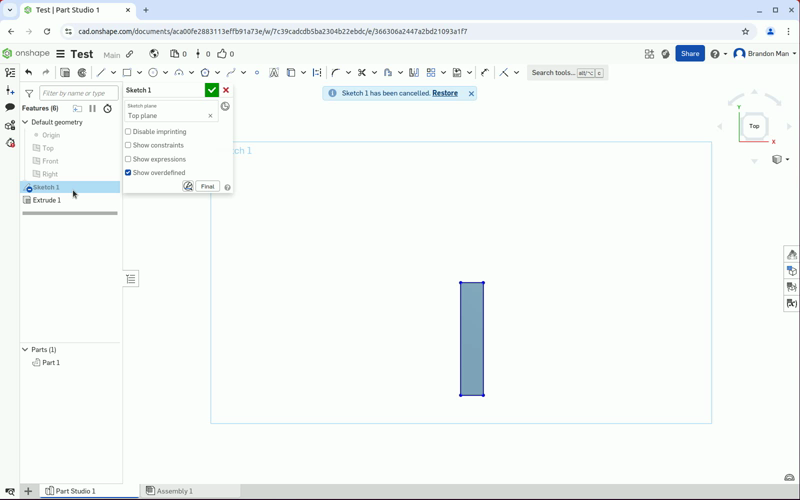
mouse_move(229, 92)
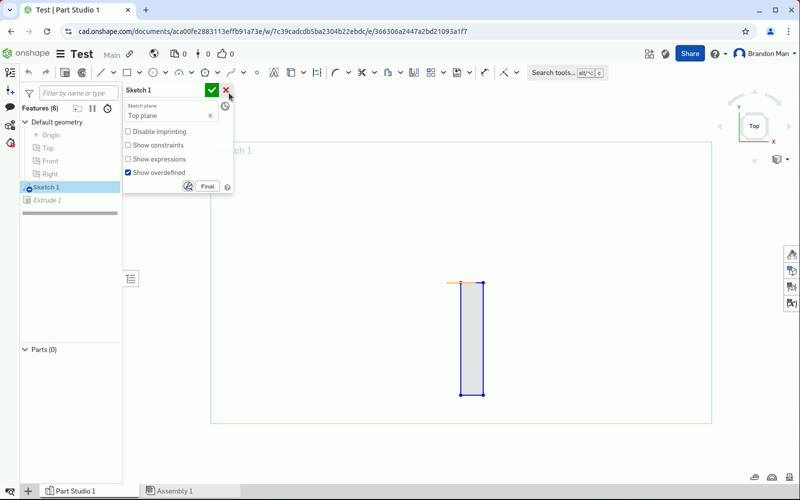
click(229, 92)
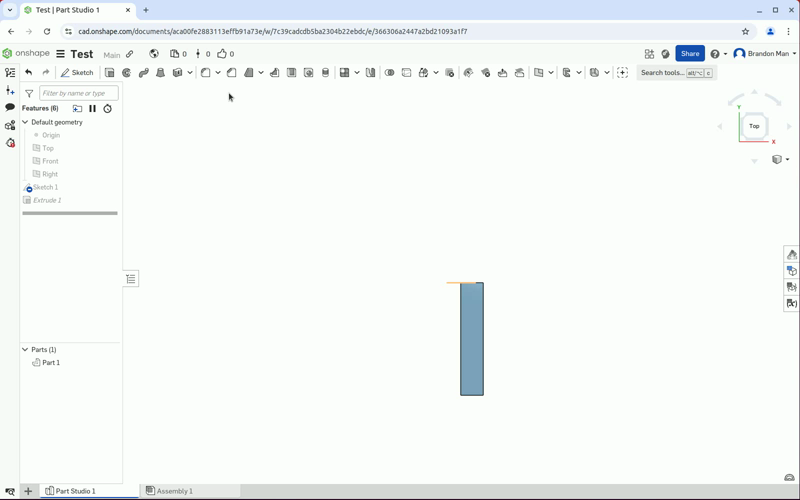
mouse_move(73, 352)
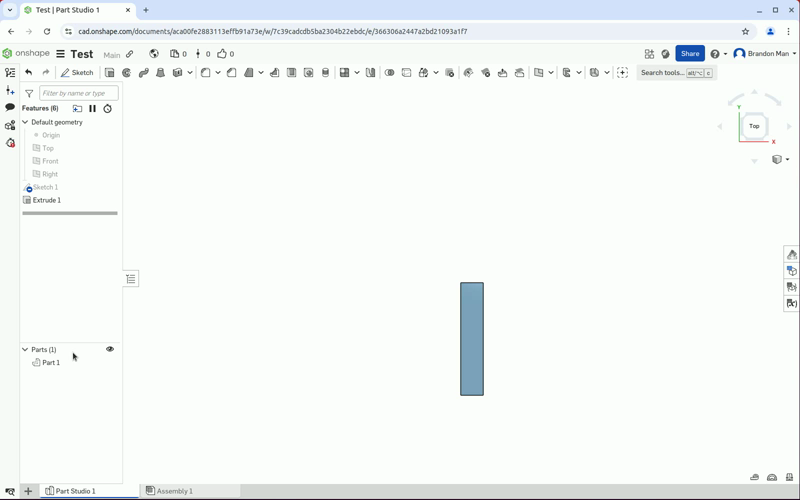
key(y)
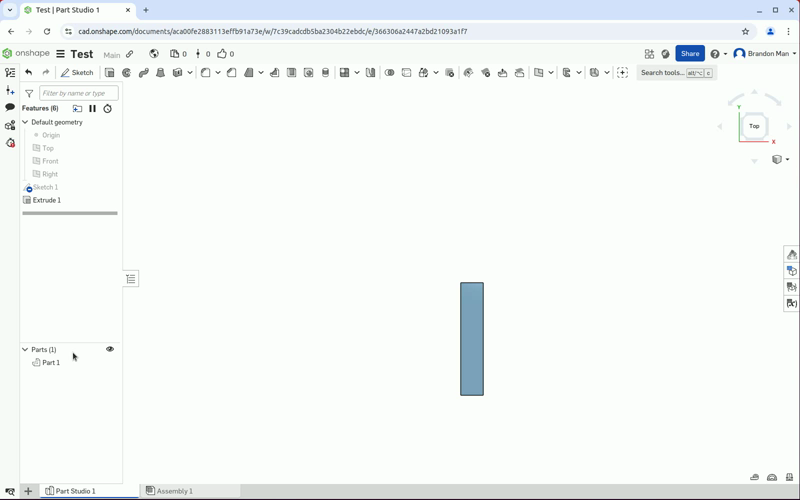
key(shift+p)
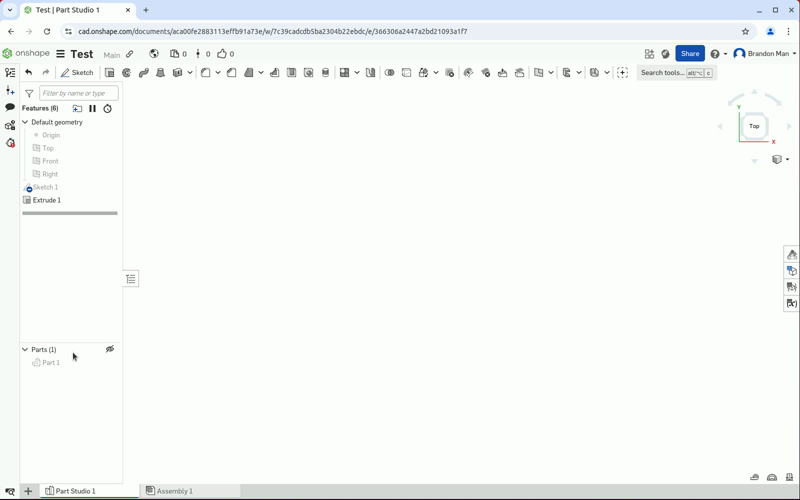
key(space)
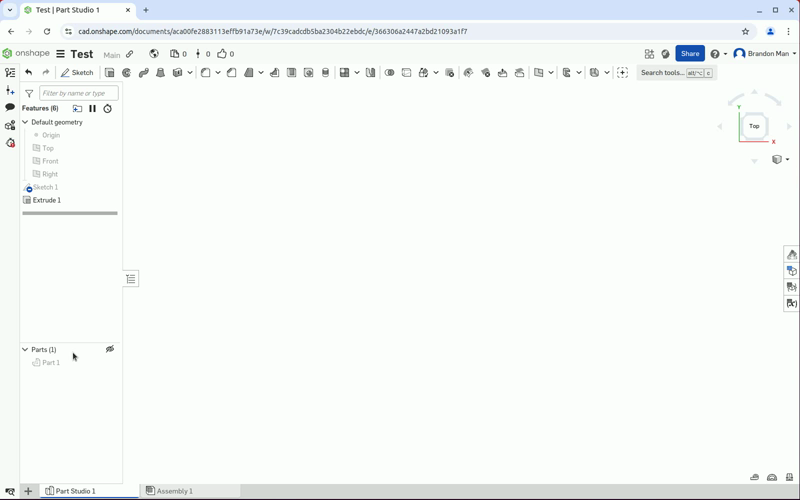
key_down(shift)
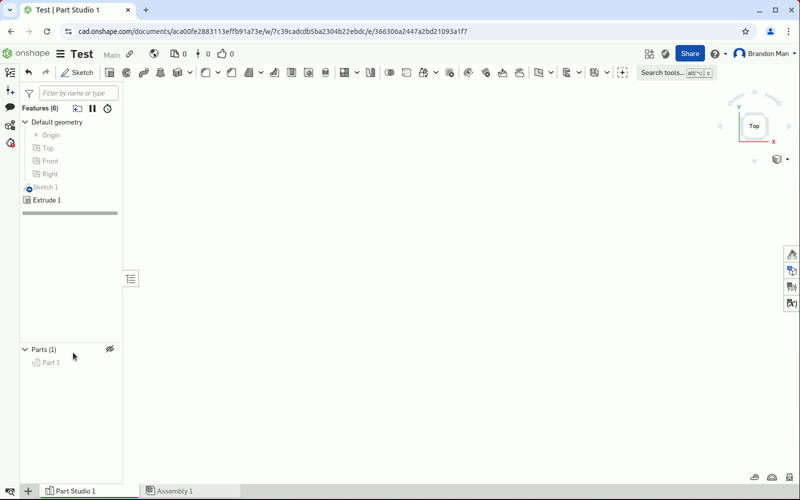
key(up)
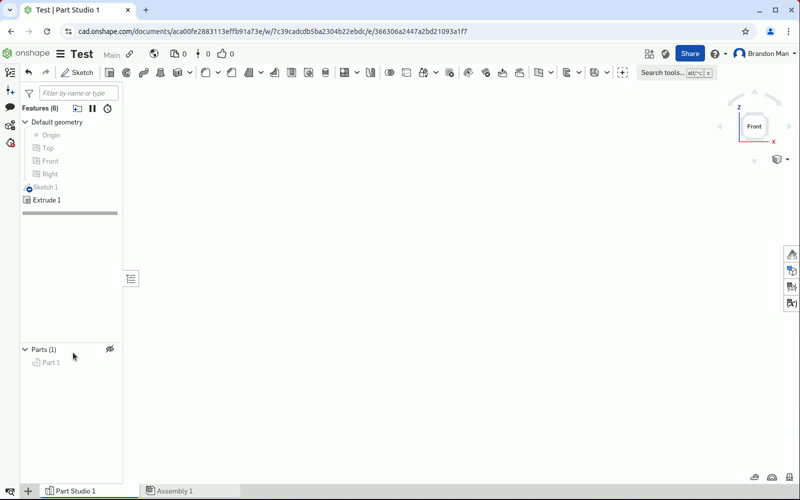
key_up(shift)
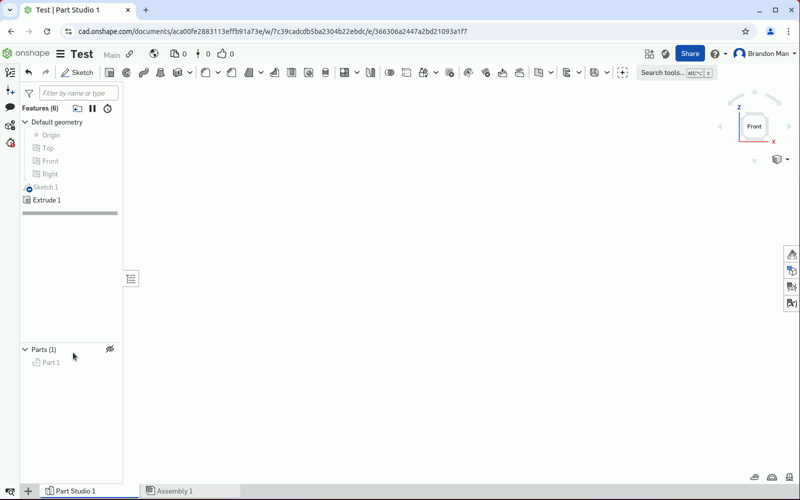
key(space)
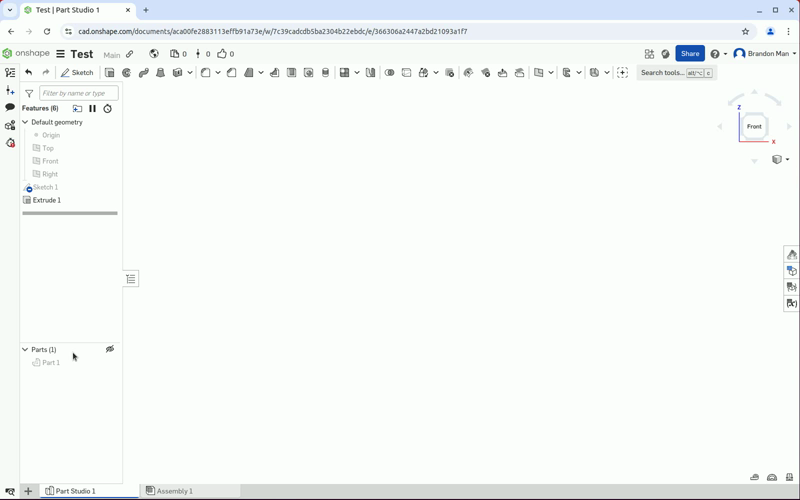
key_down(shift)
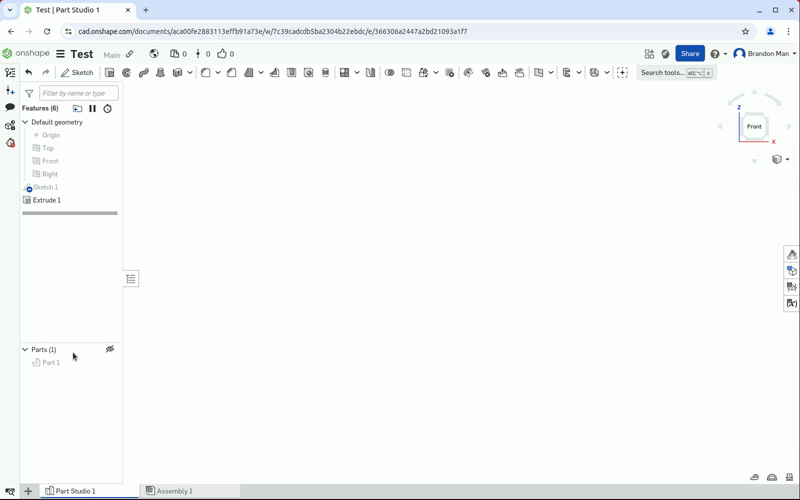
key(left)
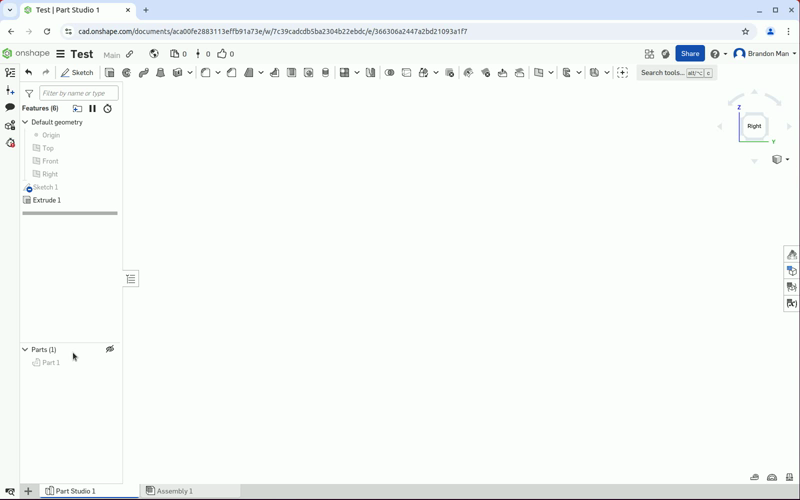
key_up(shift)
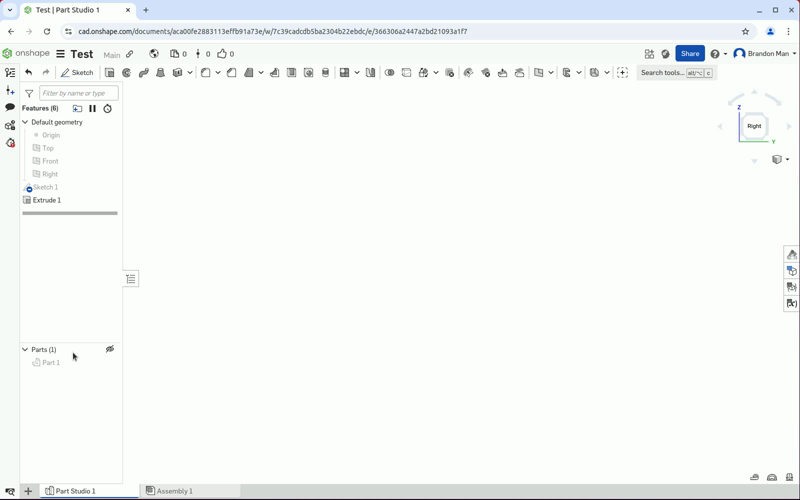
mouse_move(73, 352)
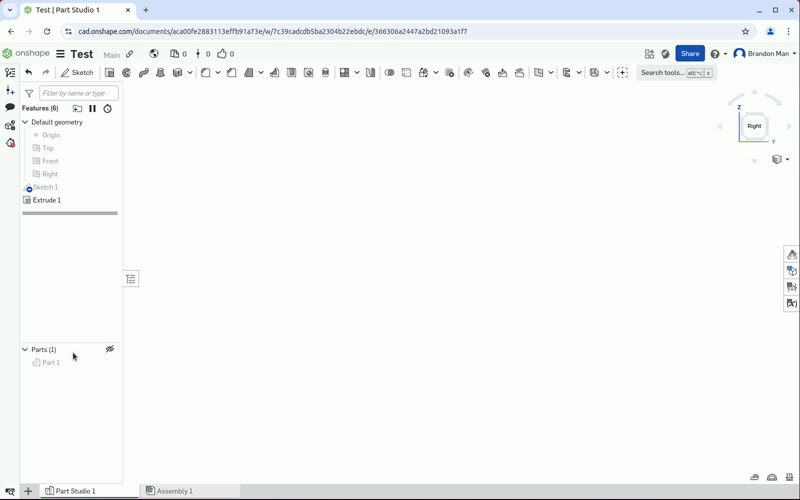
key(shift+y)
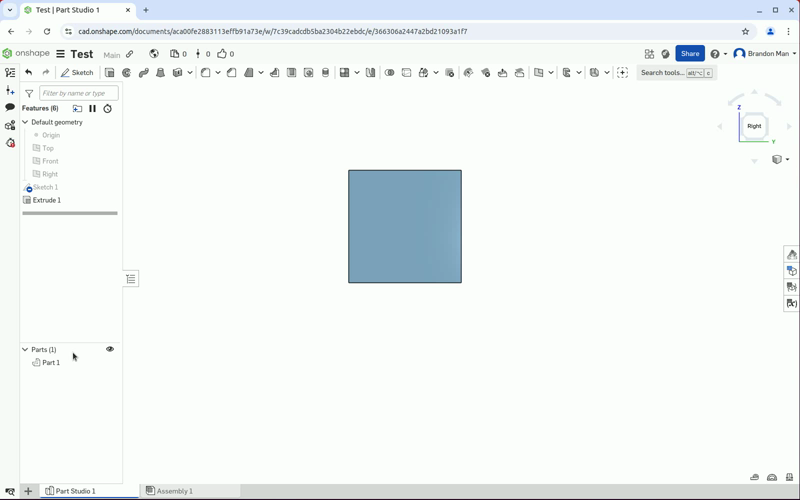
mouse_move(541, 75)
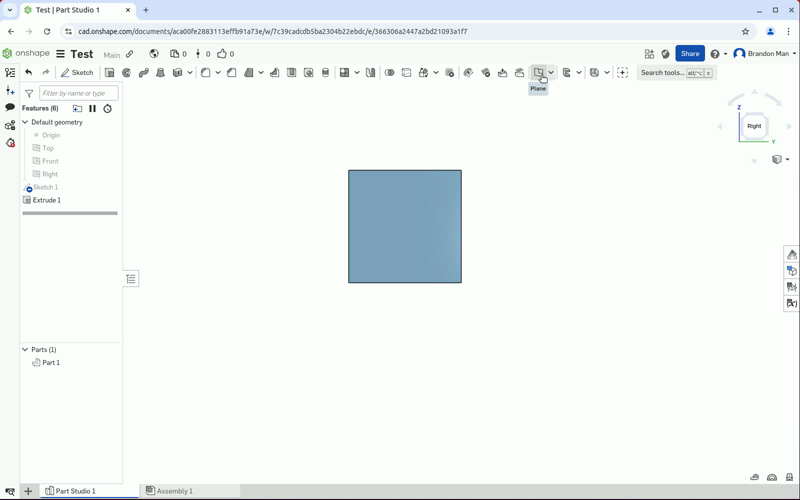
click(541, 75)
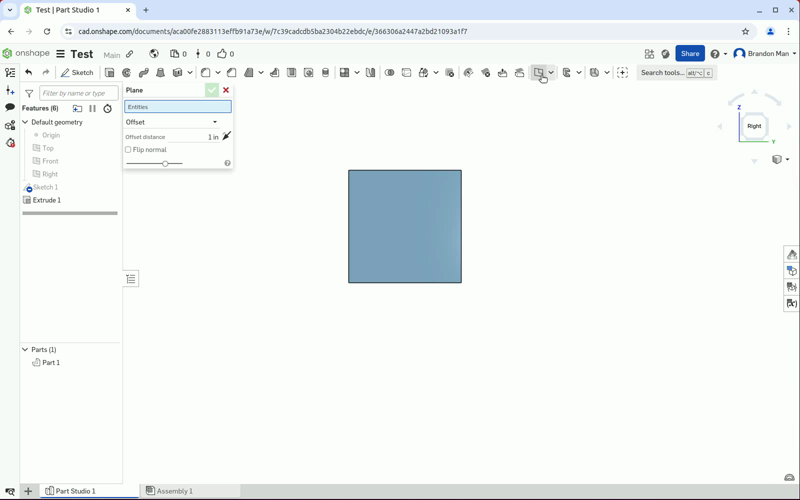
mouse_move(73, 176)
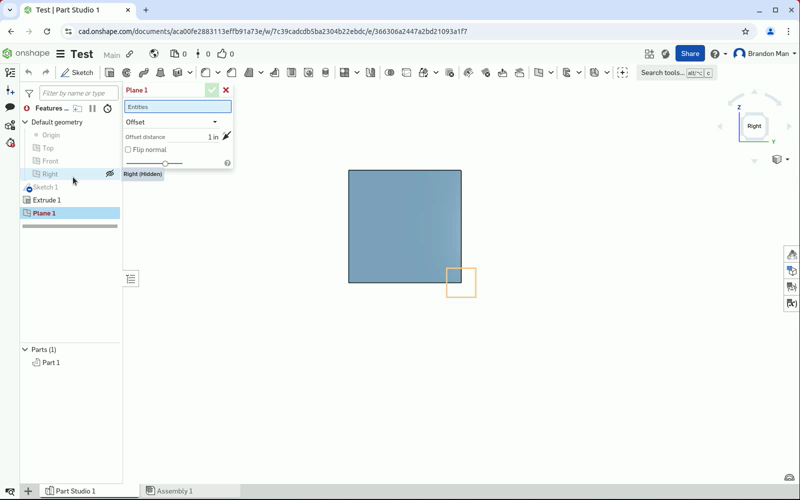
click(73, 176)
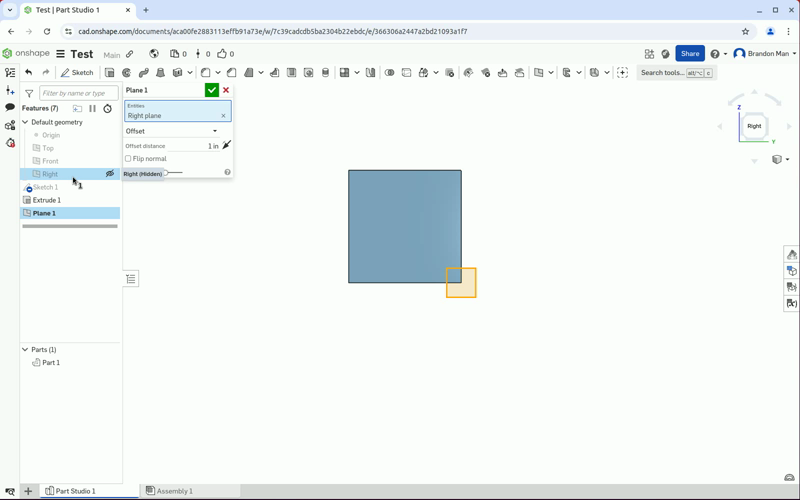
key(tab, 2)
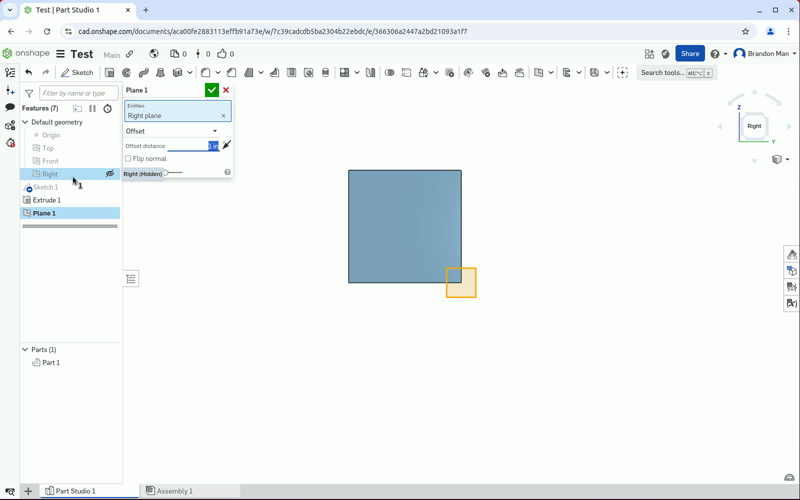
text(4.56)
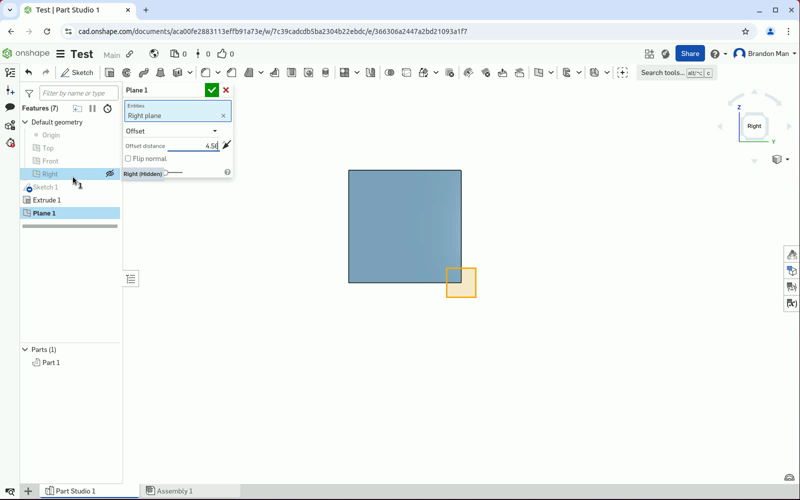
key(enter, 2)
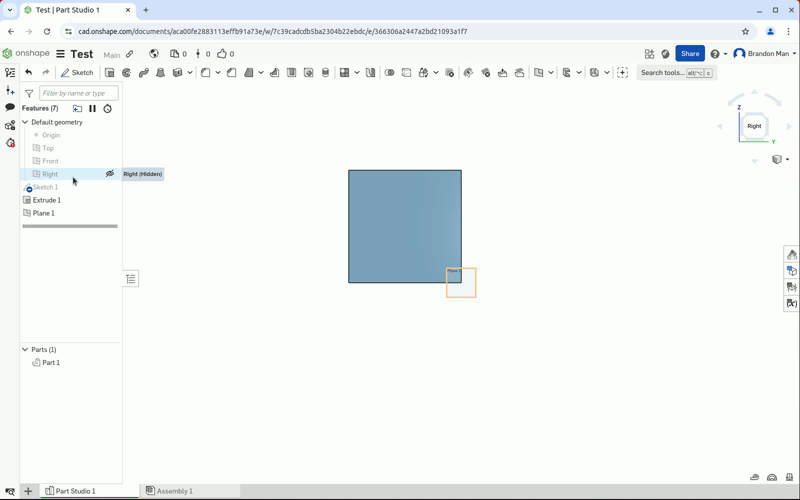
key(shift+s)
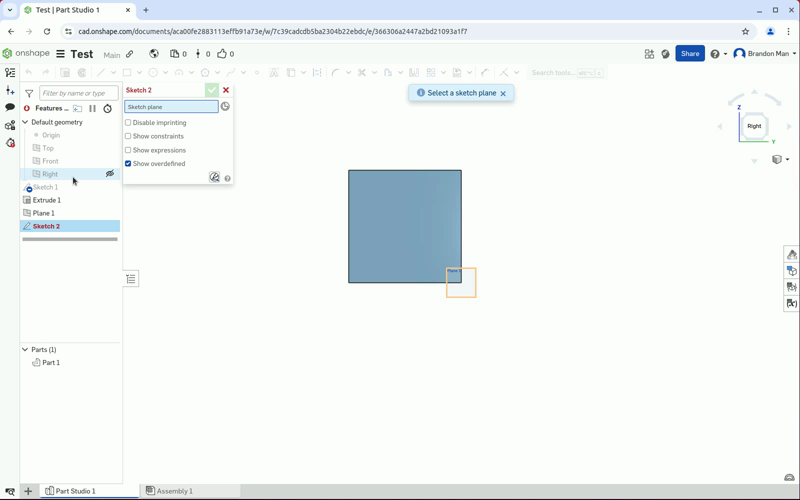
mouse_move(73, 215)
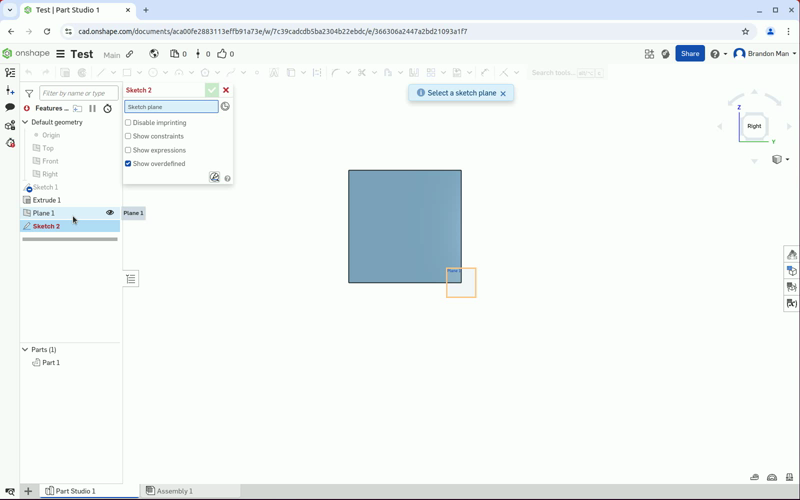
click(73, 215)
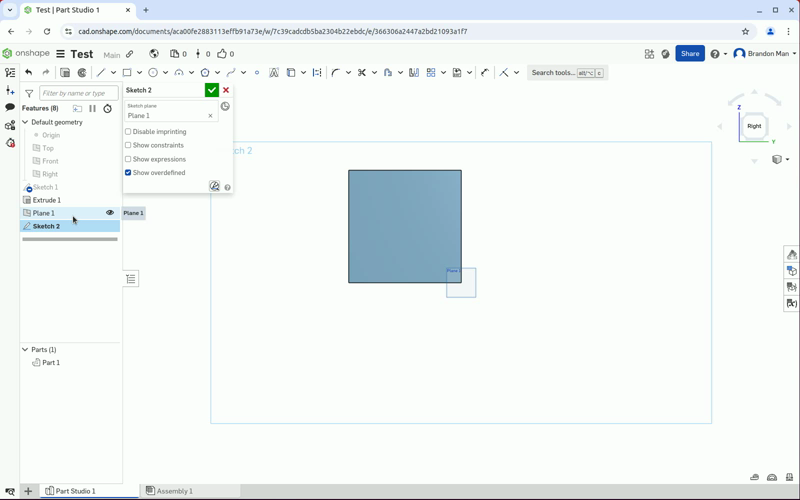
mouse_move(73, 352)
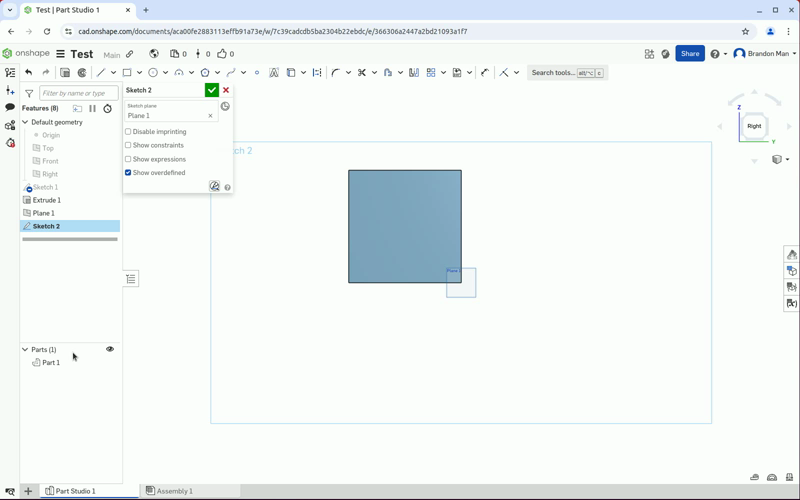
key(y)
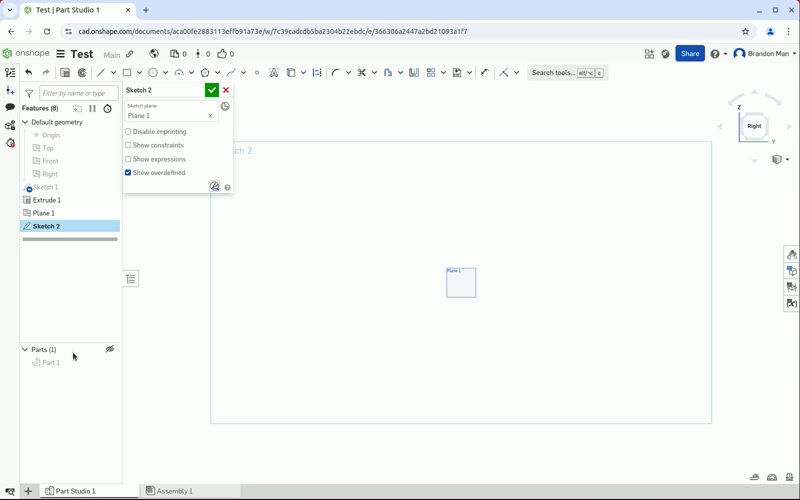
key(l)
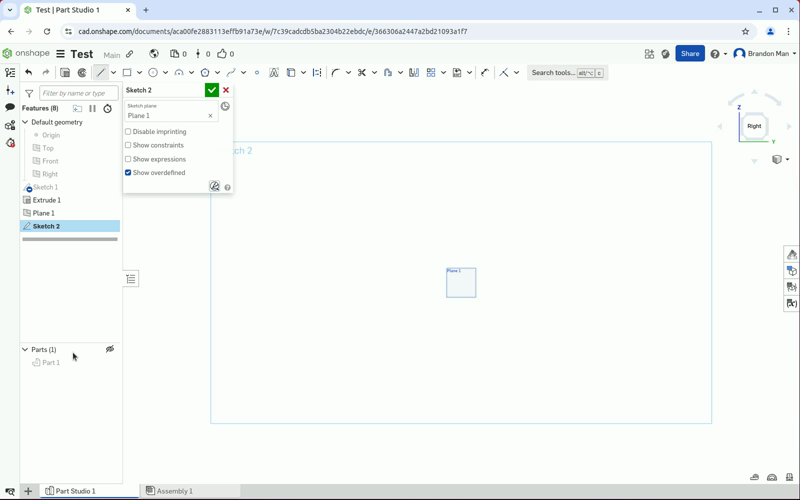
key_down(shift)
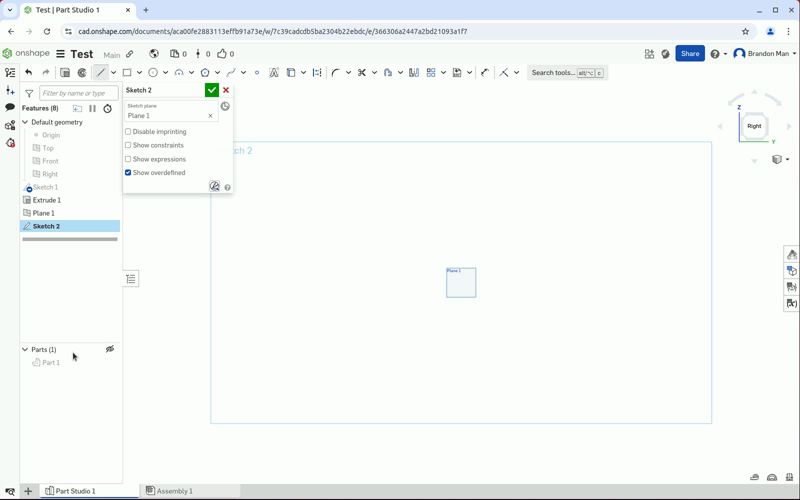
mouse_move(438, 282)
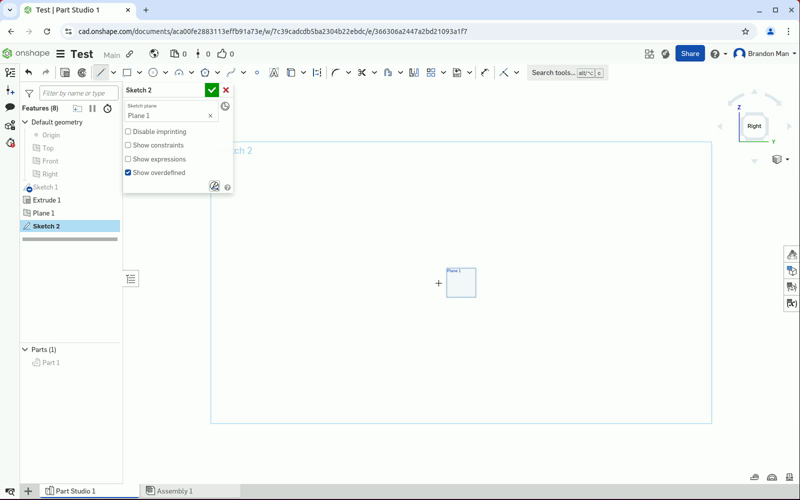
click(438, 282)
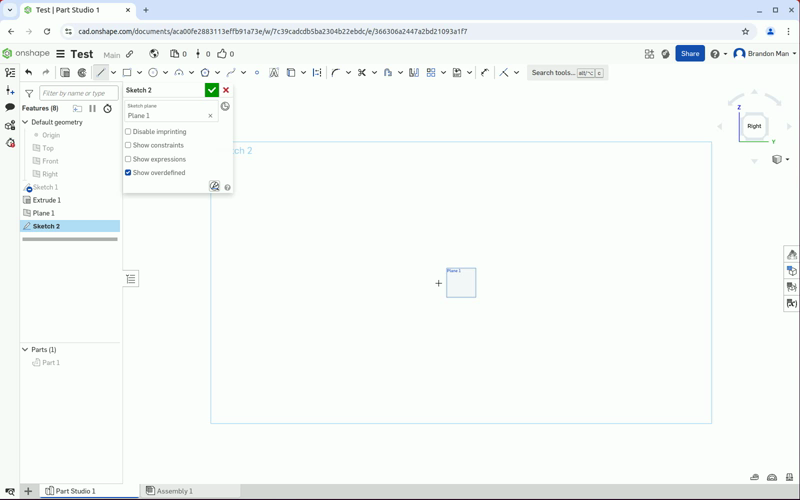
key_up(shift)
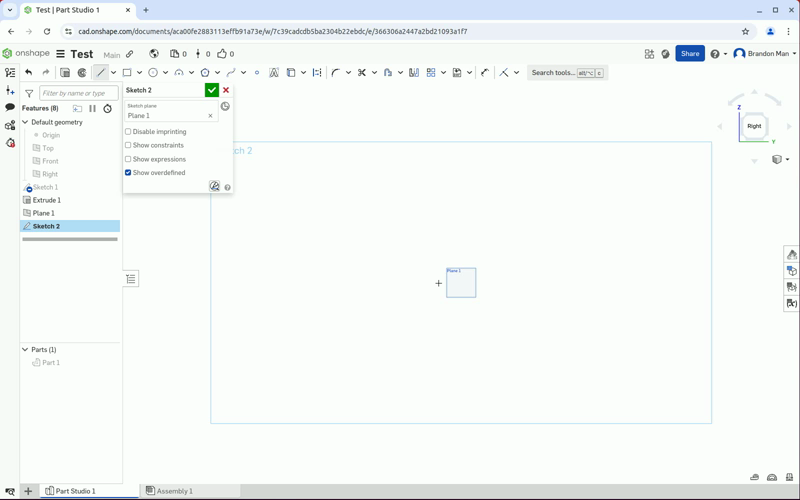
key_down(shift)
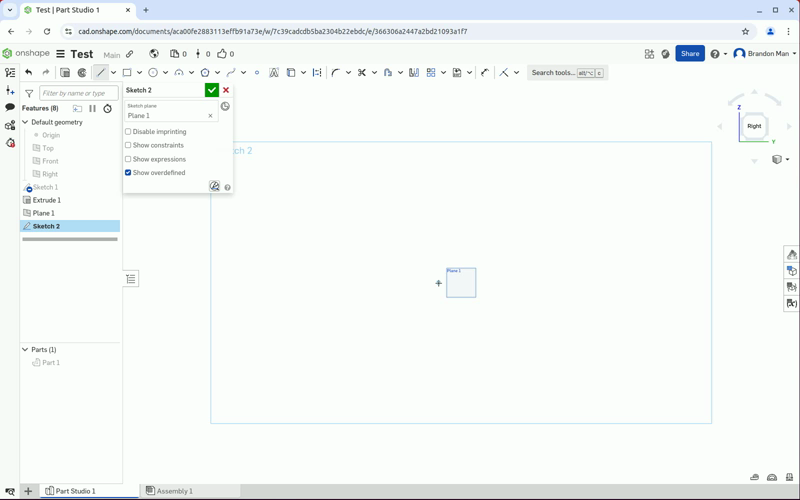
mouse_move(468, 282)
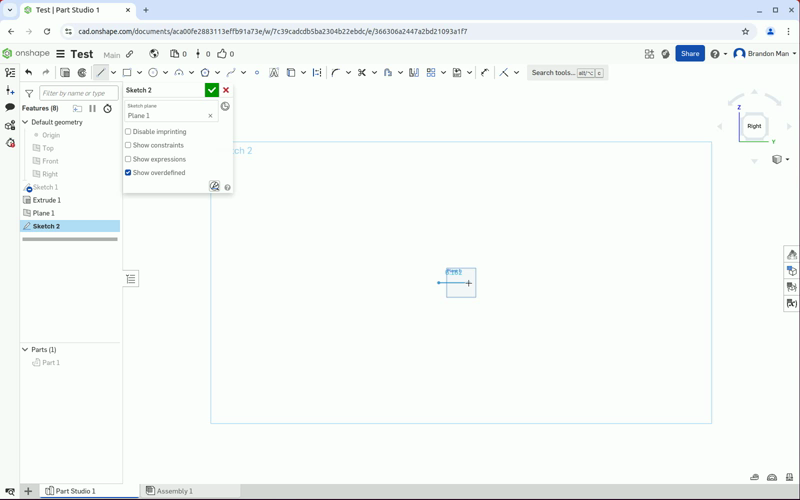
mouse_move(461, 282)
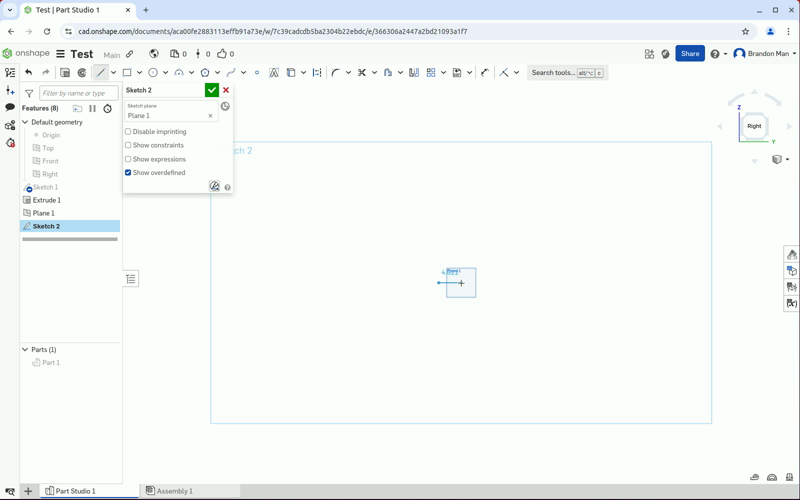
click(461, 282)
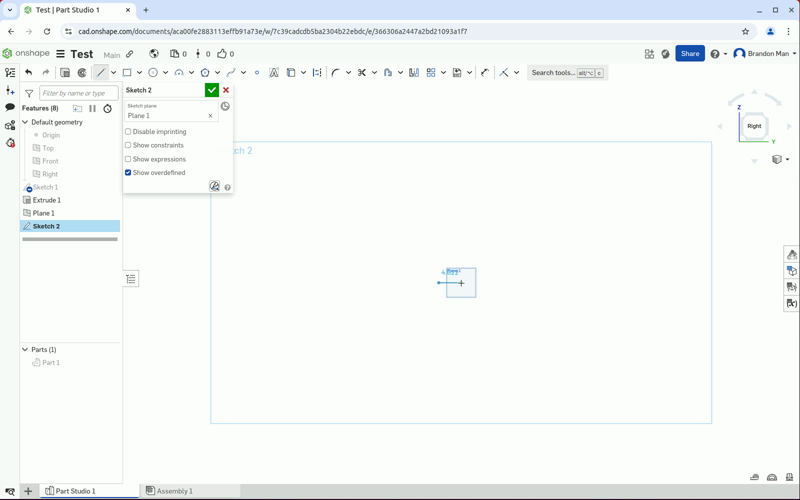
key_up(shift)
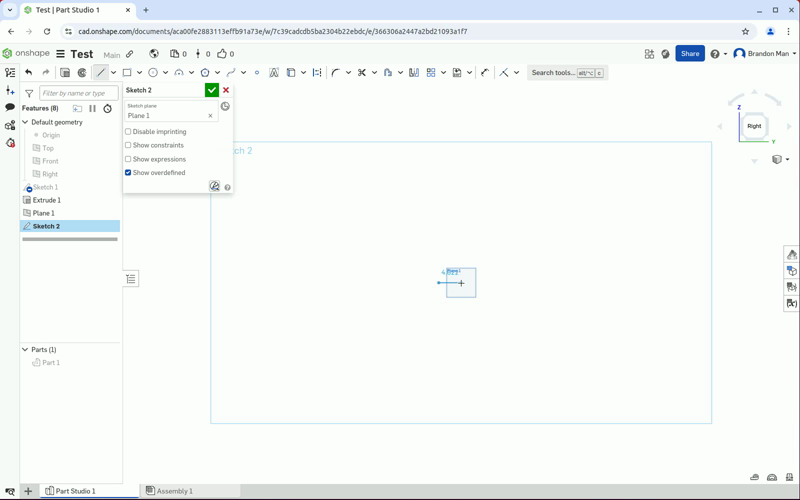
key_down(shift)
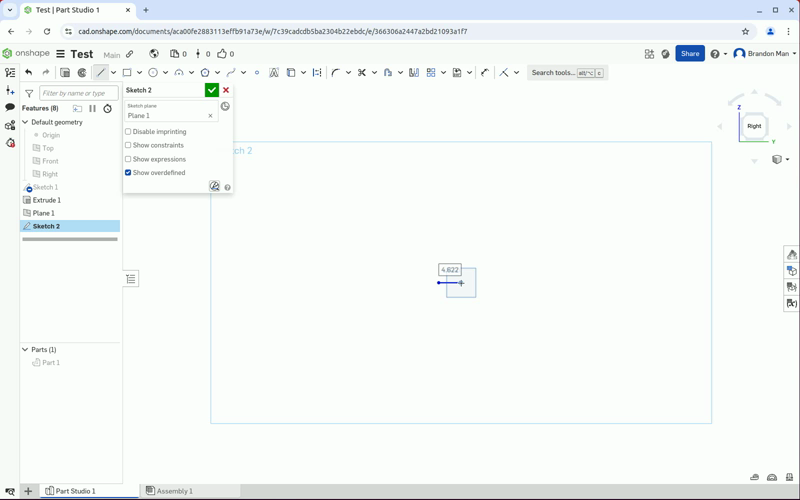
mouse_move(461, 170)
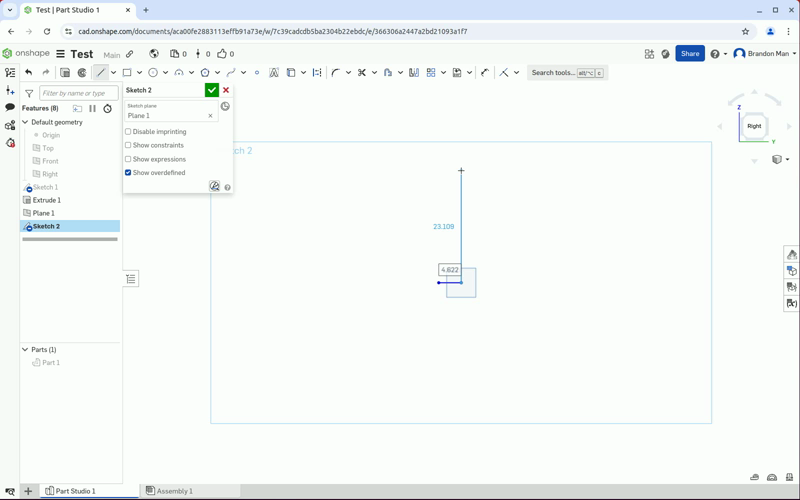
click(461, 170)
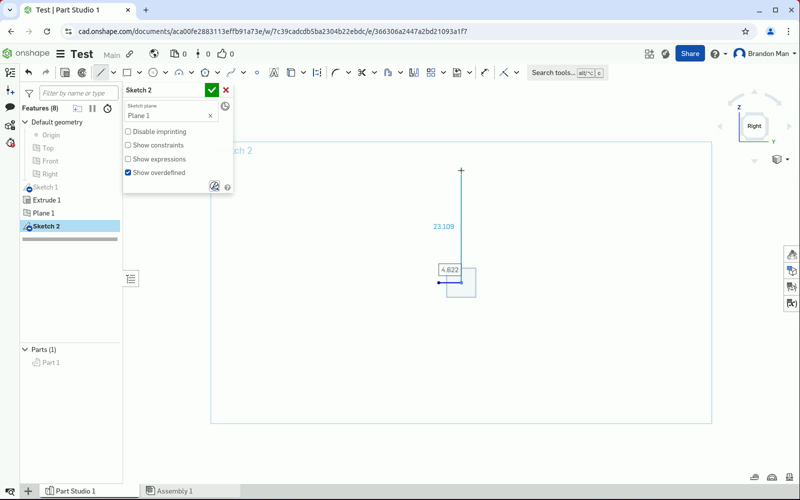
key_up(shift)
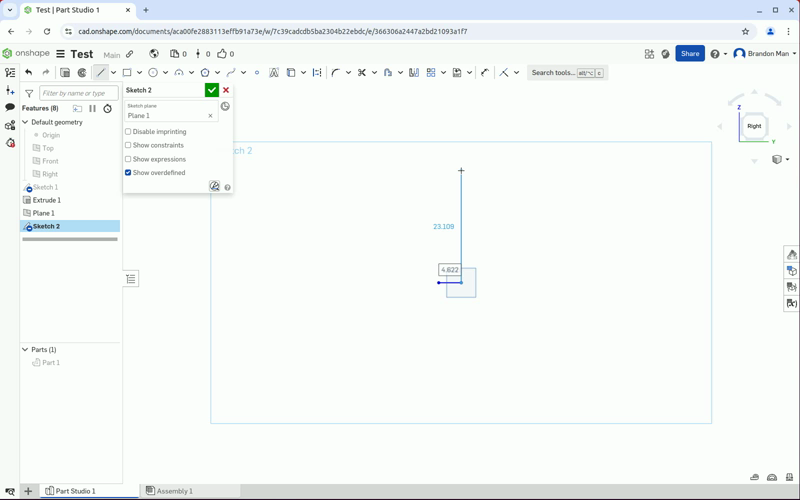
key_down(shift)
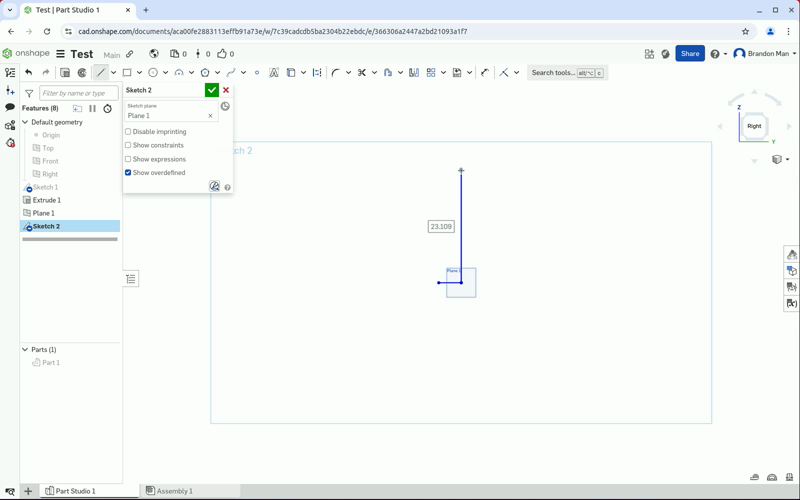
mouse_move(491, 170)
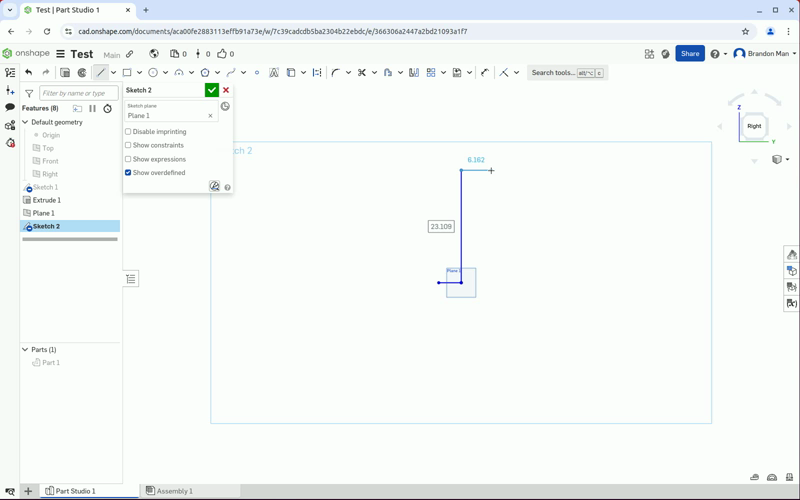
mouse_move(438, 170)
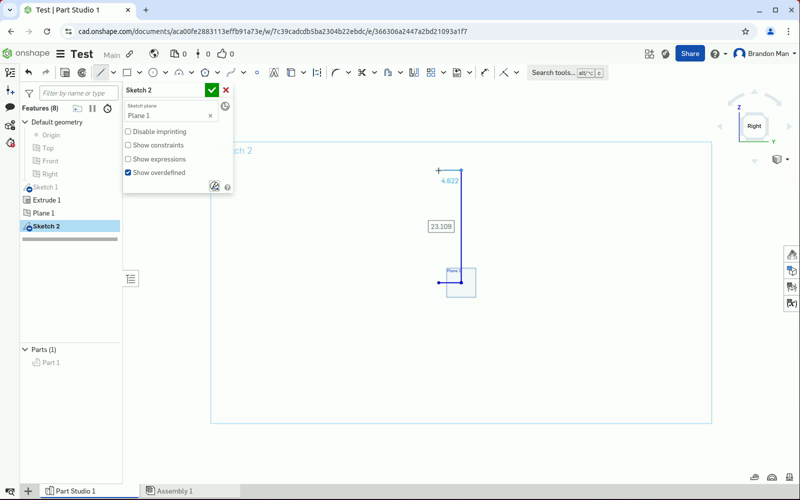
click(438, 170)
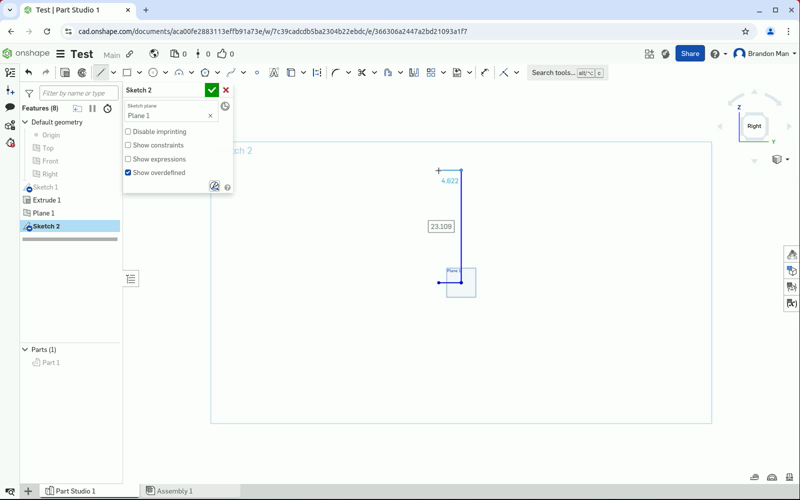
key_up(shift)
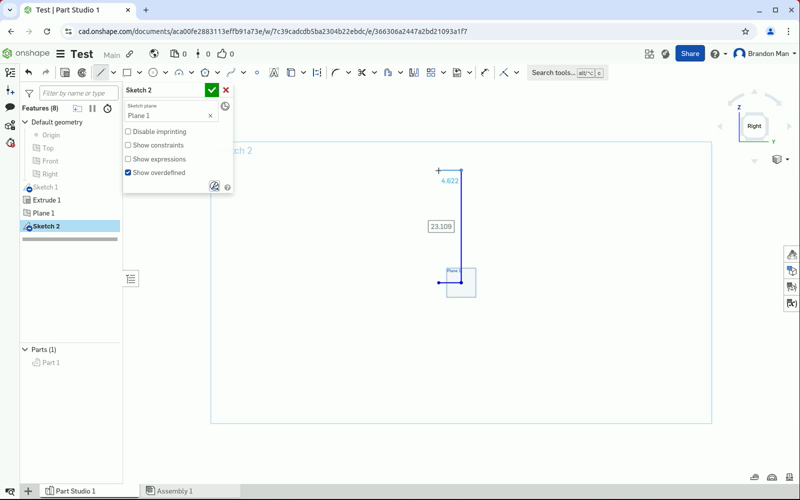
key_down(shift)
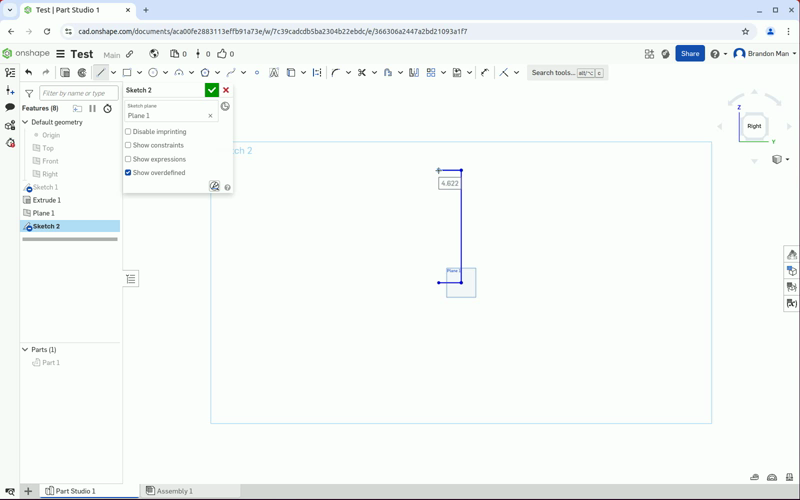
mouse_move(438, 282)
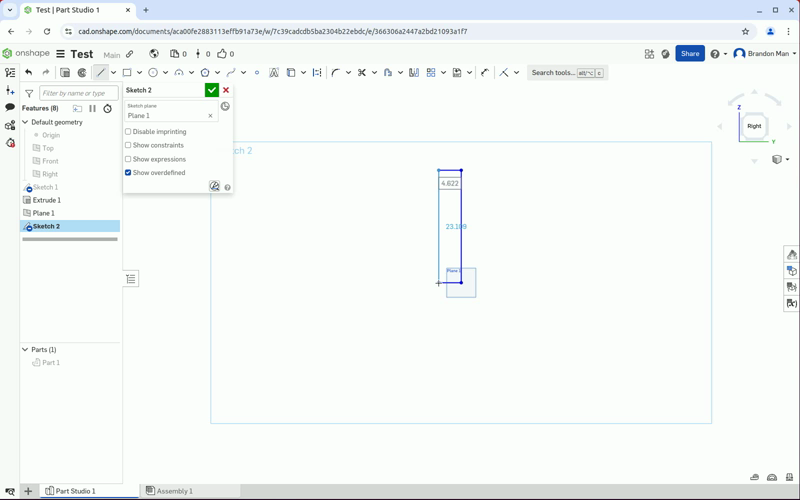
key_up(shift)
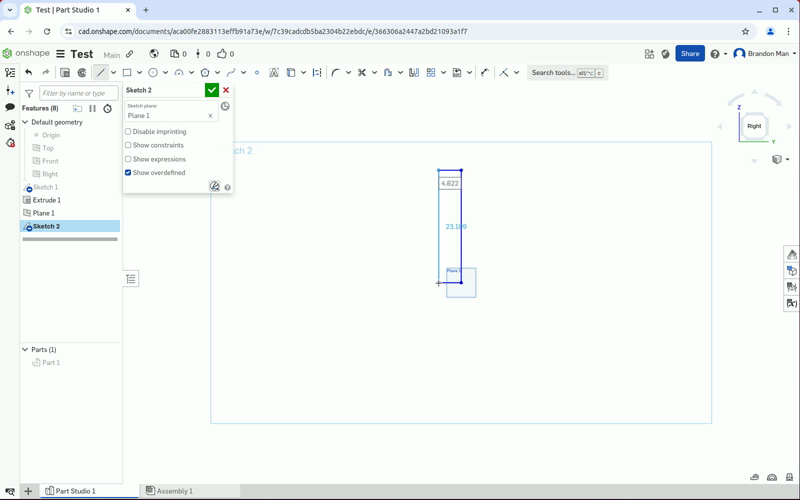
click(438, 282)
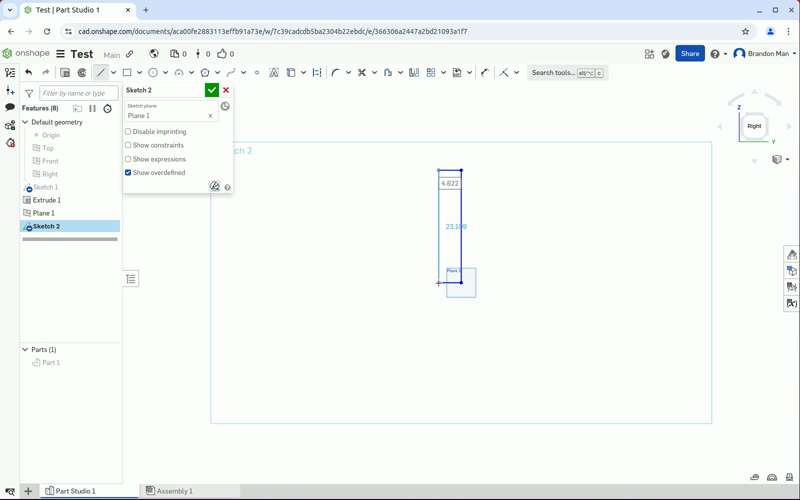
key(esc)
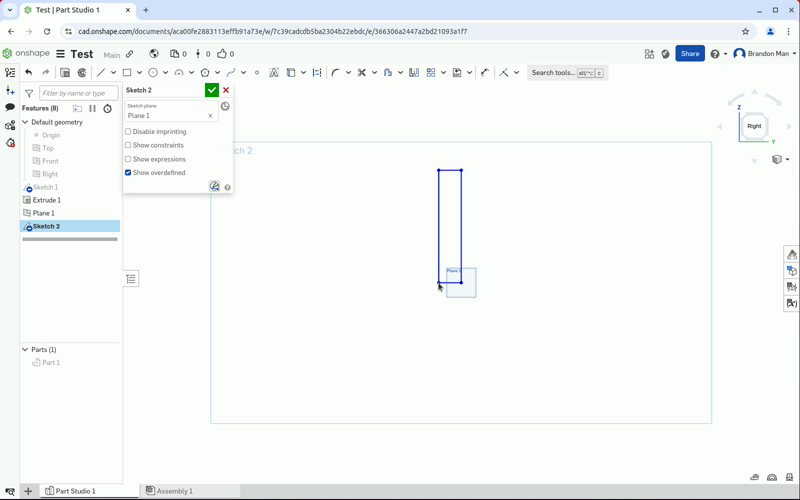
mouse_move(451, 188)
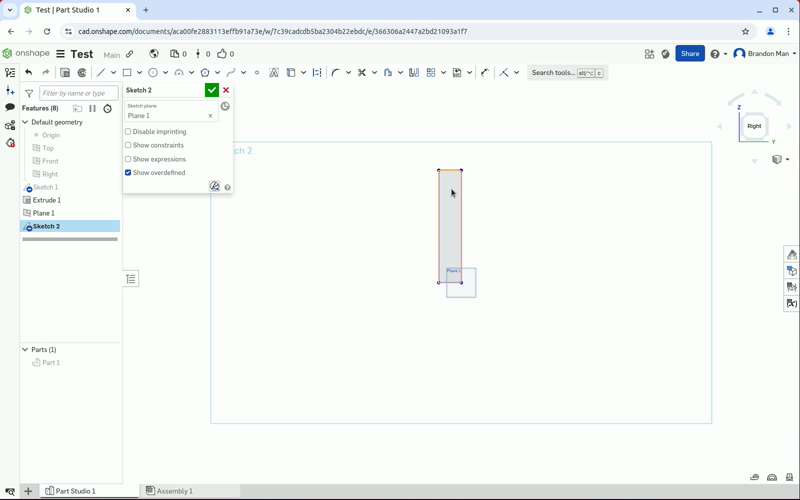
click(451, 188)
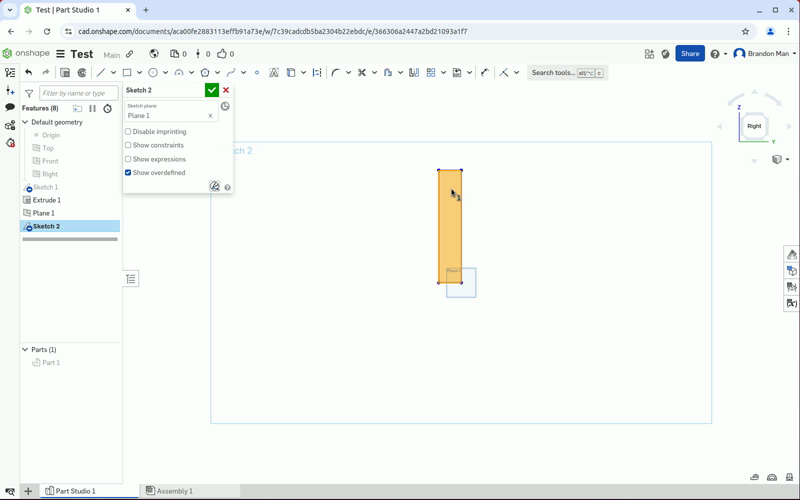
mouse_move(73, 352)
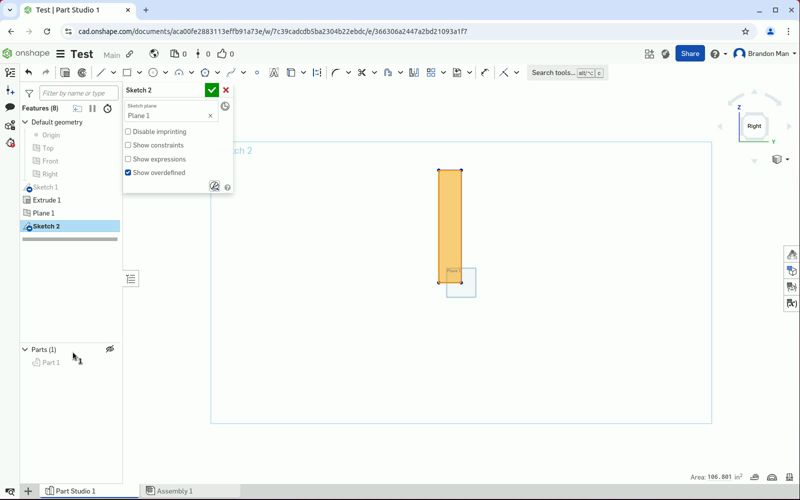
key(shift+y)
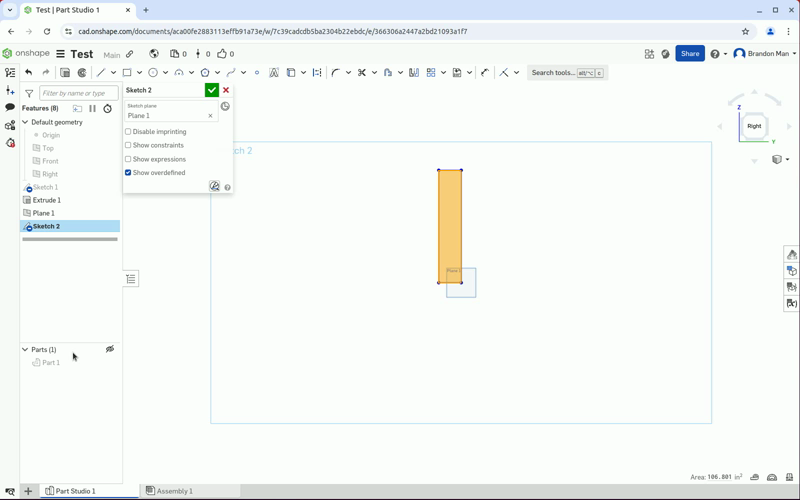
key(shift+e)
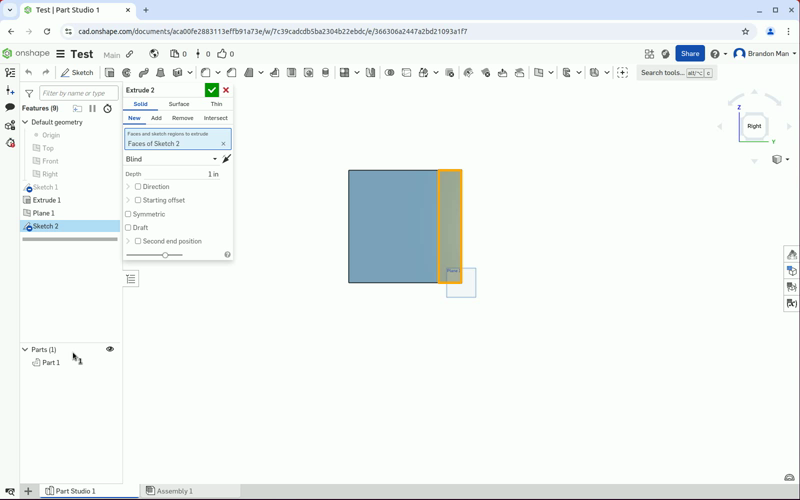
mouse_move(143, 106)
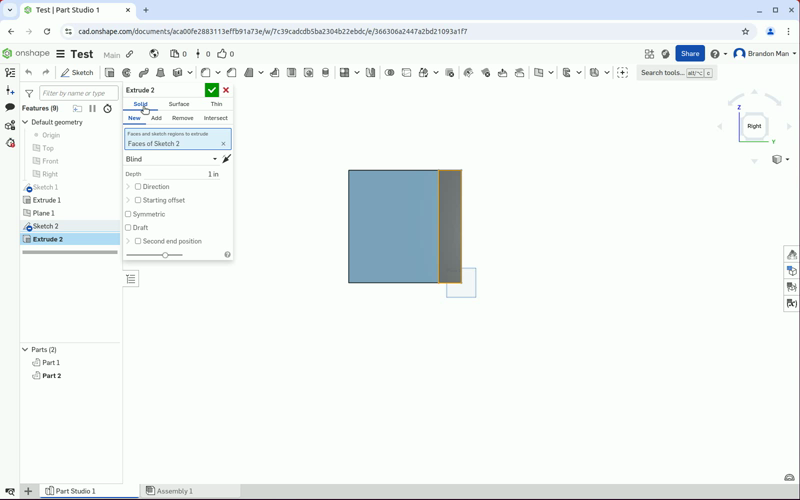
click(143, 106)
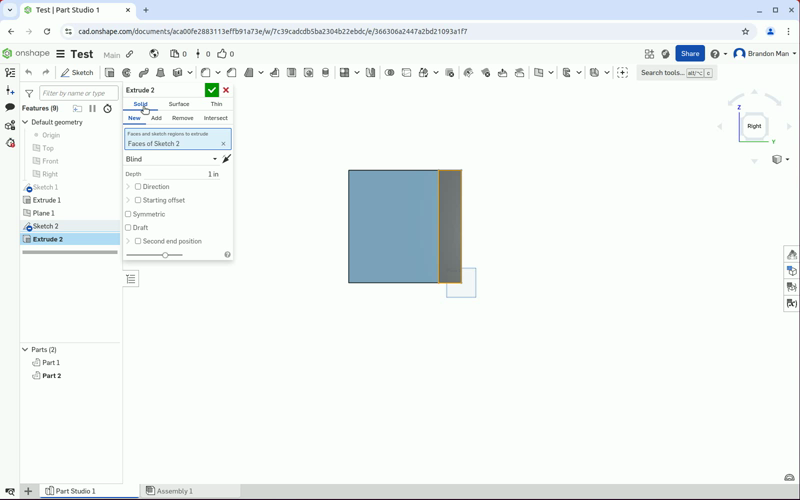
mouse_move(137, 120)
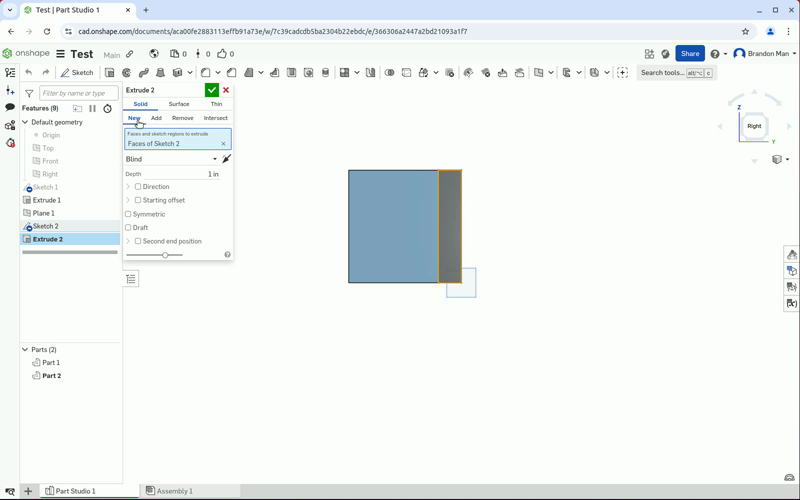
click(137, 120)
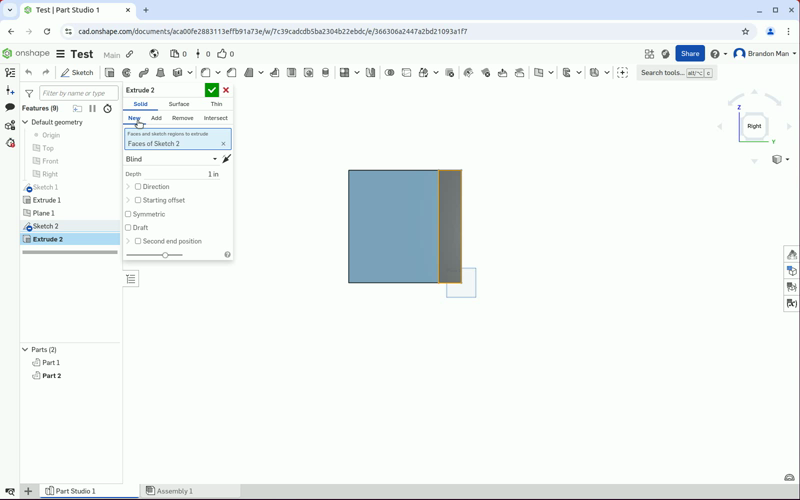
key(tab, 4)
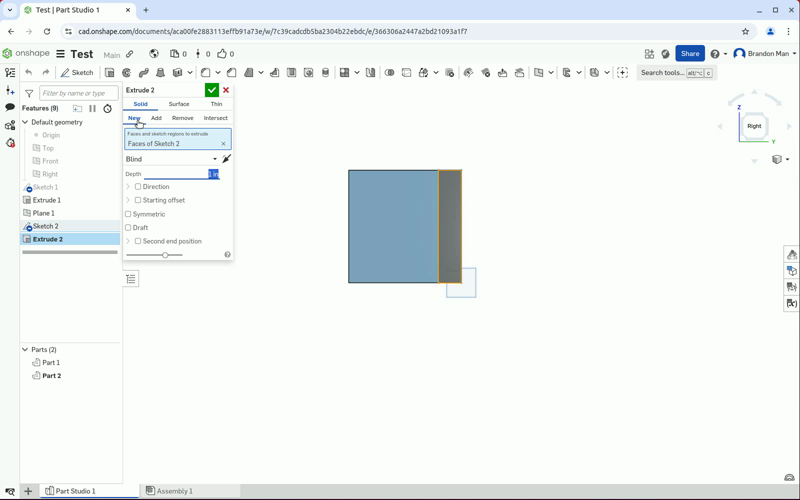
text(18.535)
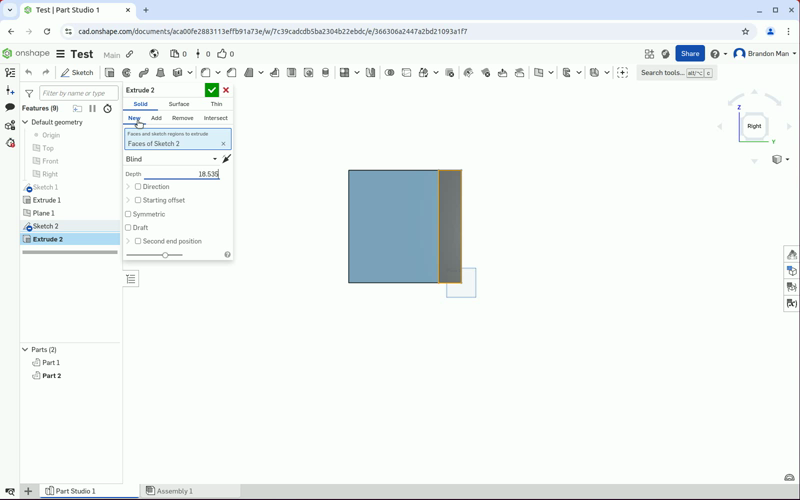
key(enter)
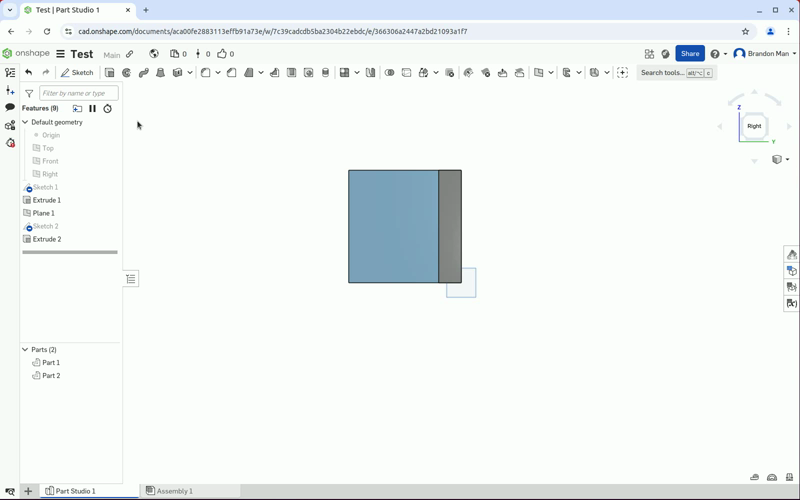
key(shift+h)
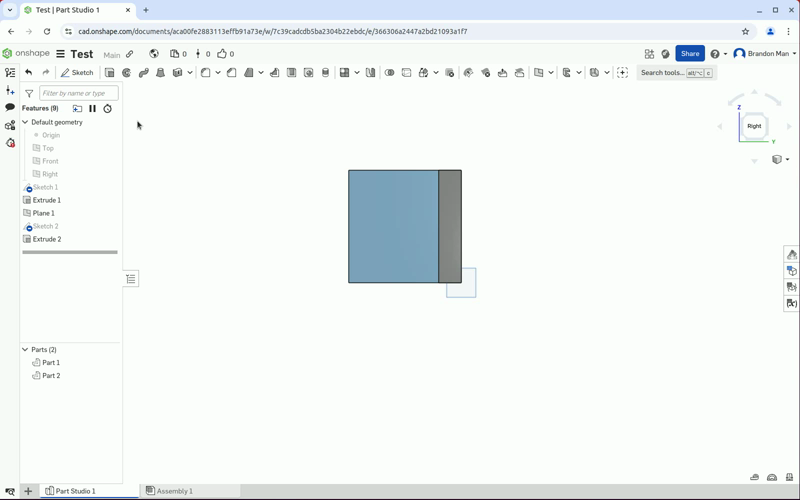
key(shift+h)
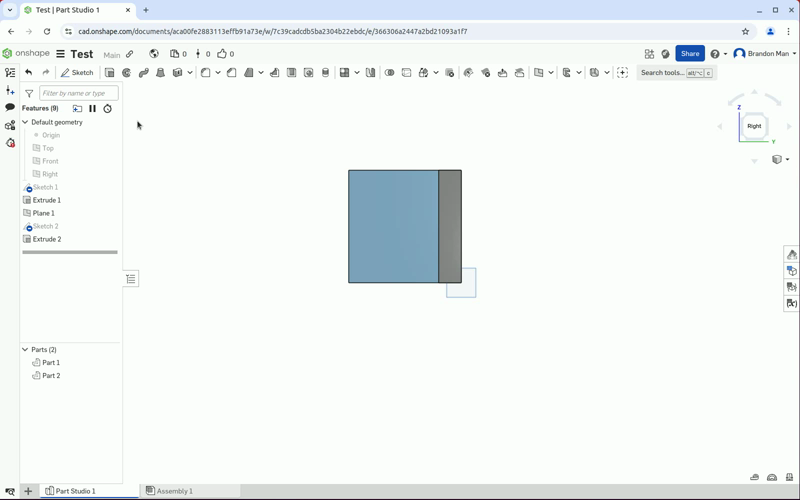
mouse_move(73, 189)
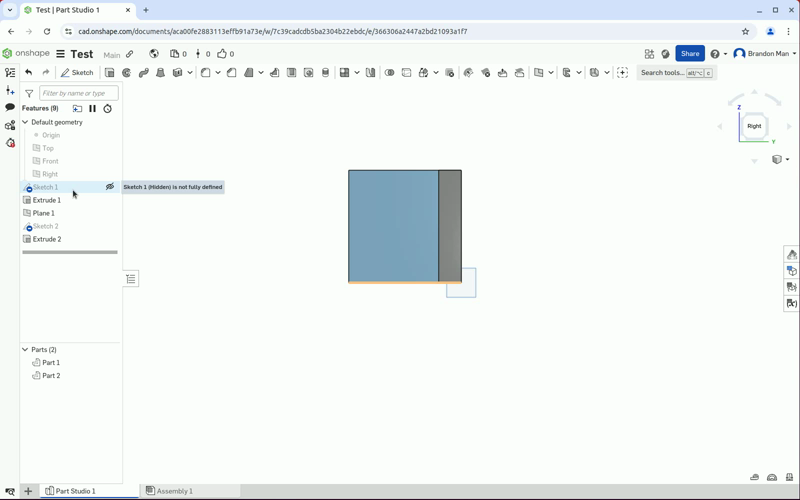
click(73, 189)
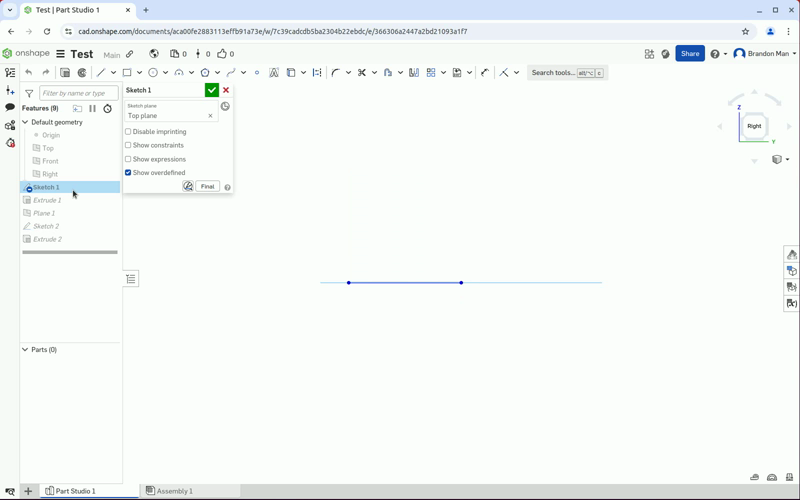
mouse_move(229, 92)
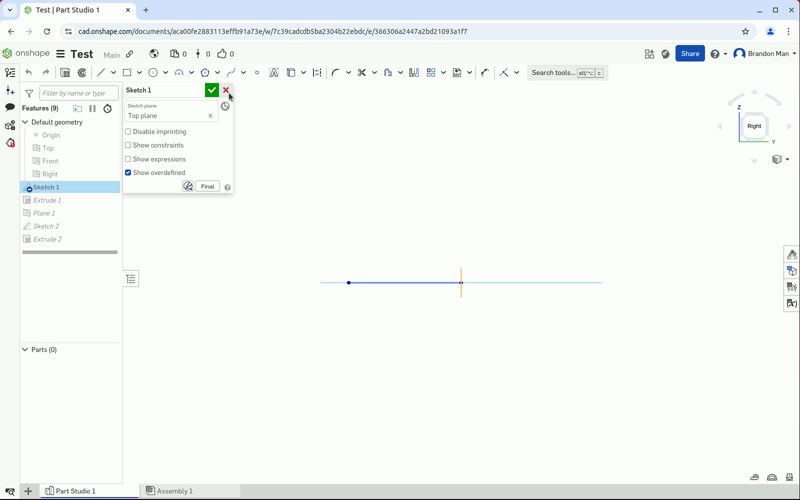
click(229, 92)
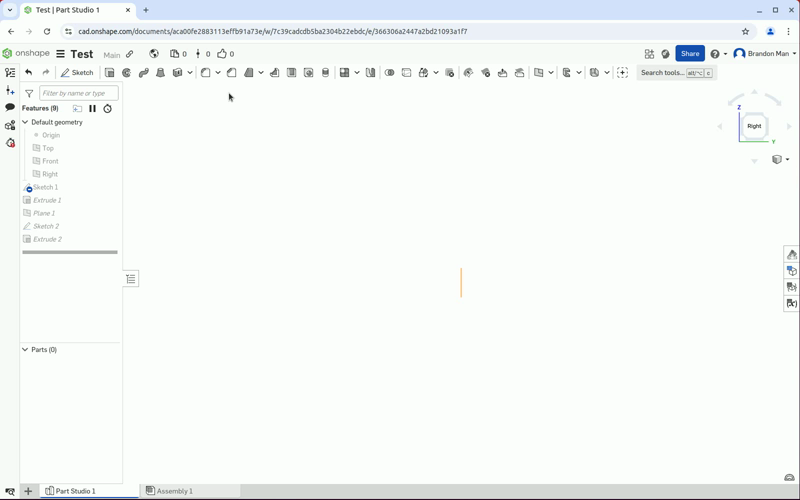
mouse_move(73, 352)
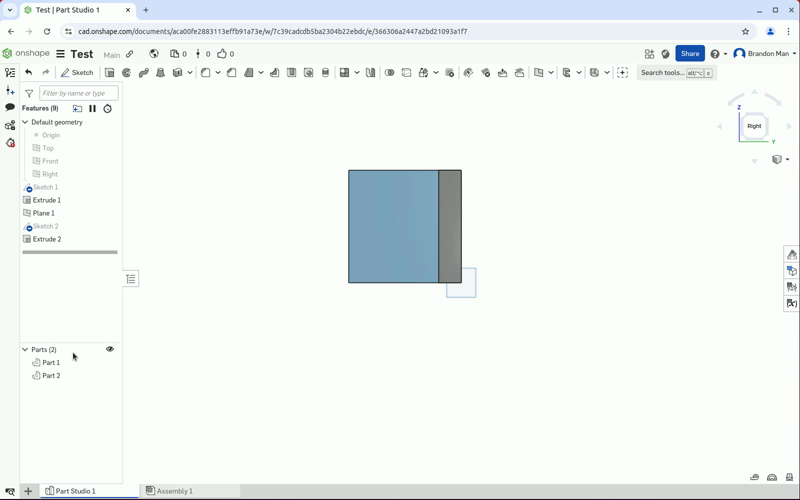
key(y)
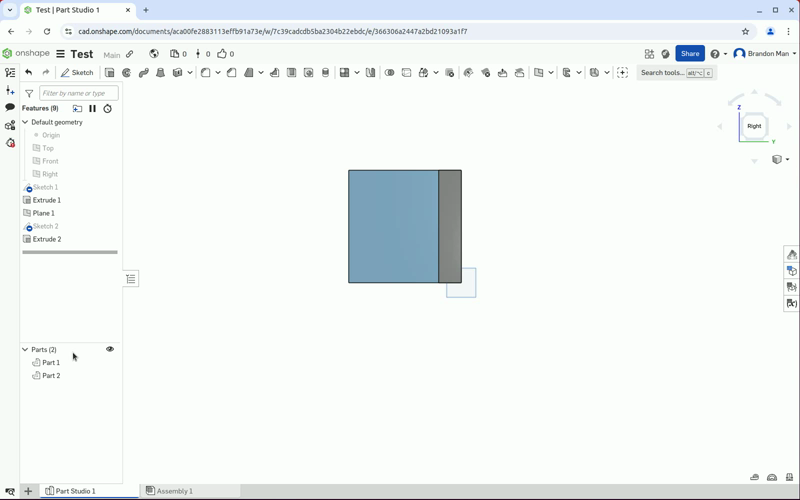
key(shift+p)
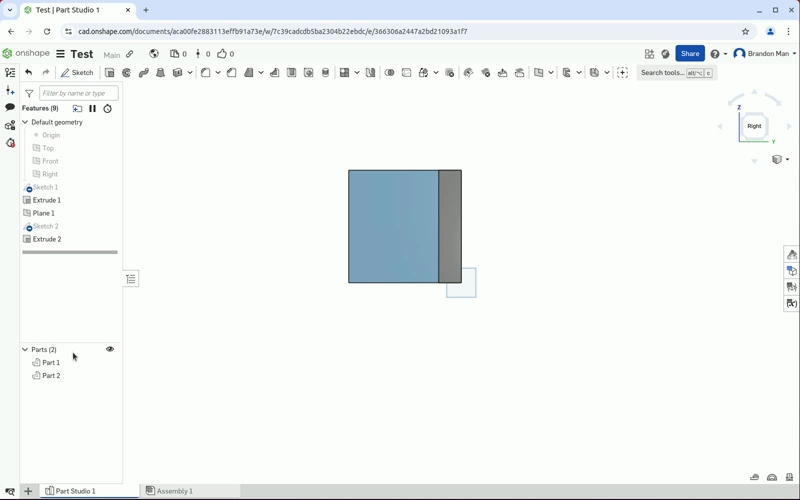
key(space)
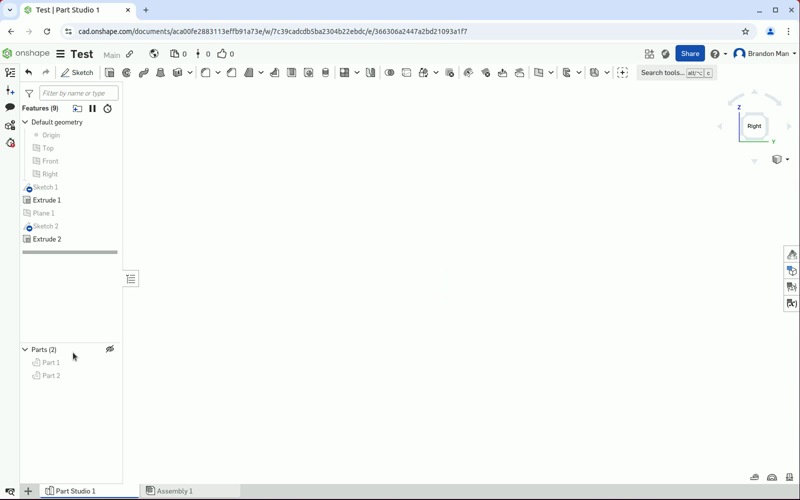
key_down(shift)
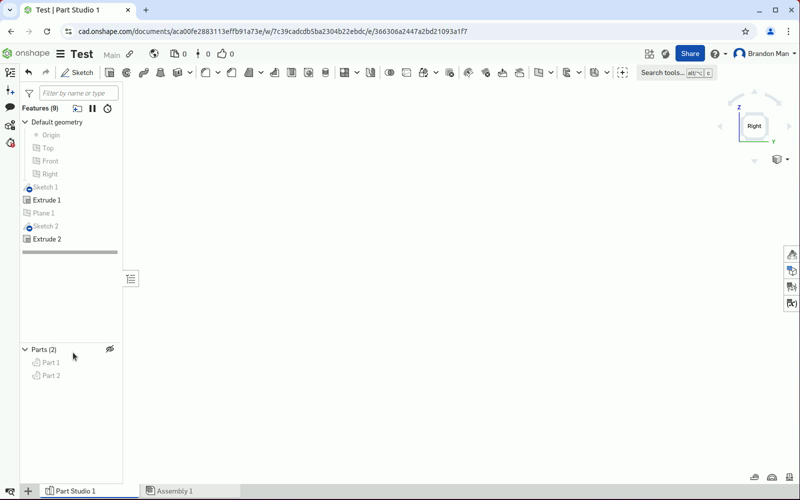
key(right)
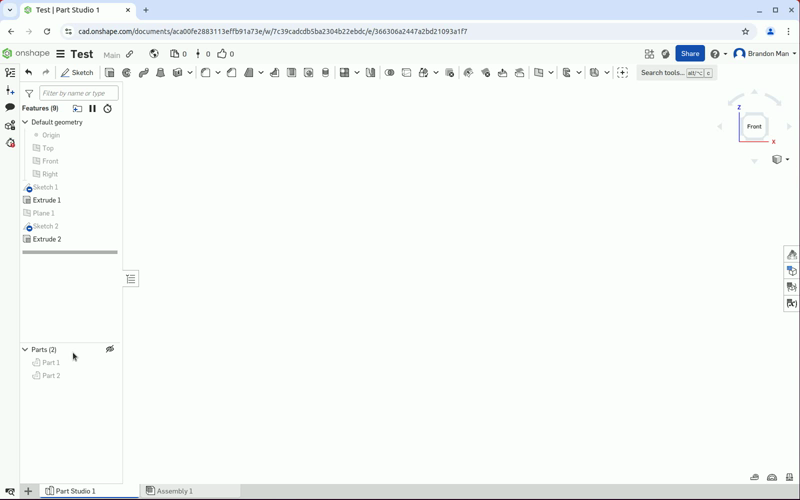
key_up(shift)
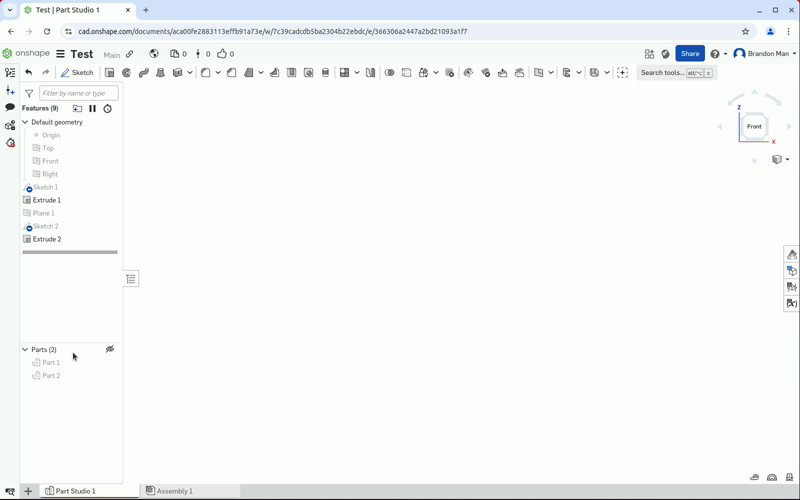
mouse_move(73, 352)
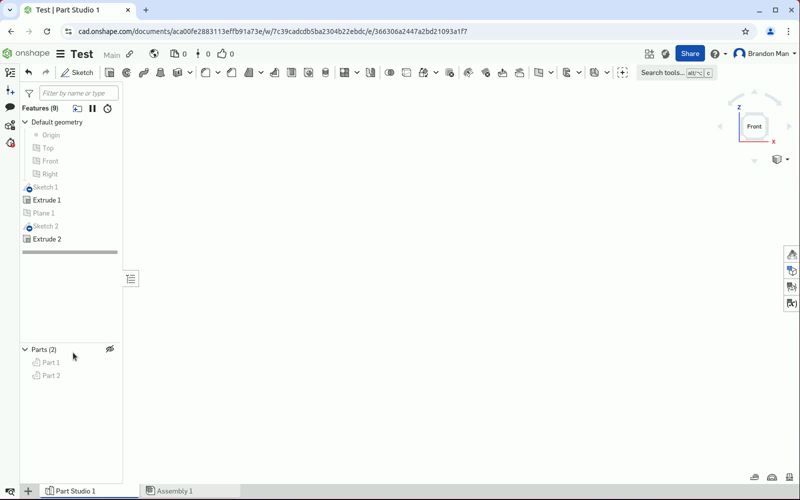
key(shift+y)
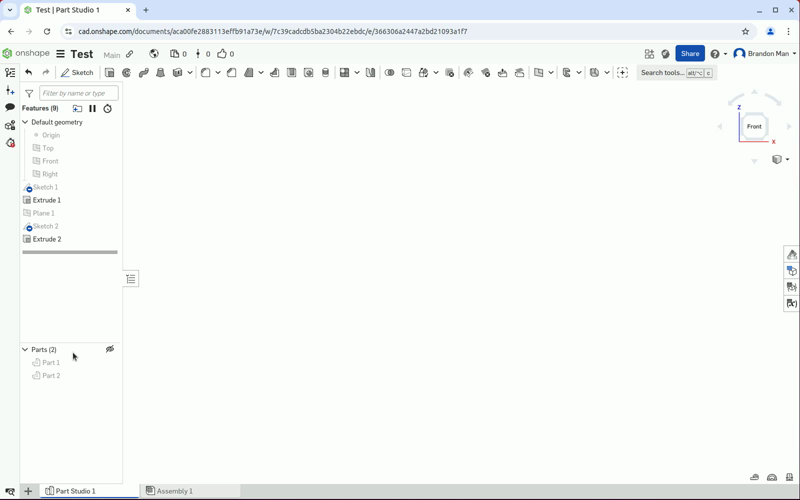
key(shift+s)
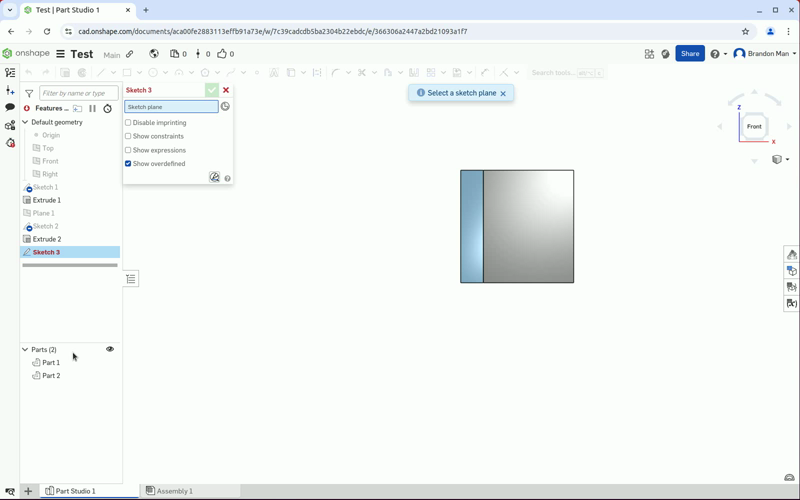
mouse_move(73, 163)
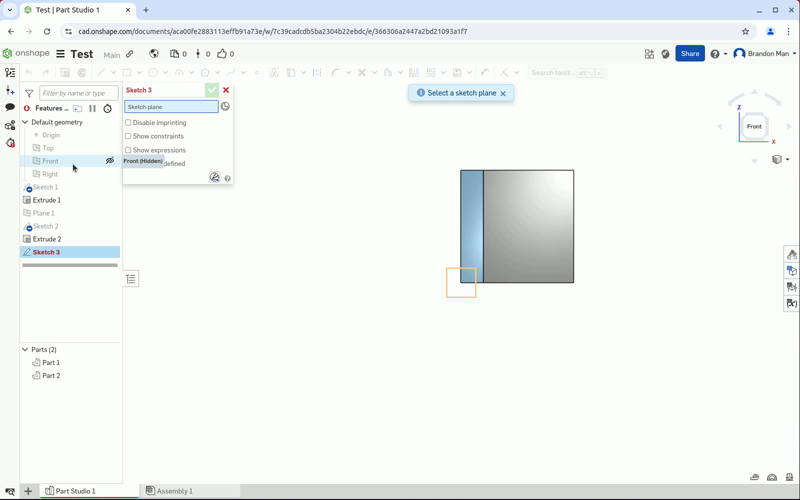
click(73, 163)
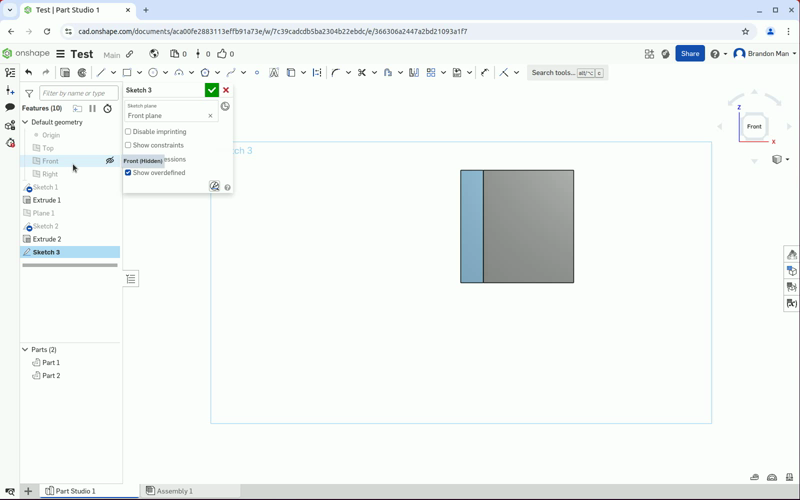
mouse_move(73, 352)
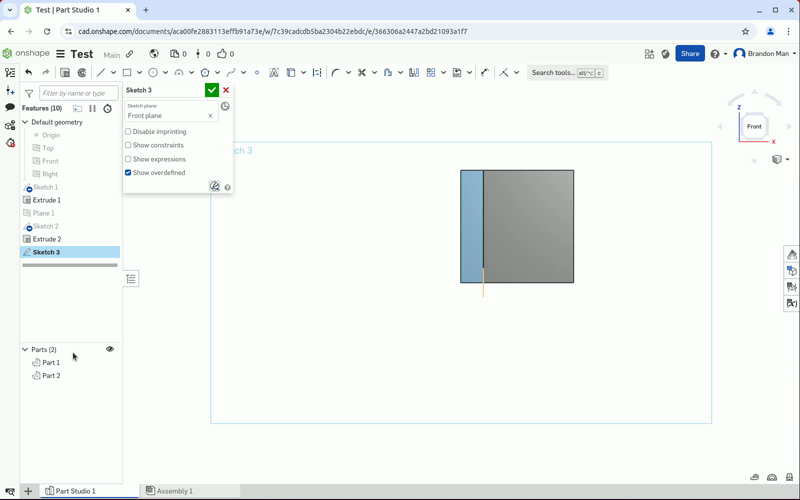
key(y)
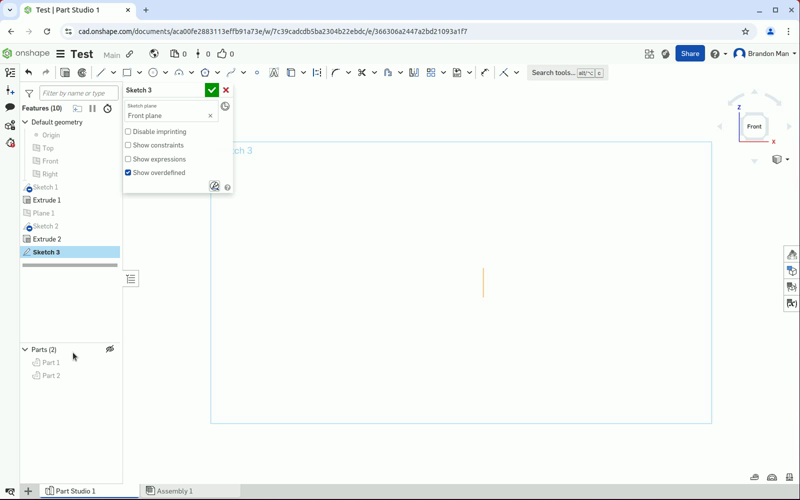
key(l)
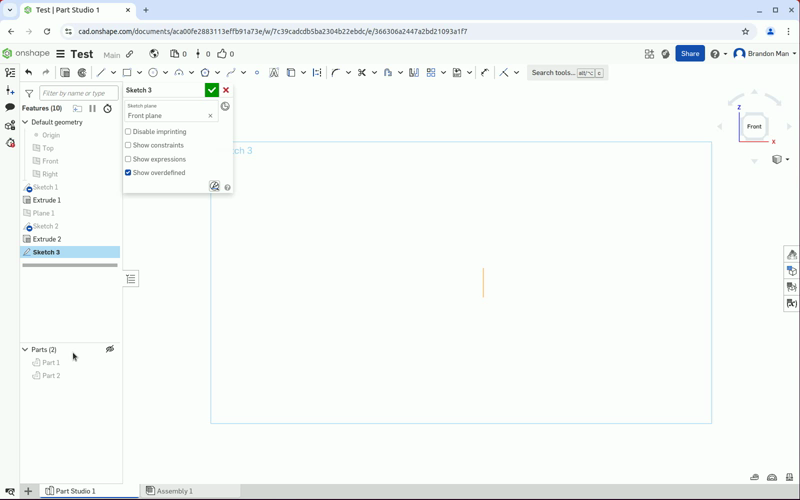
key_down(shift)
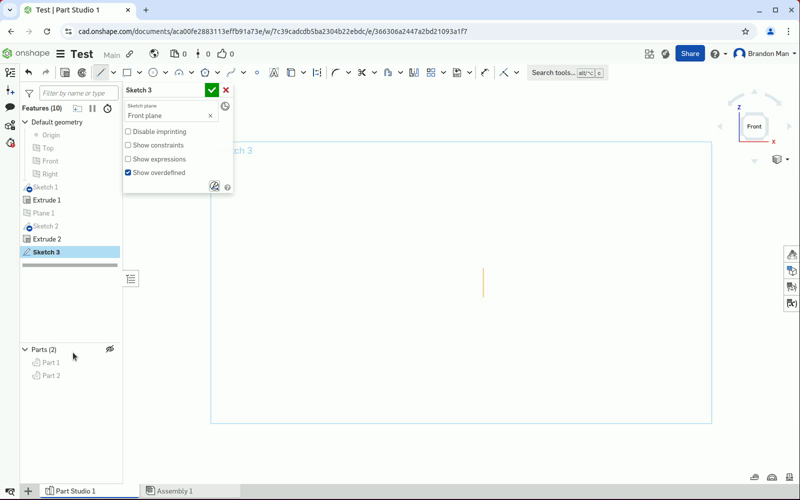
mouse_move(460, 282)
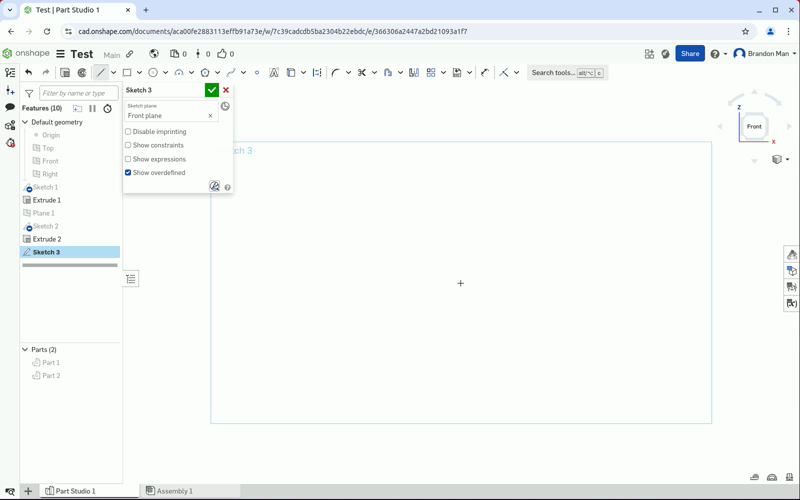
click(460, 282)
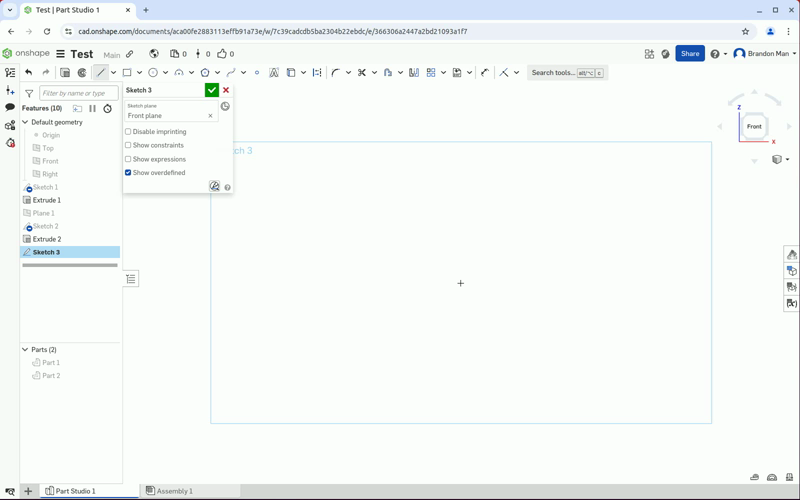
key_up(shift)
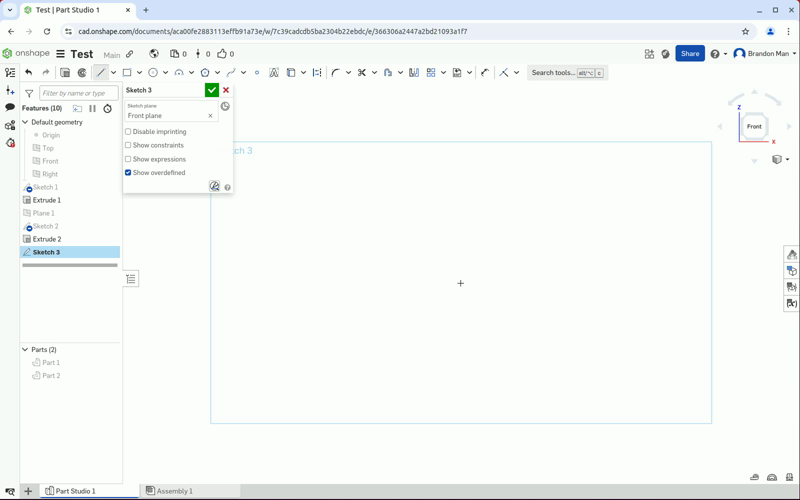
key_down(shift)
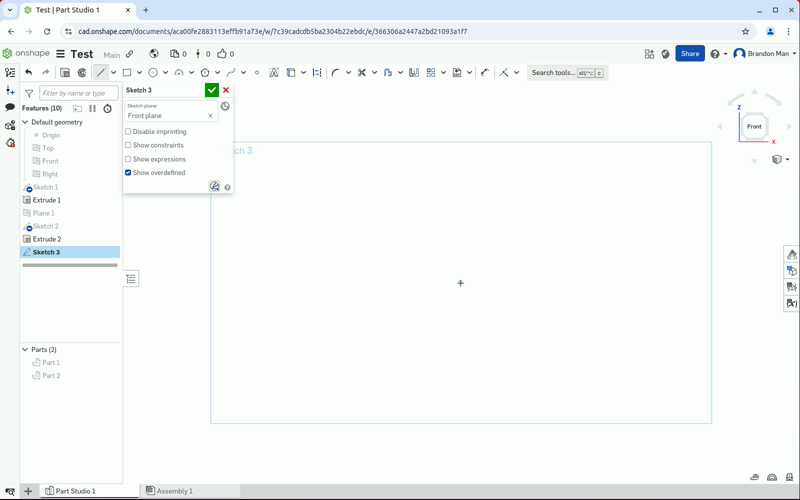
mouse_move(551, 282)
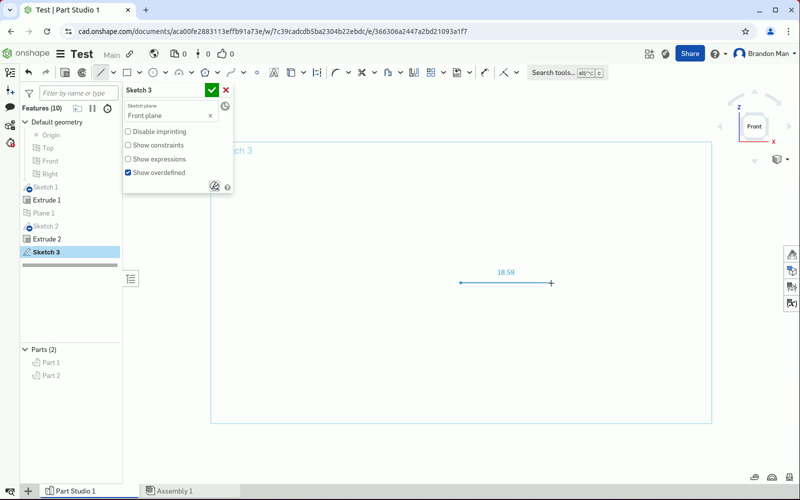
click(551, 282)
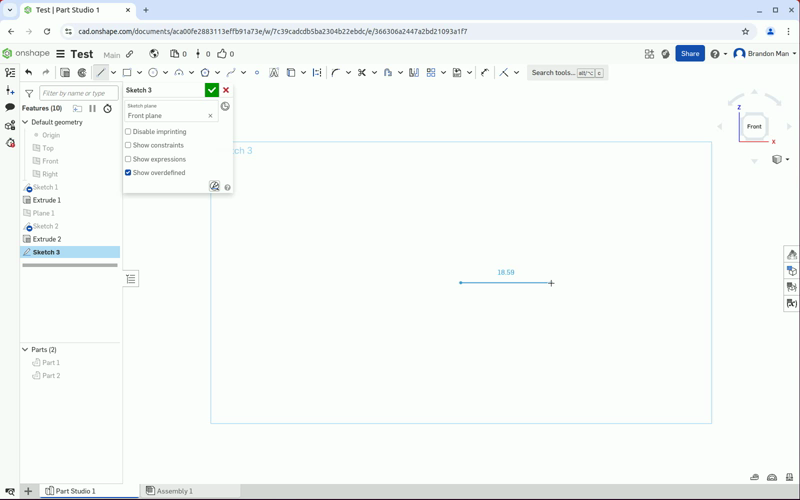
key_up(shift)
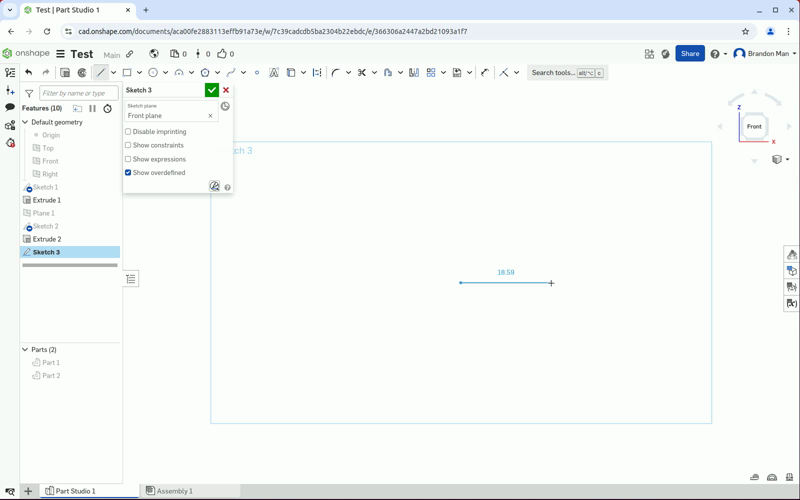
key_down(shift)
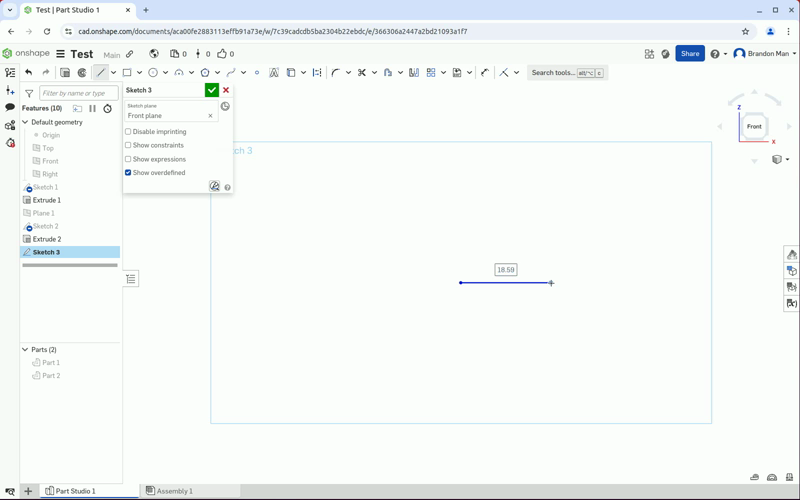
mouse_move(581, 282)
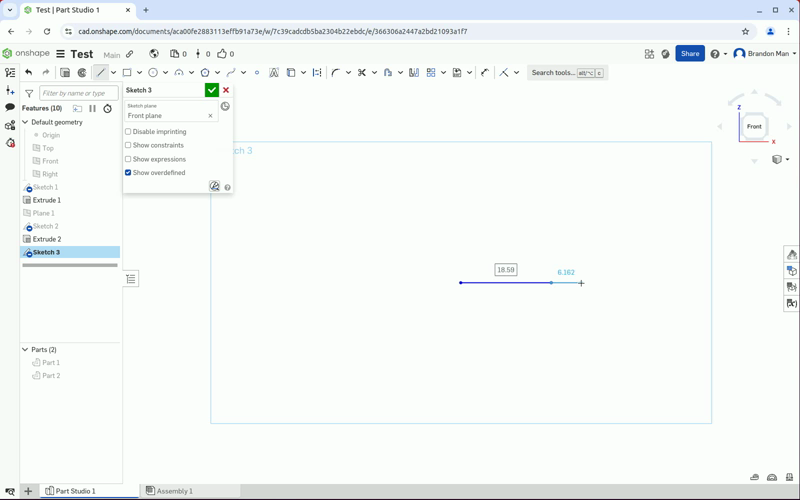
mouse_move(551, 260)
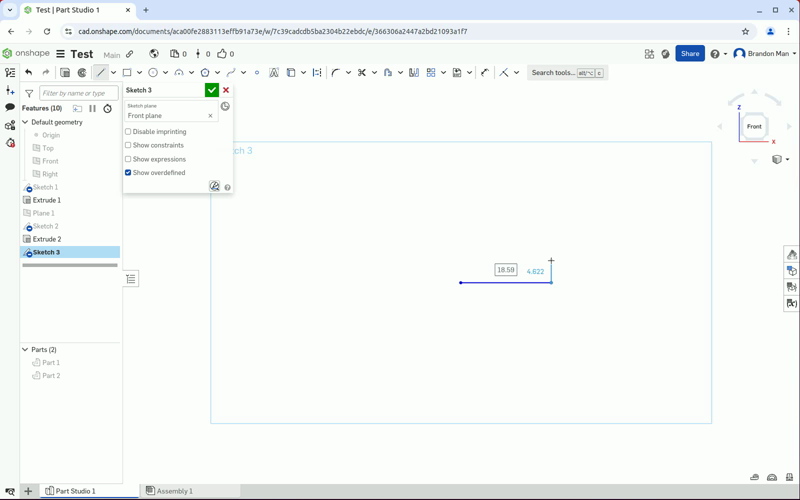
click(551, 260)
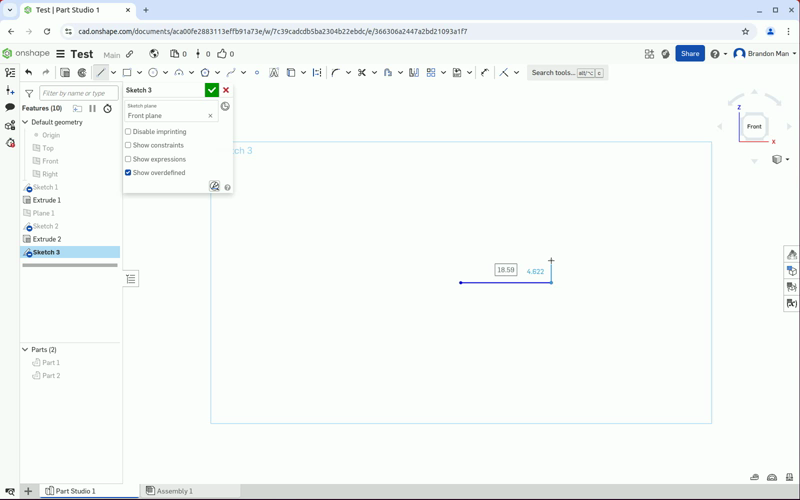
key_up(shift)
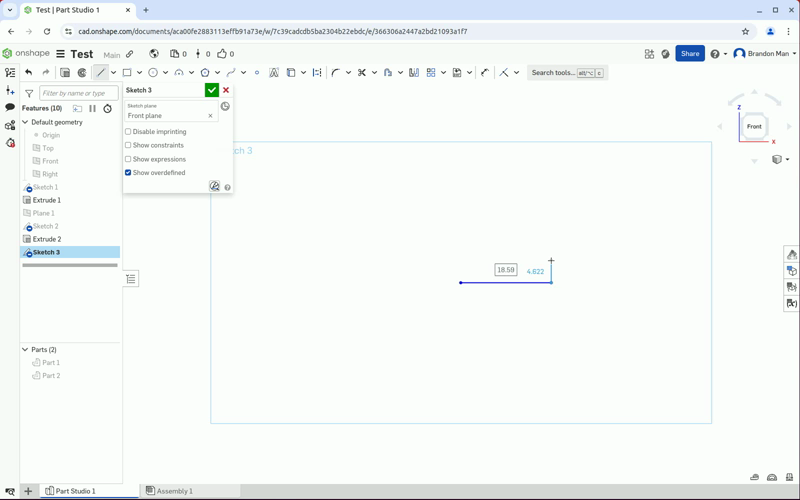
key_down(shift)
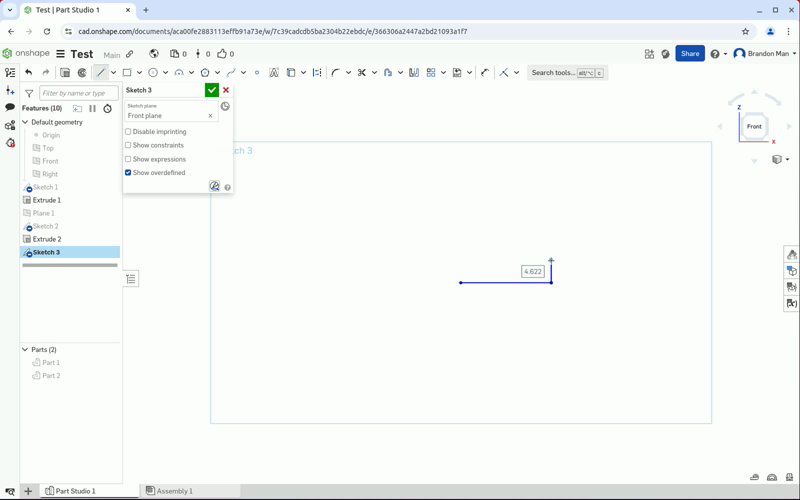
mouse_move(460, 260)
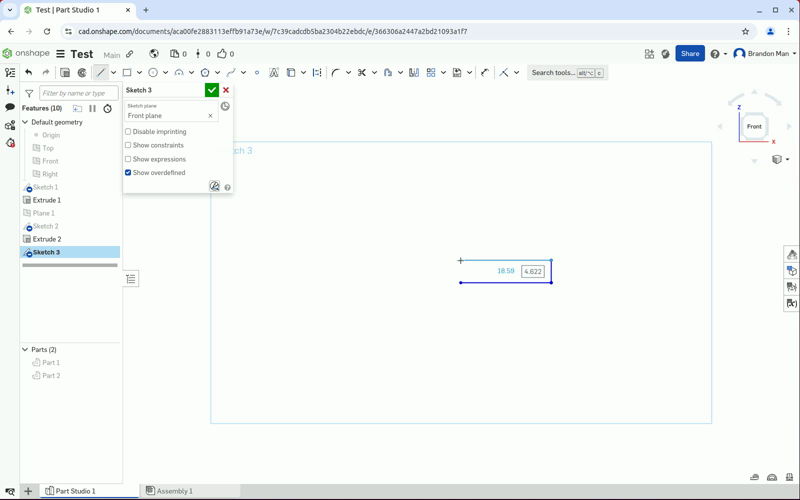
click(460, 260)
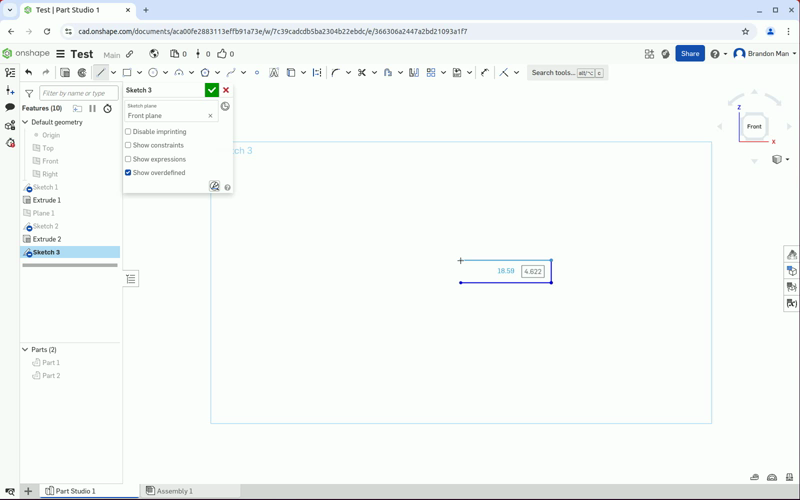
key_up(shift)
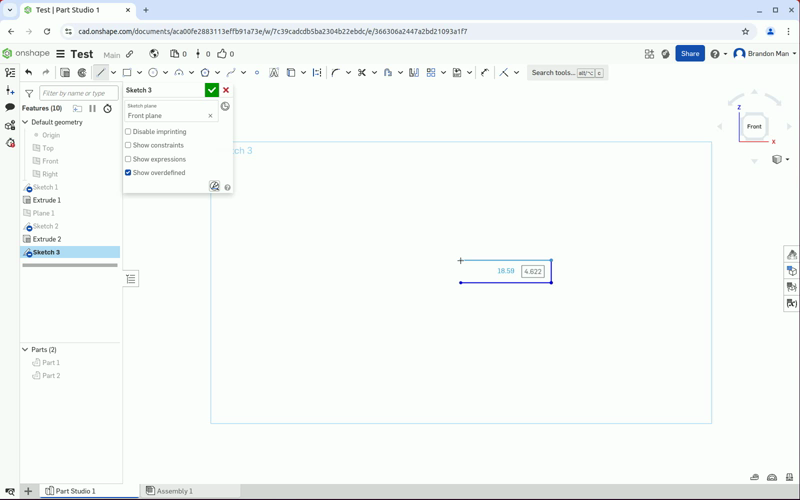
mouse_move(490, 260)
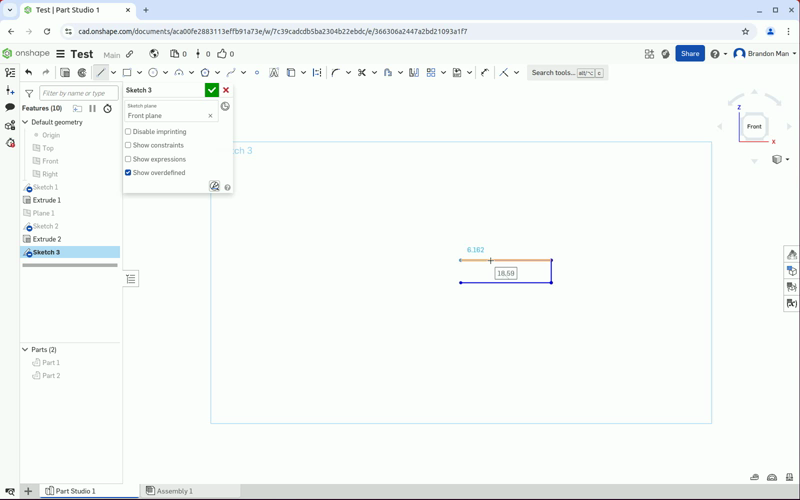
key_down(shift)
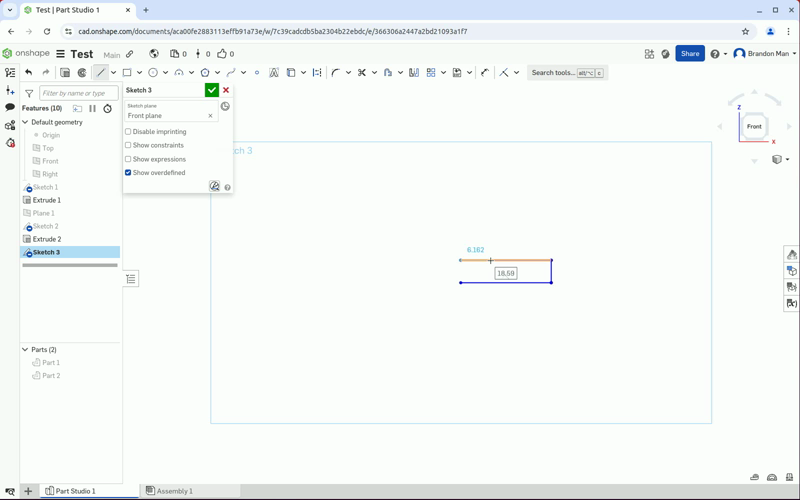
mouse_move(460, 282)
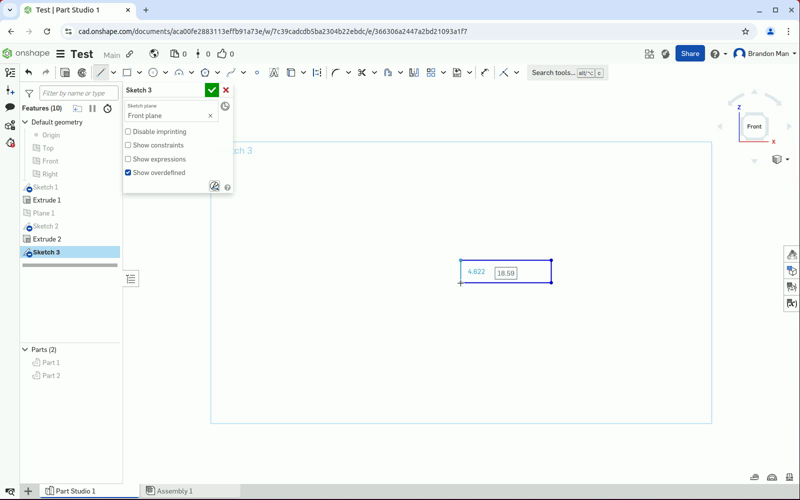
key_up(shift)
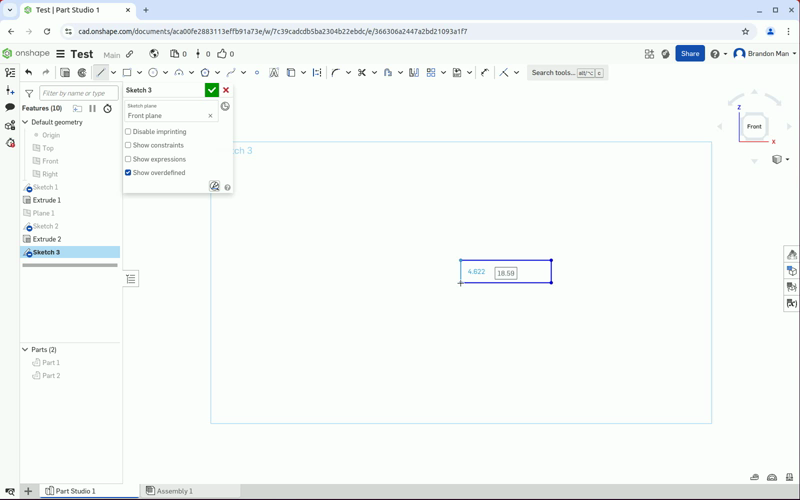
click(460, 282)
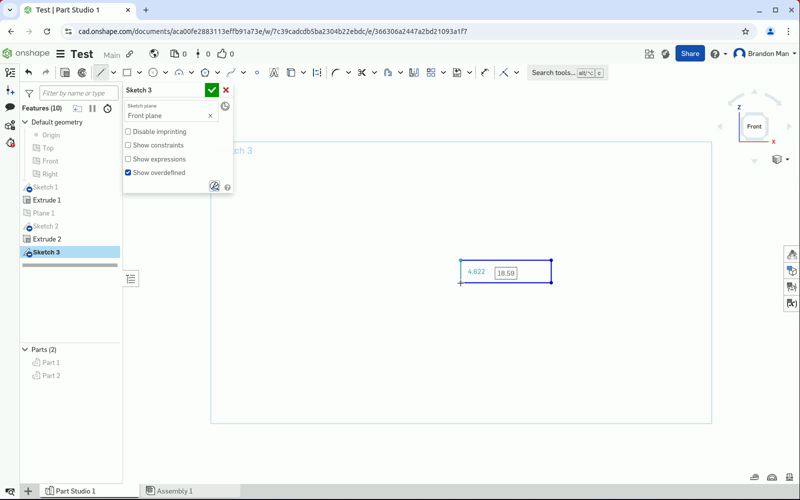
key(esc)
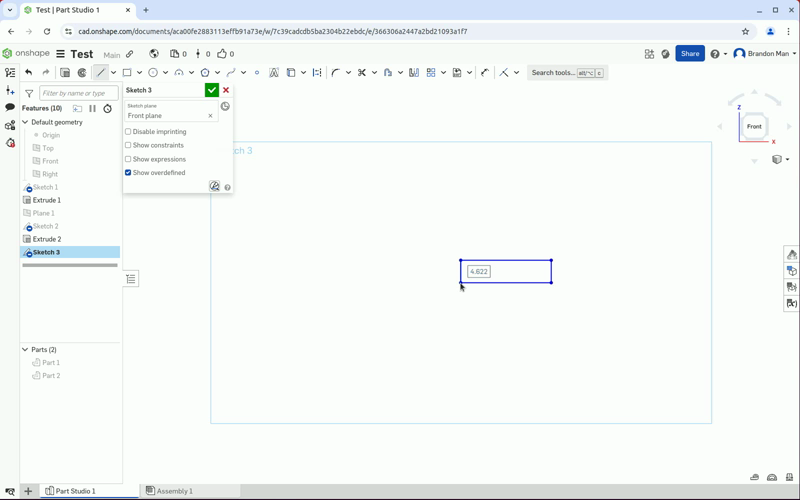
mouse_move(472, 271)
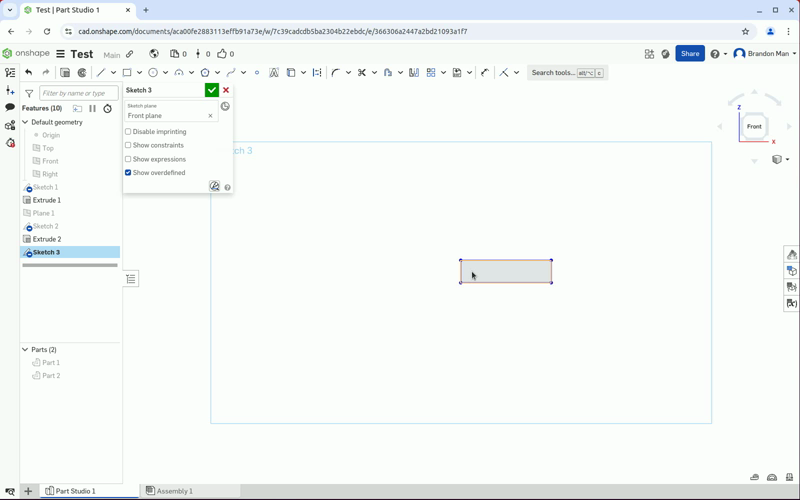
click(472, 271)
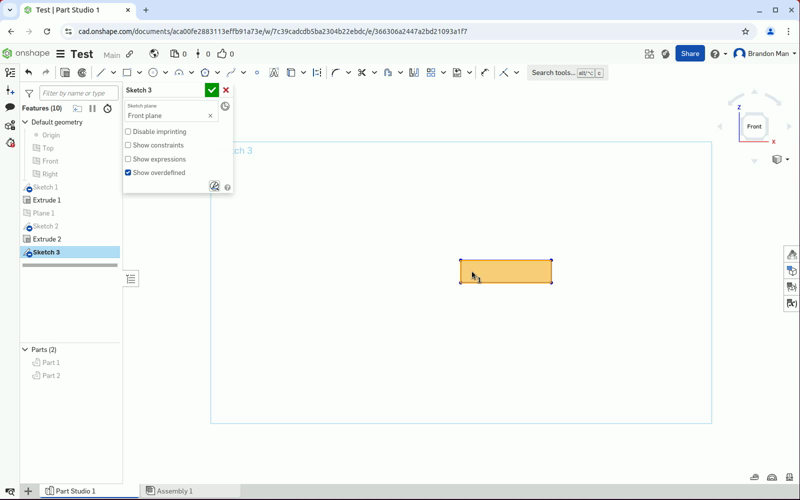
mouse_move(73, 352)
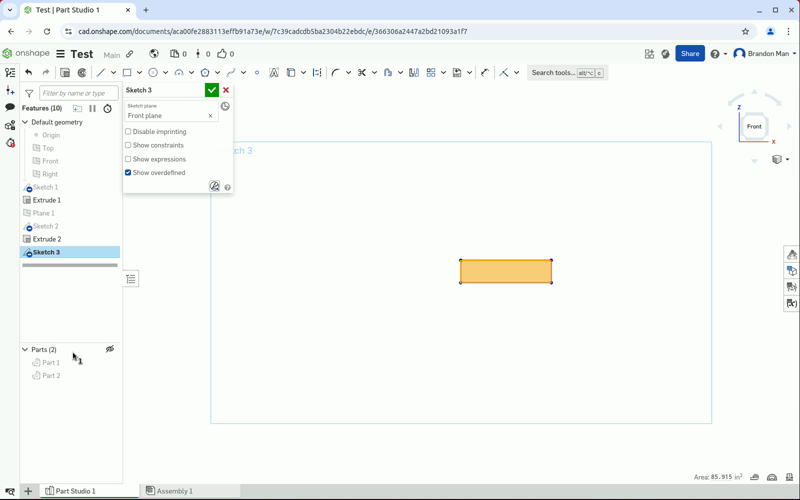
key(shift+y)
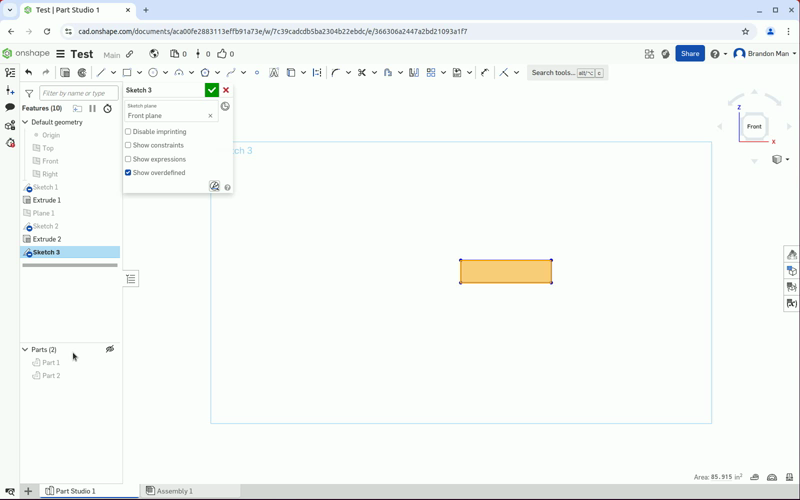
key(shift+e)
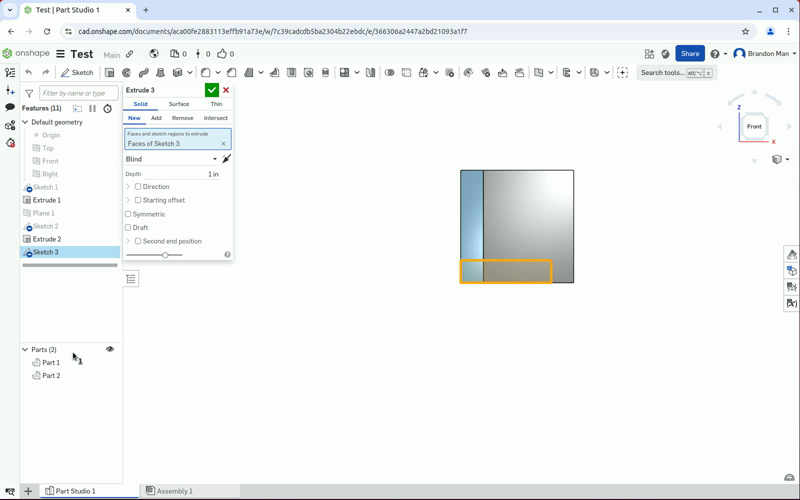
mouse_move(143, 106)
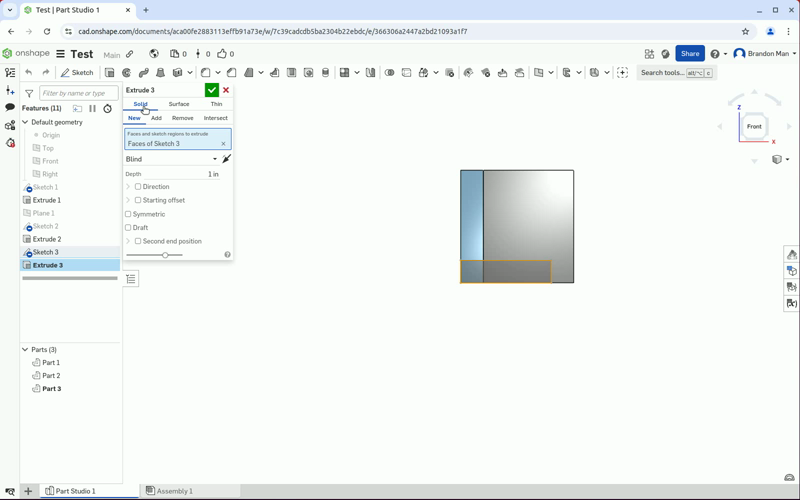
click(143, 106)
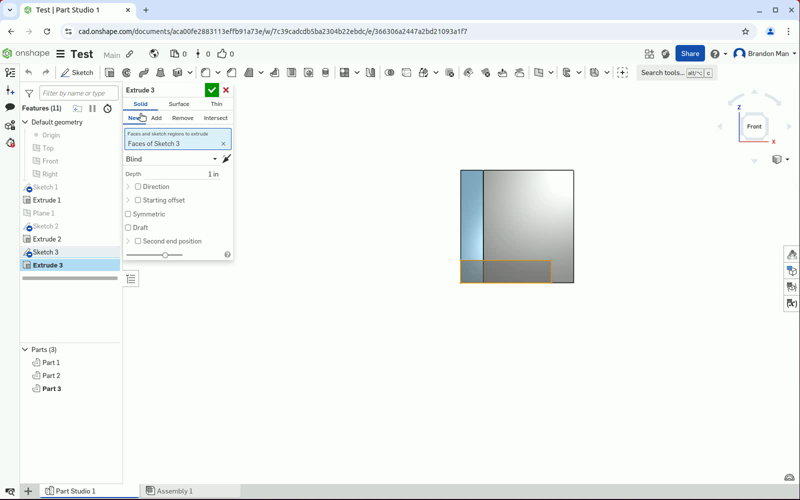
mouse_move(137, 120)
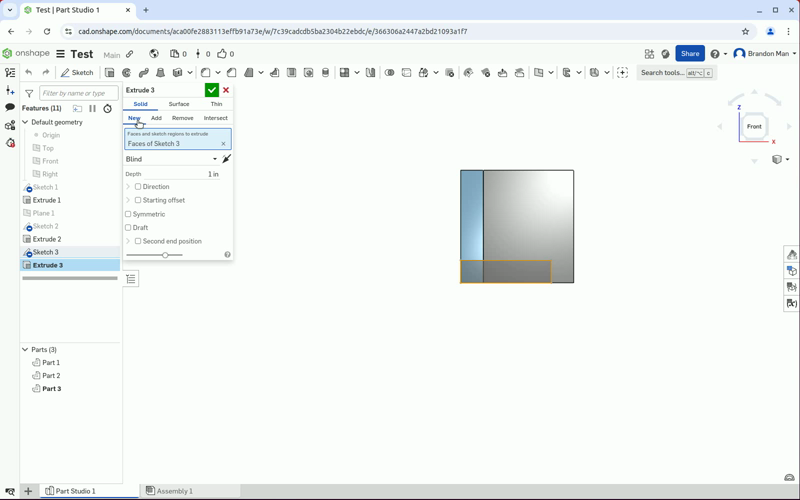
click(137, 120)
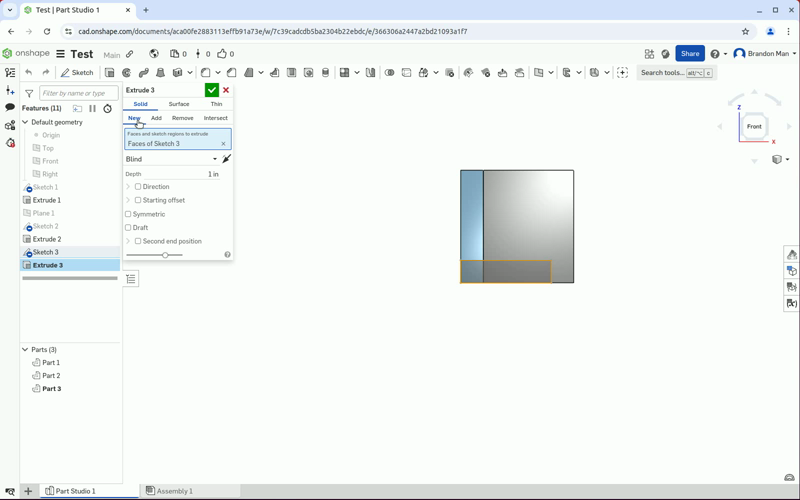
key(tab, 4)
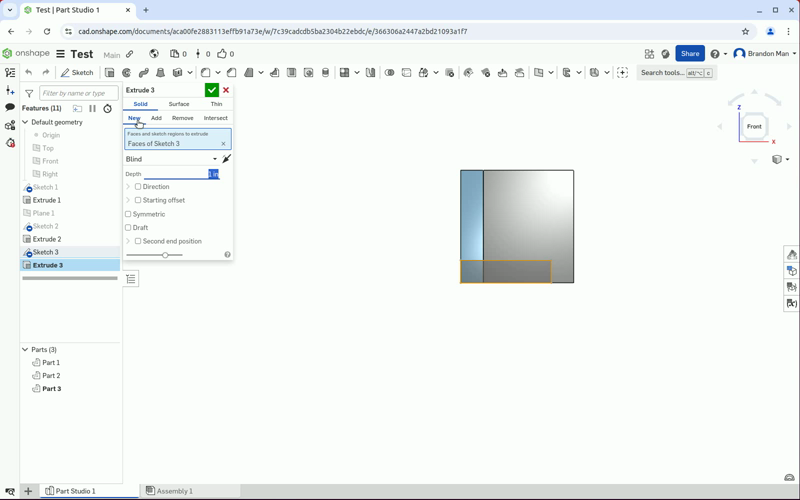
text(23.108)
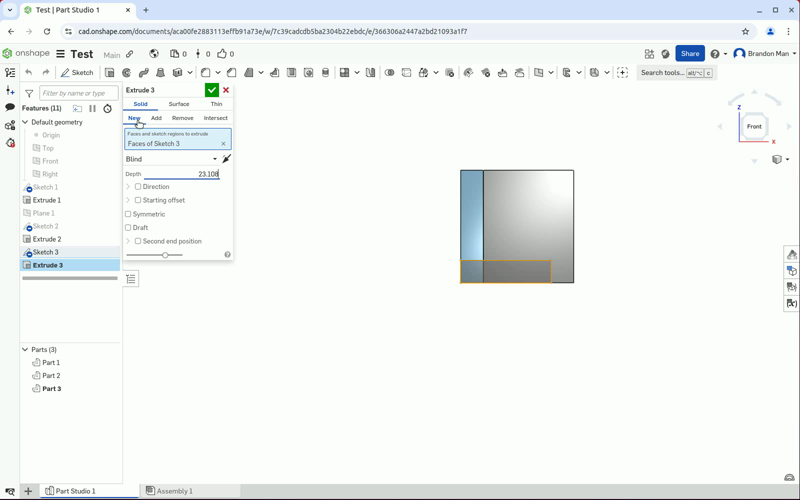
key(enter)
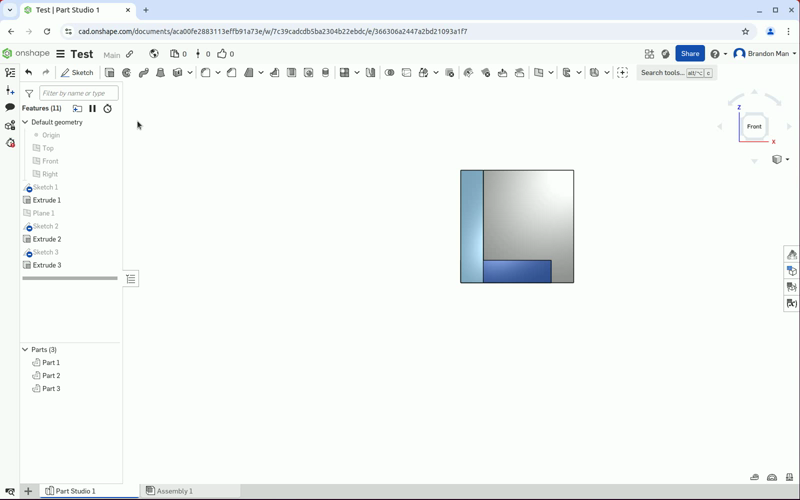
key(shift+h)
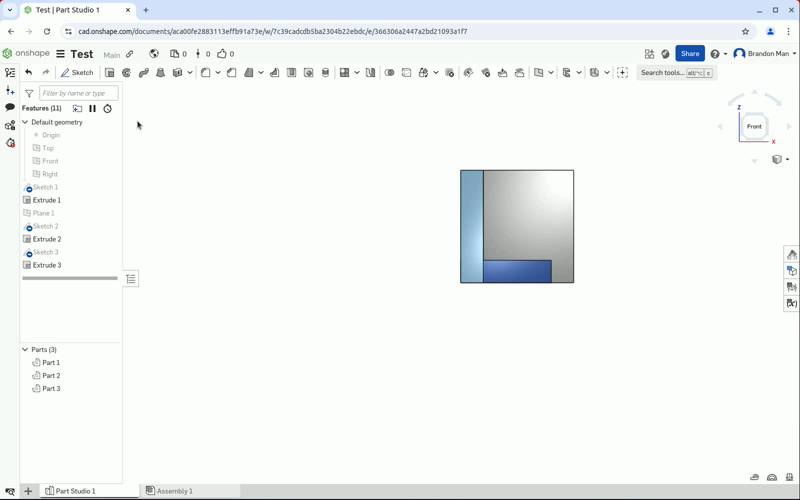
key(shift+h)
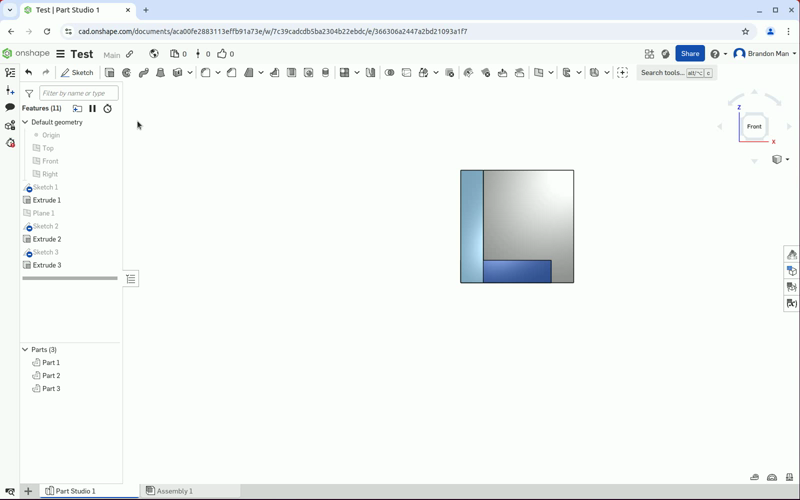
mouse_move(73, 189)
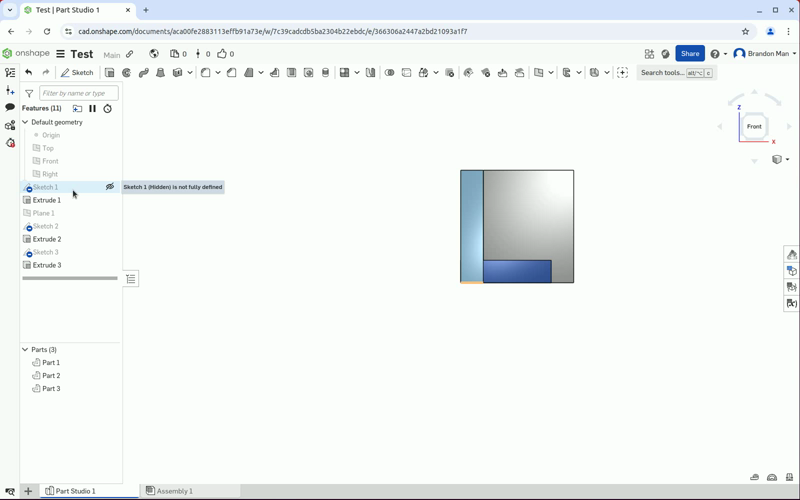
click(73, 189)
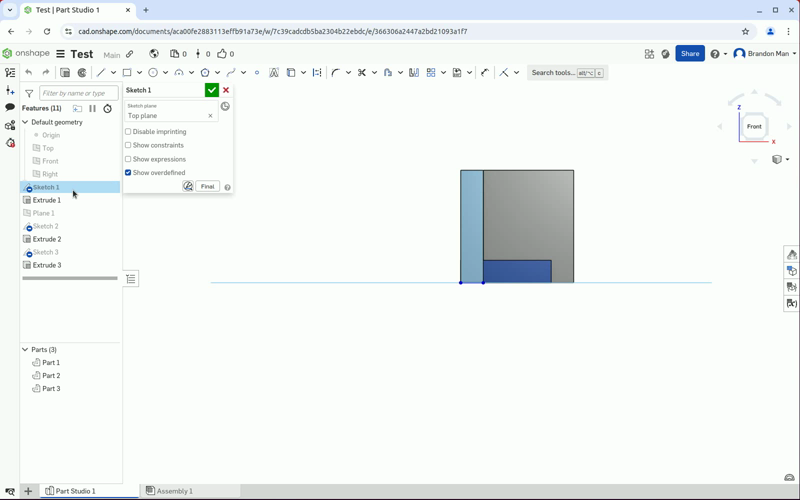
mouse_move(229, 92)
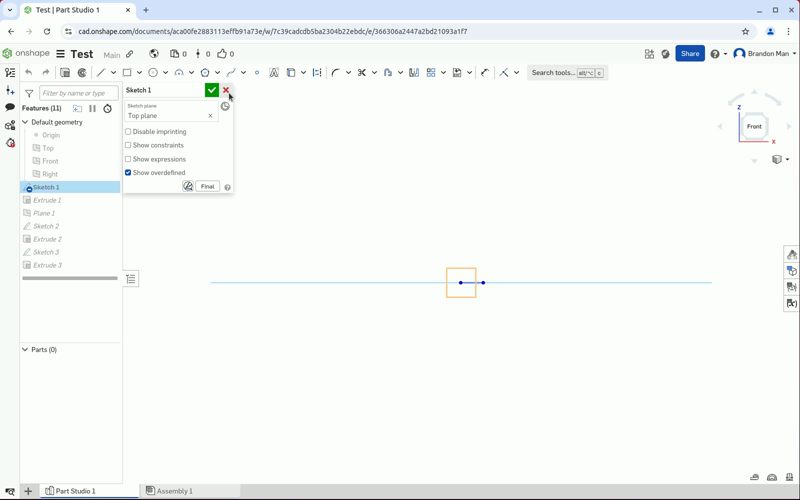
click(229, 92)
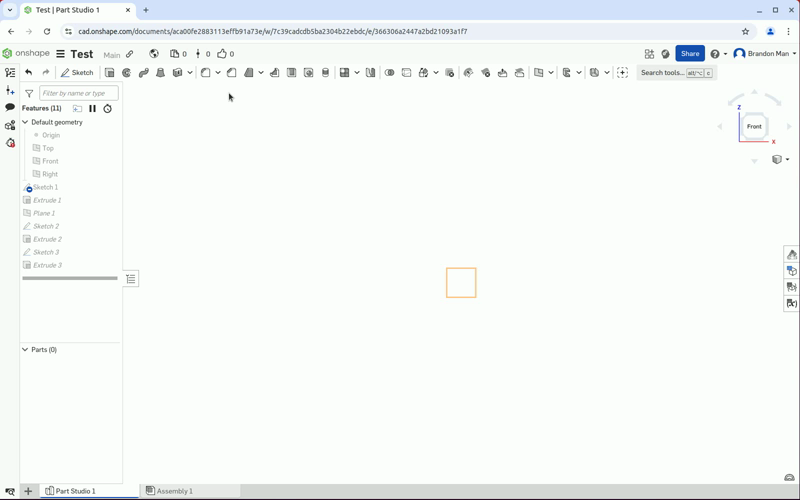
mouse_move(541, 75)
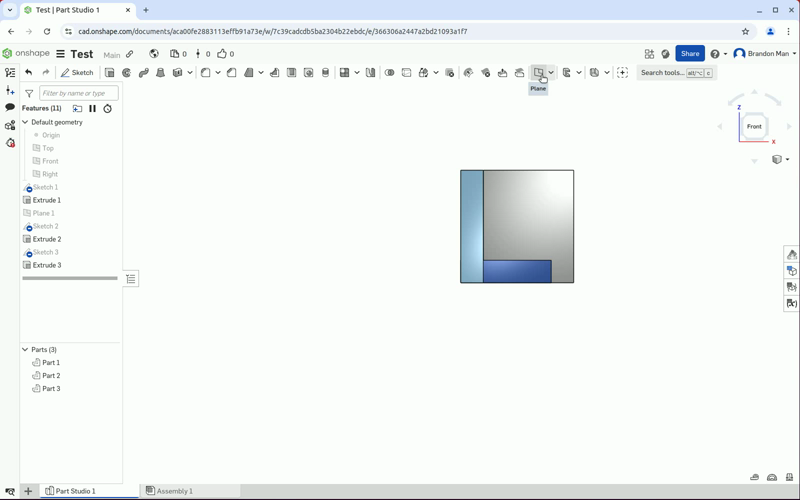
click(541, 75)
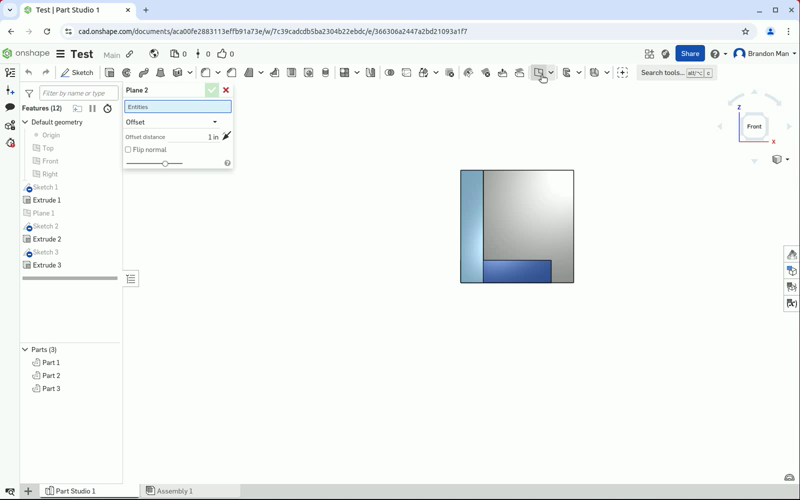
mouse_move(73, 163)
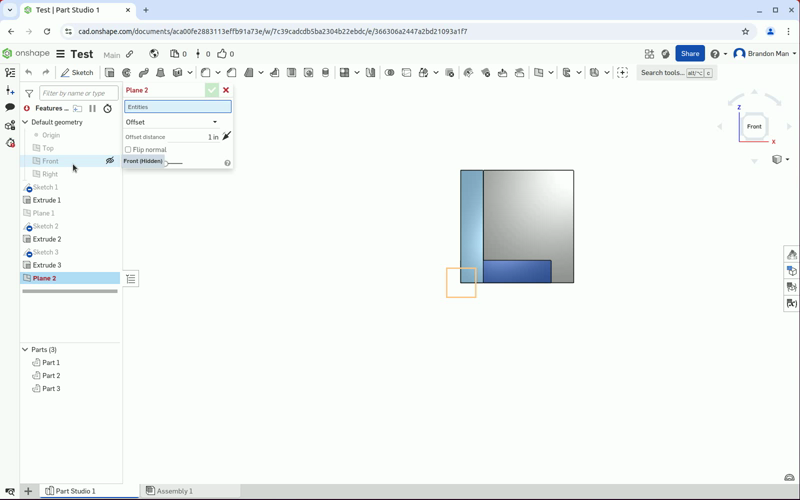
click(73, 163)
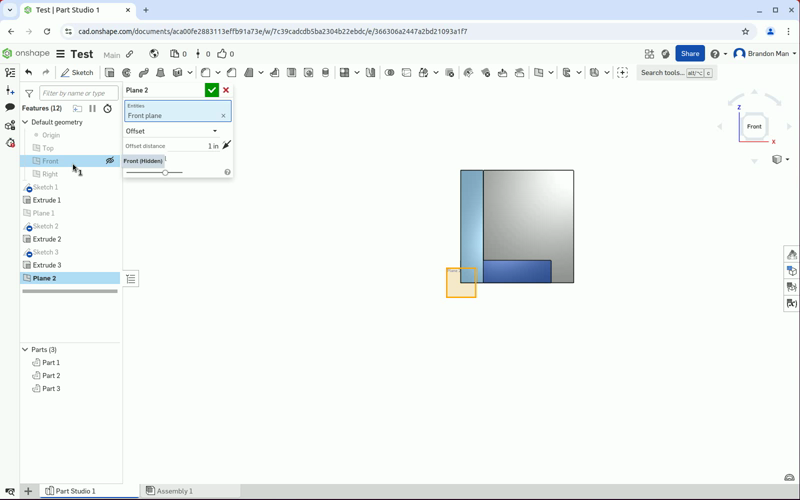
key(tab, 2)
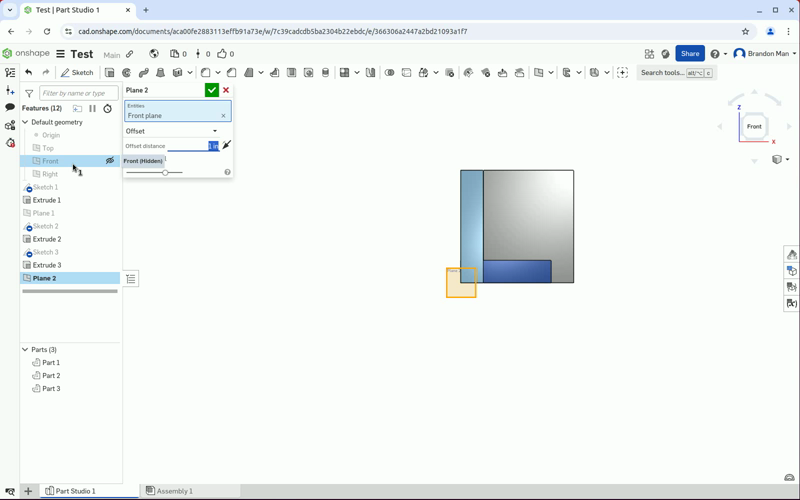
text(4.56)
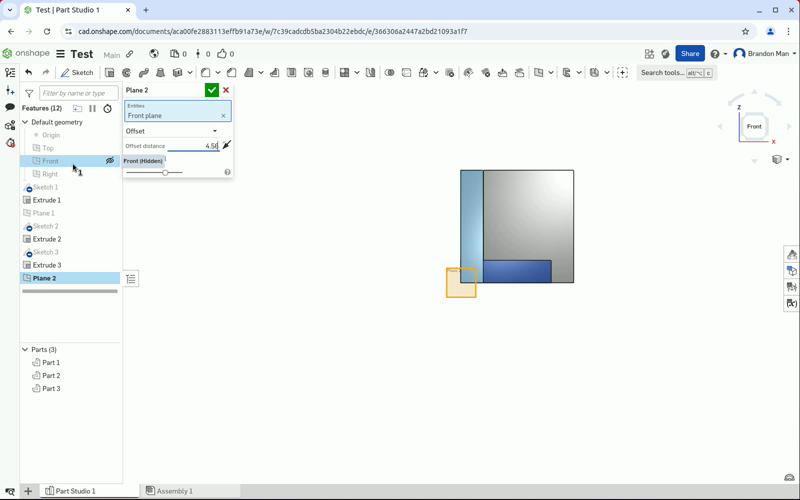
key(enter, 2)
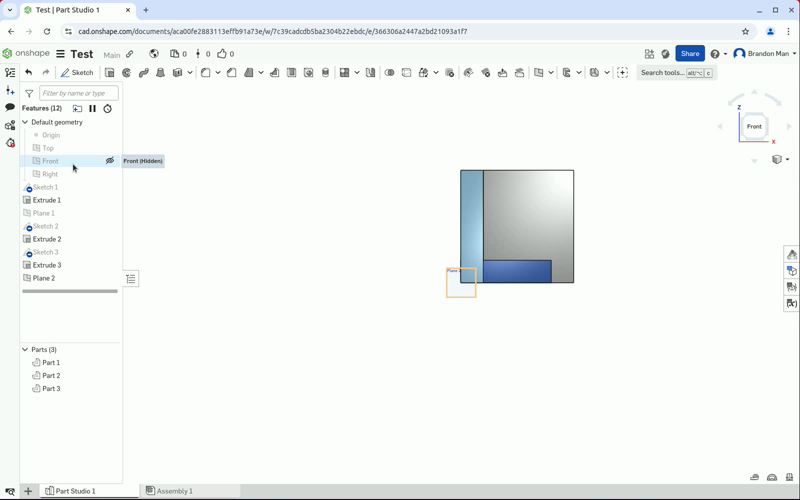
key(shift+s)
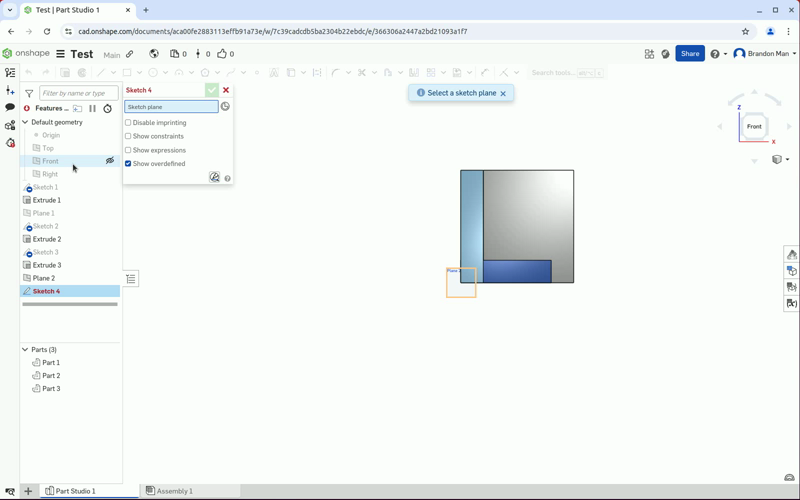
mouse_move(73, 280)
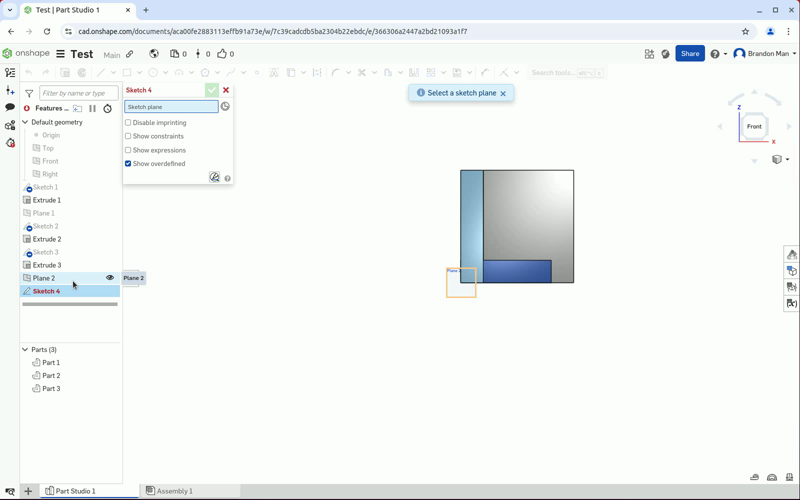
click(73, 280)
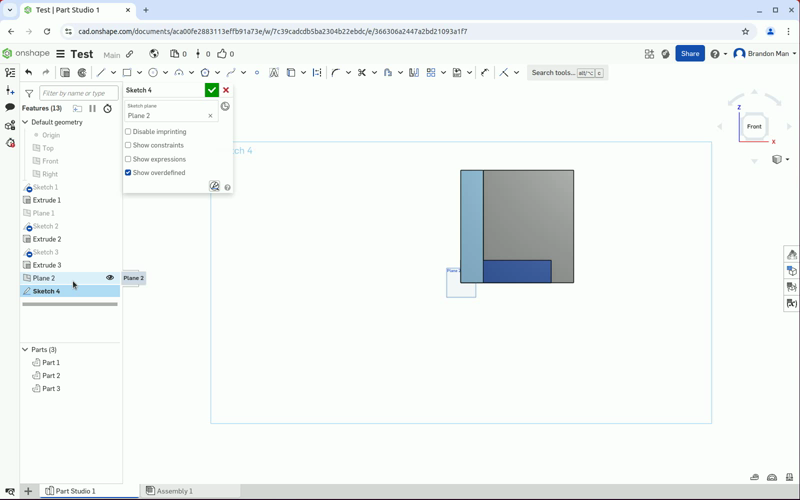
mouse_move(73, 352)
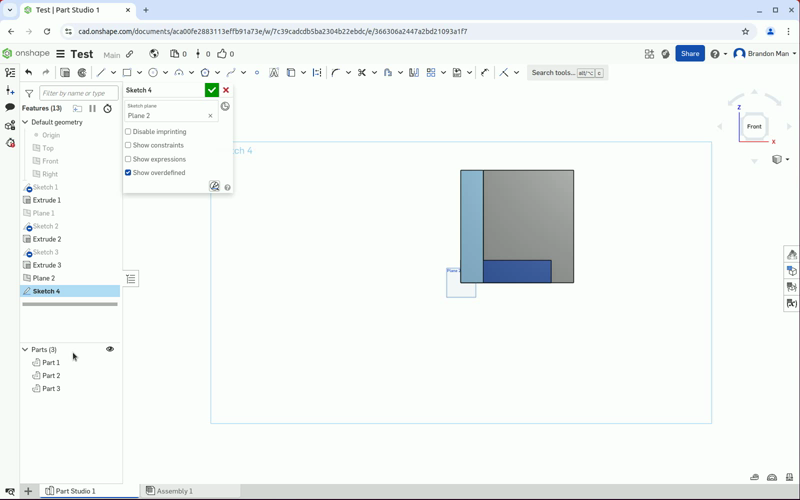
key(y)
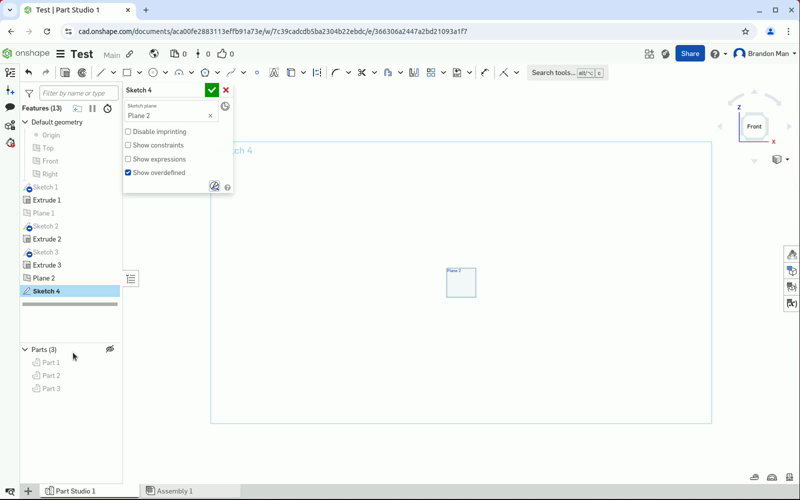
key(l)
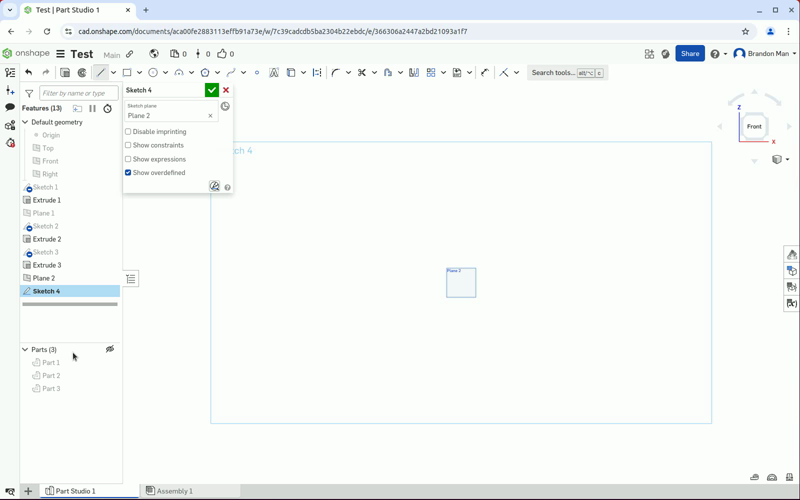
key_down(shift)
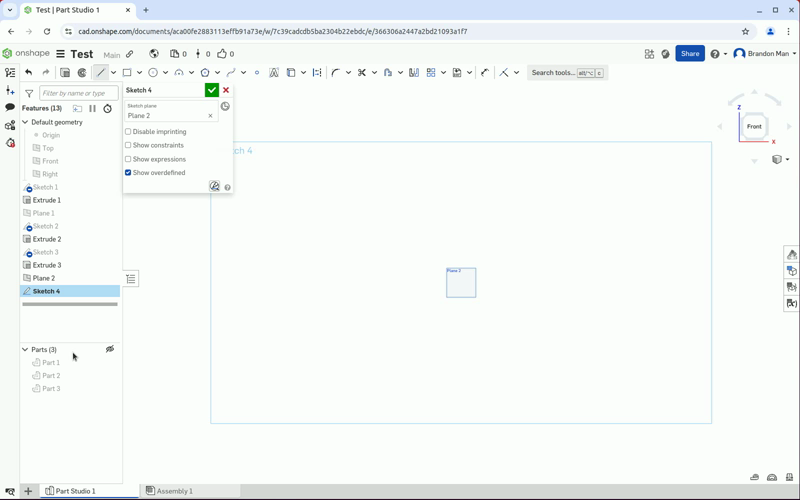
mouse_move(551, 282)
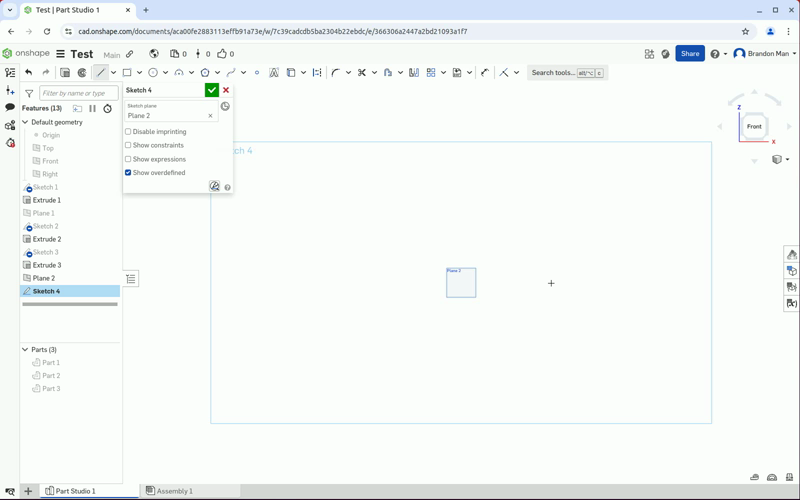
click(551, 282)
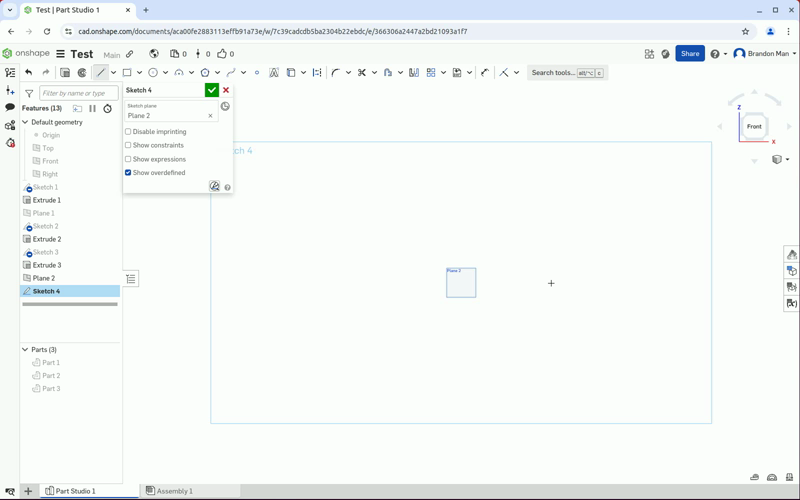
key_up(shift)
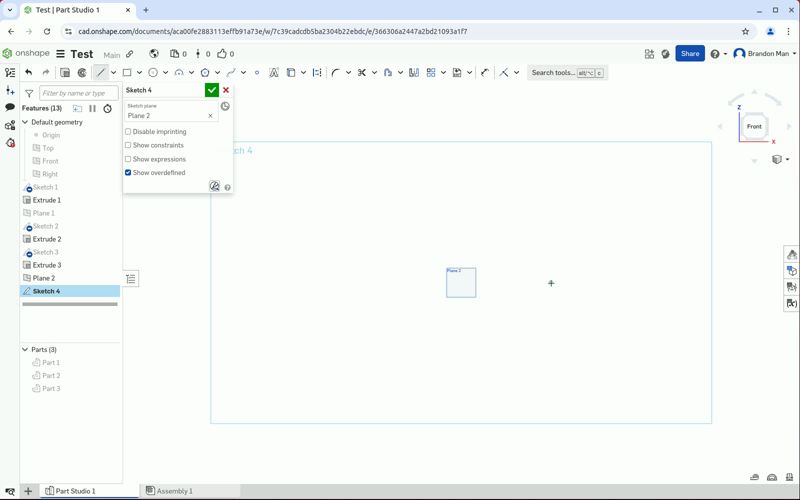
key_down(shift)
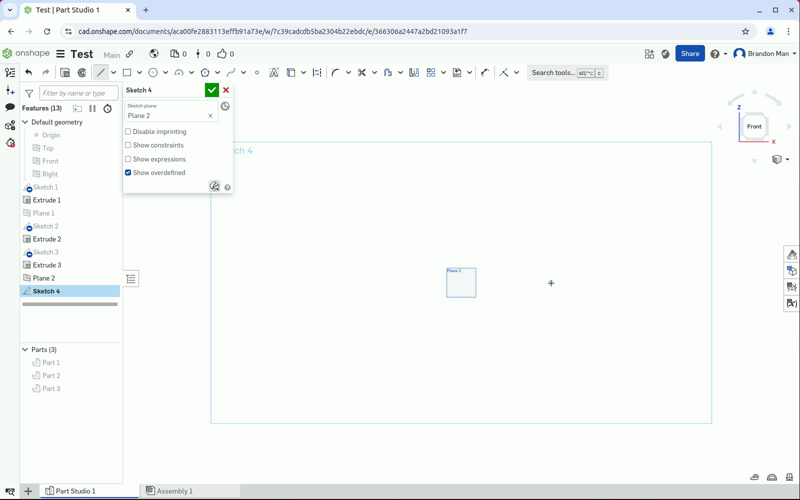
mouse_move(581, 282)
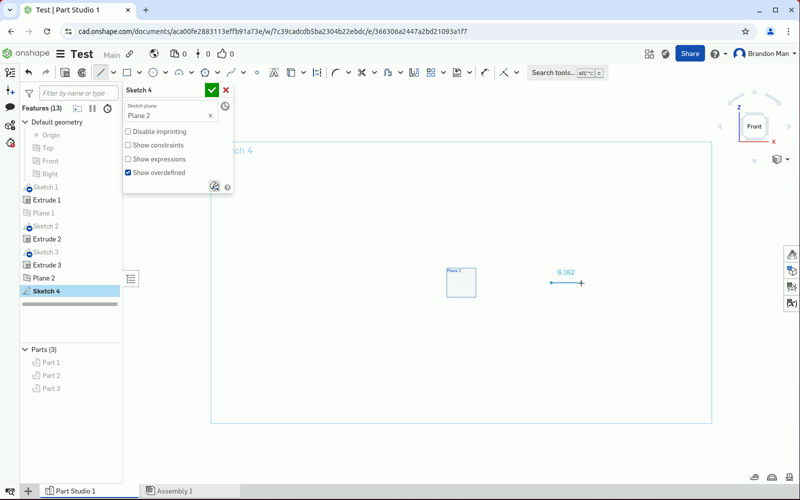
mouse_move(574, 282)
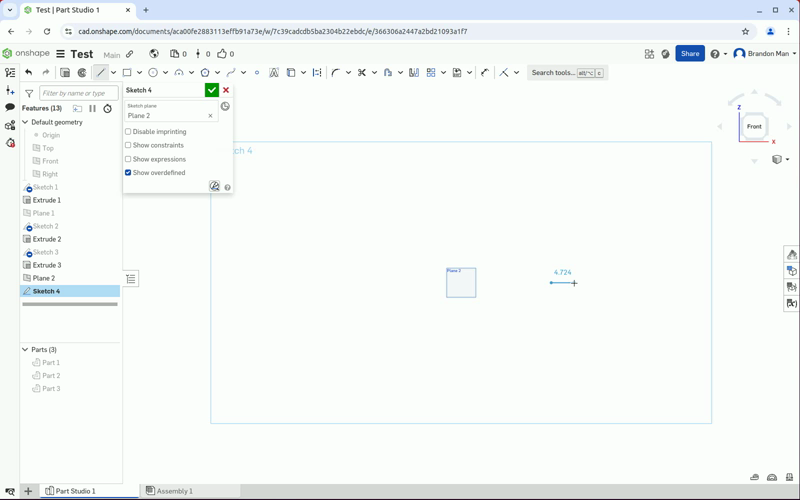
click(574, 282)
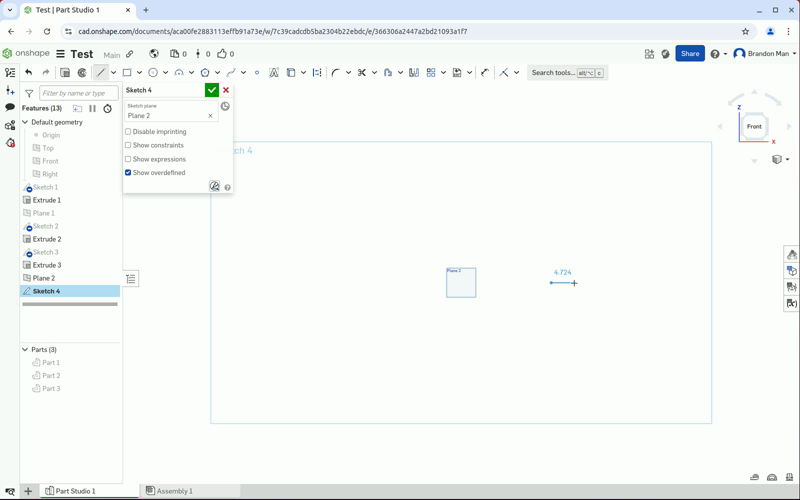
key_up(shift)
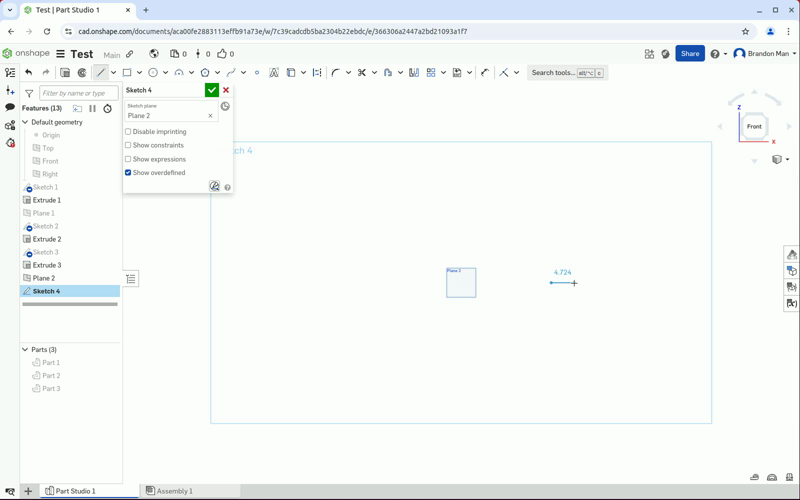
key_down(shift)
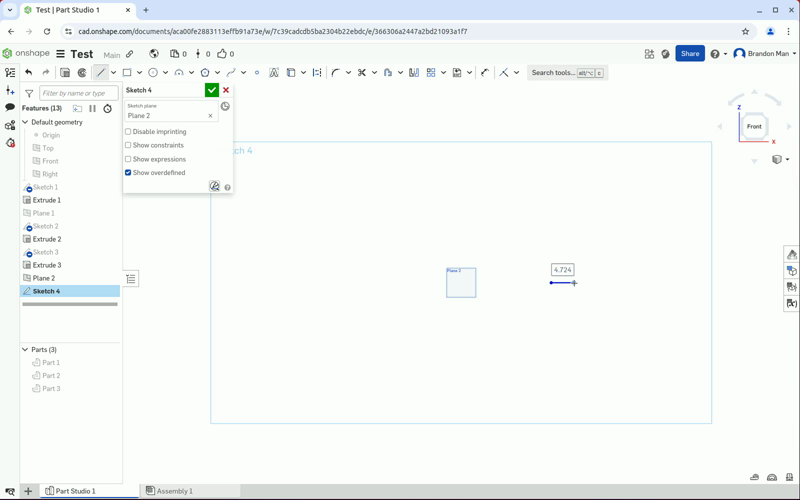
mouse_move(589, 282)
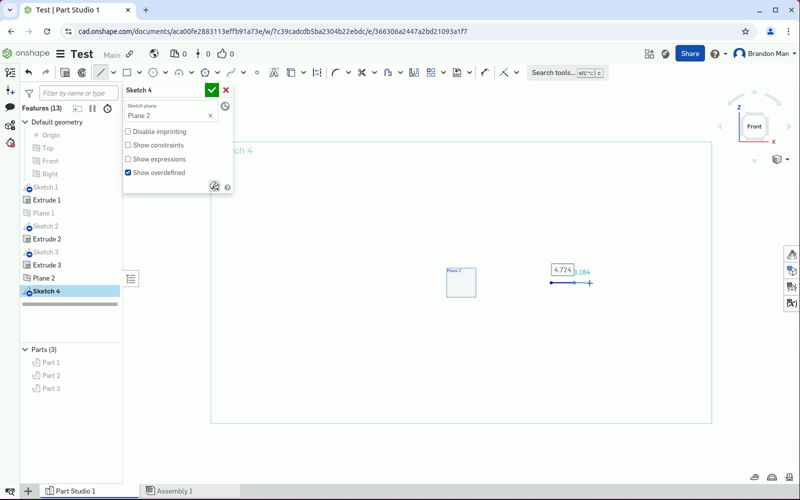
mouse_move(574, 259)
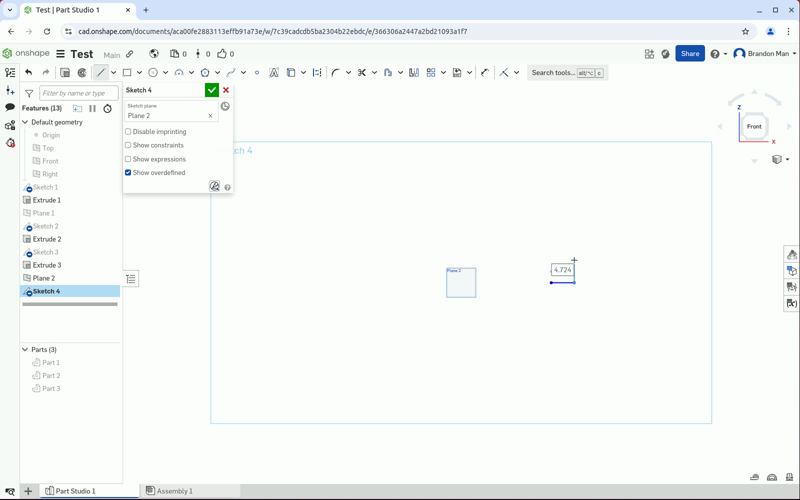
click(574, 259)
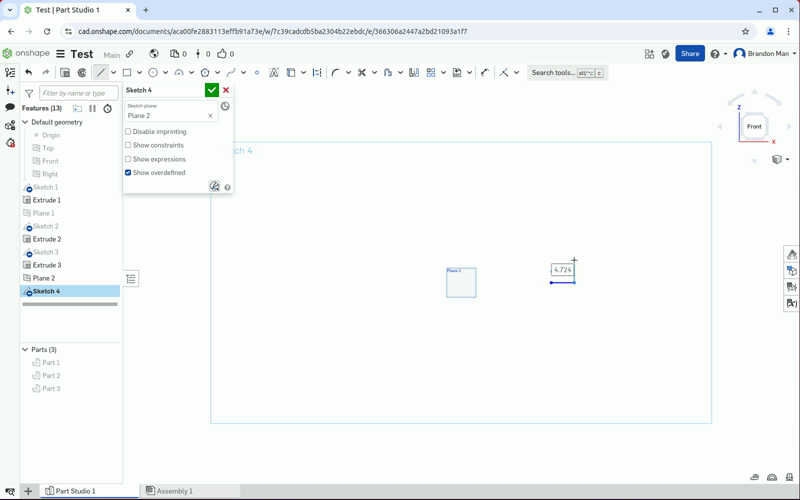
key_up(shift)
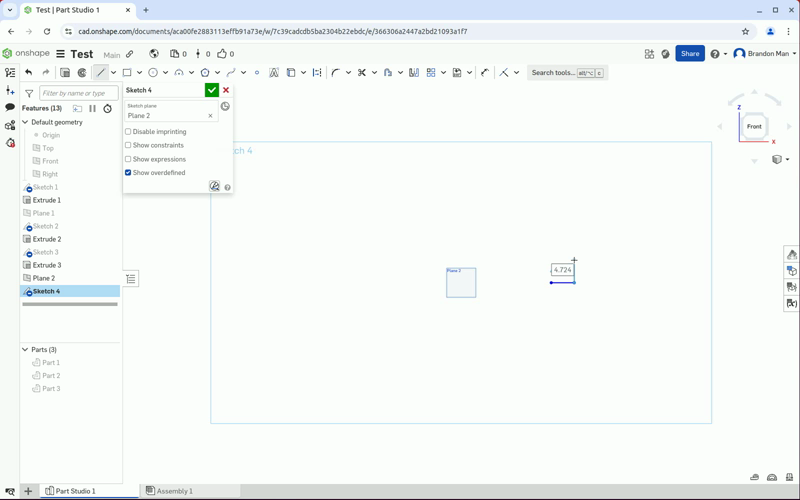
key_down(shift)
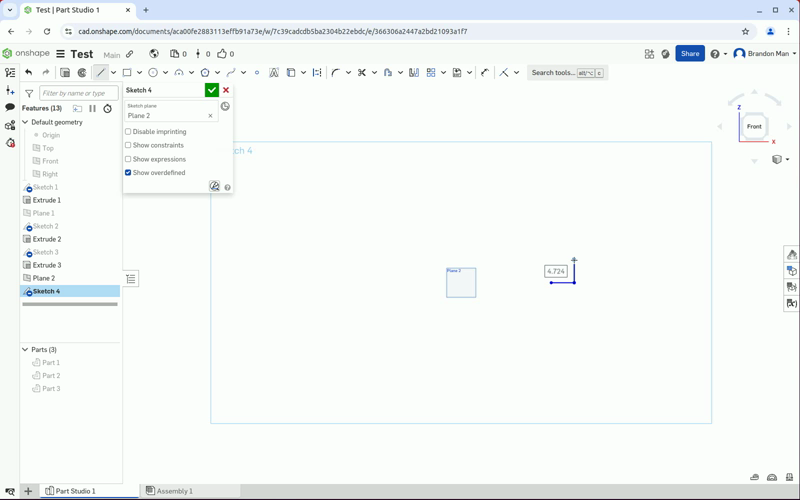
mouse_move(589, 259)
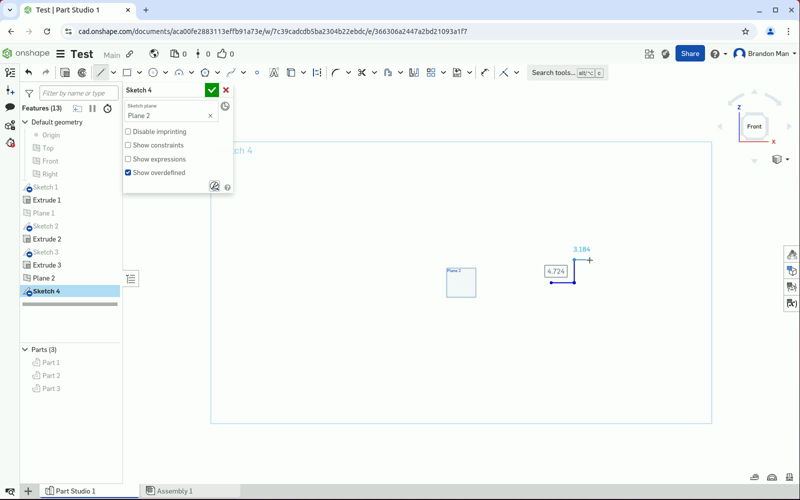
mouse_move(551, 259)
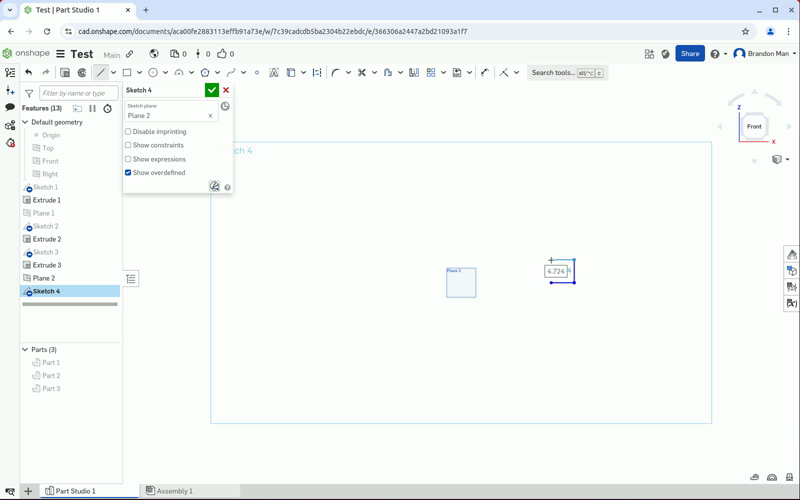
click(551, 259)
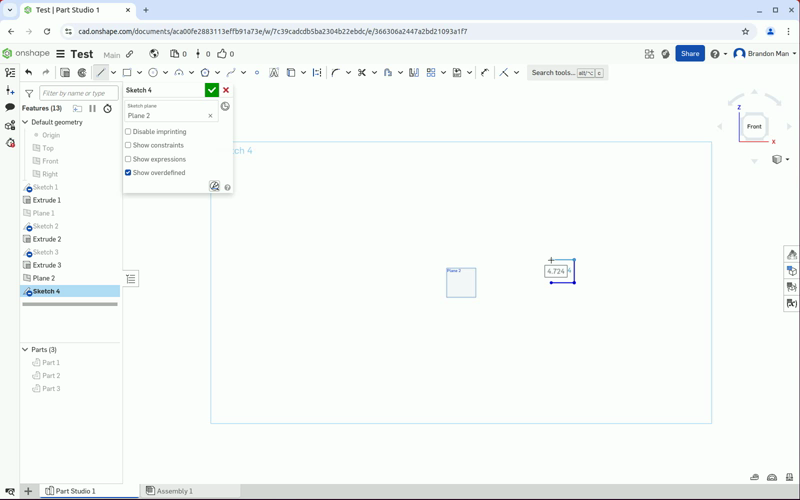
key_up(shift)
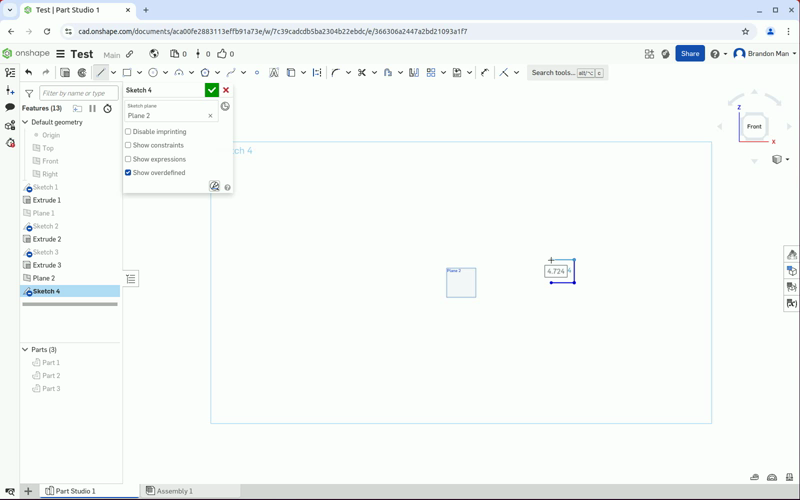
mouse_move(581, 259)
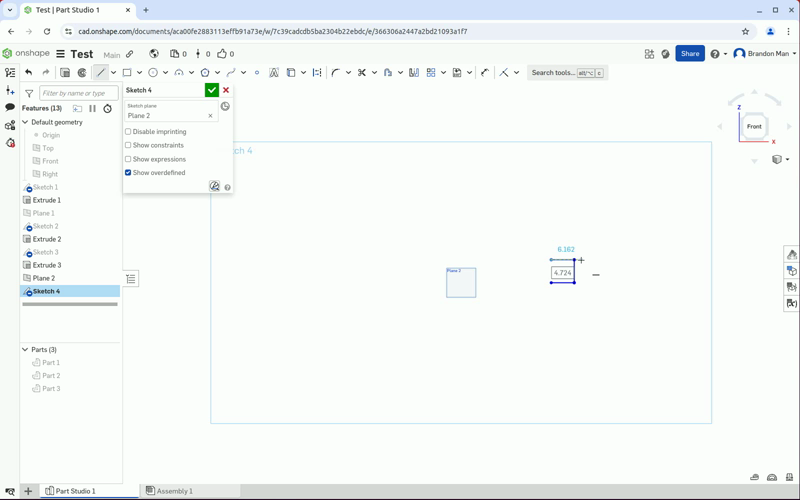
key_down(shift)
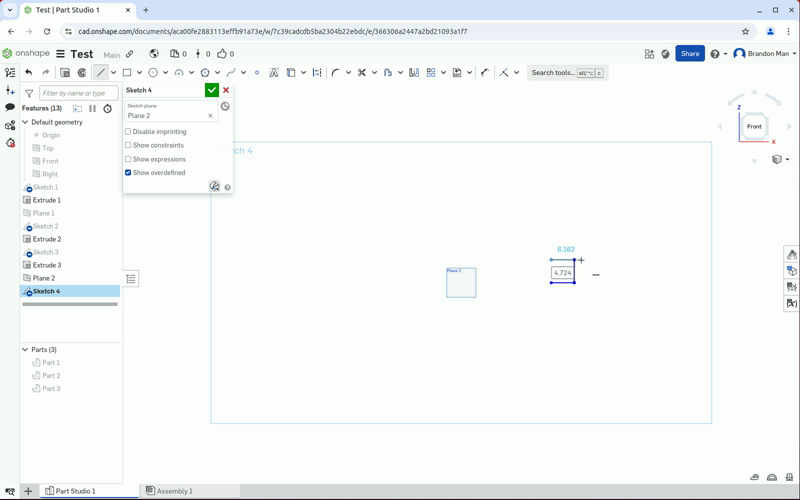
mouse_move(551, 282)
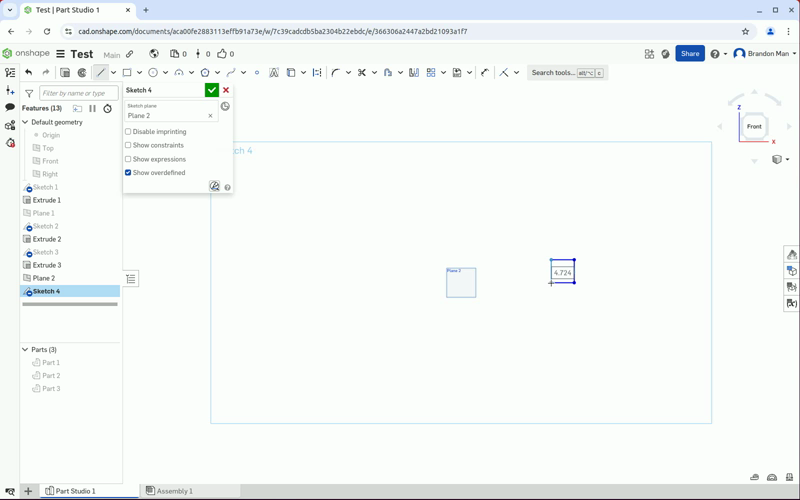
key_up(shift)
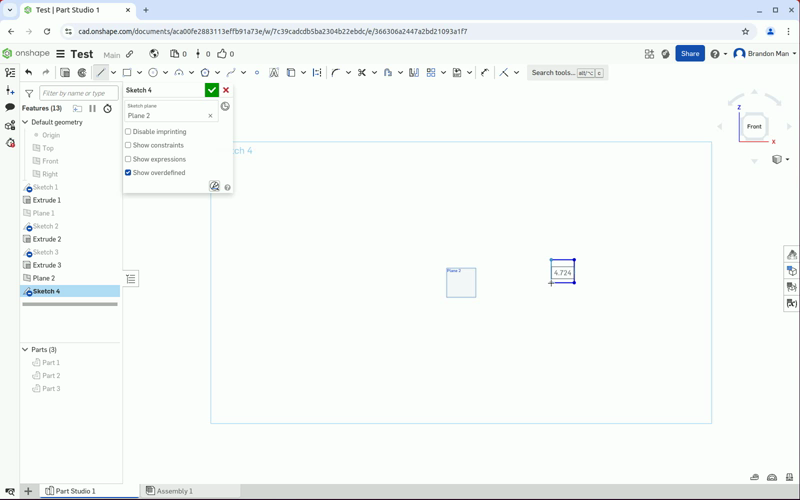
click(551, 282)
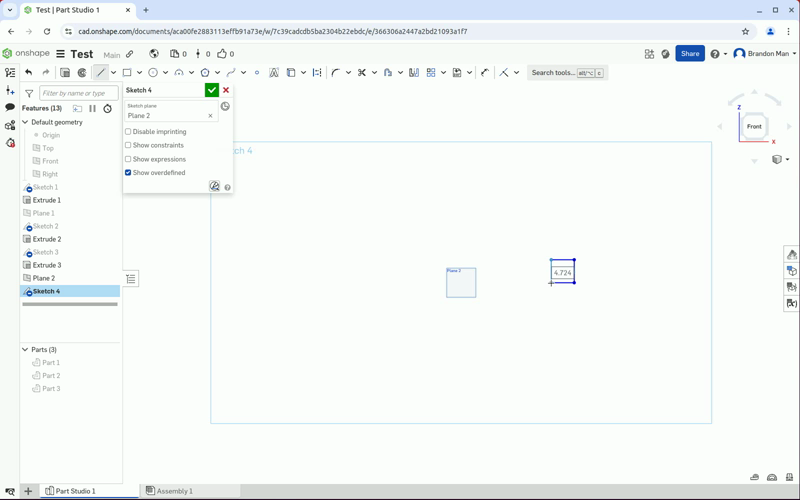
key(esc)
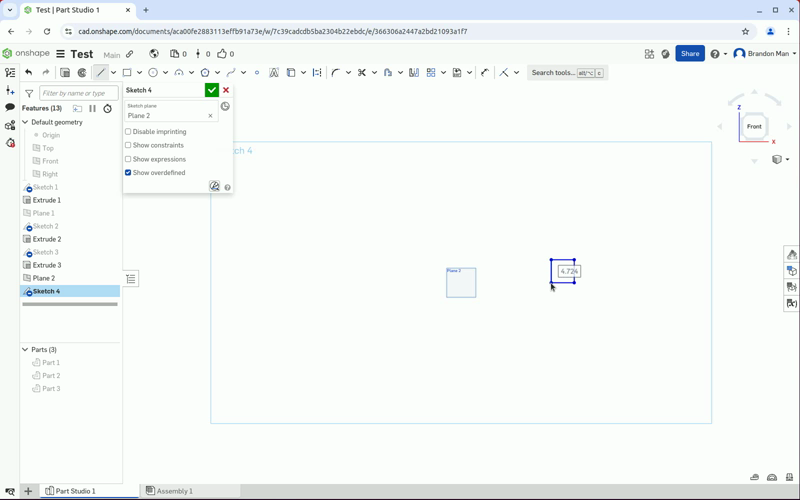
mouse_move(568, 260)
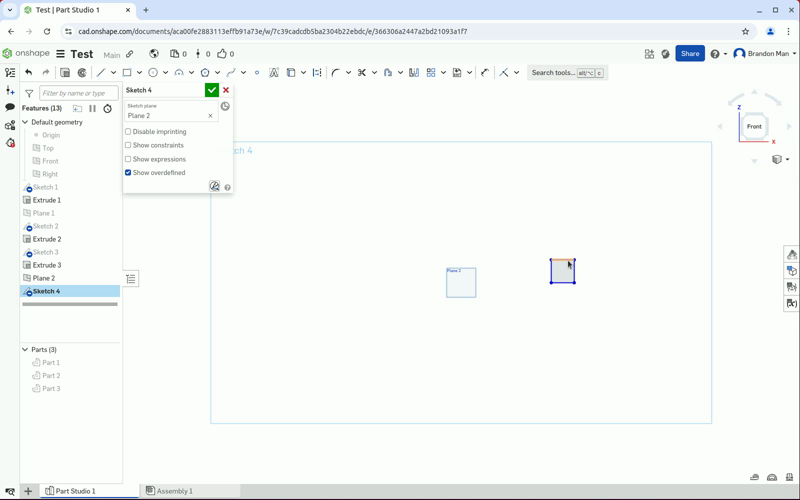
scroll(6)
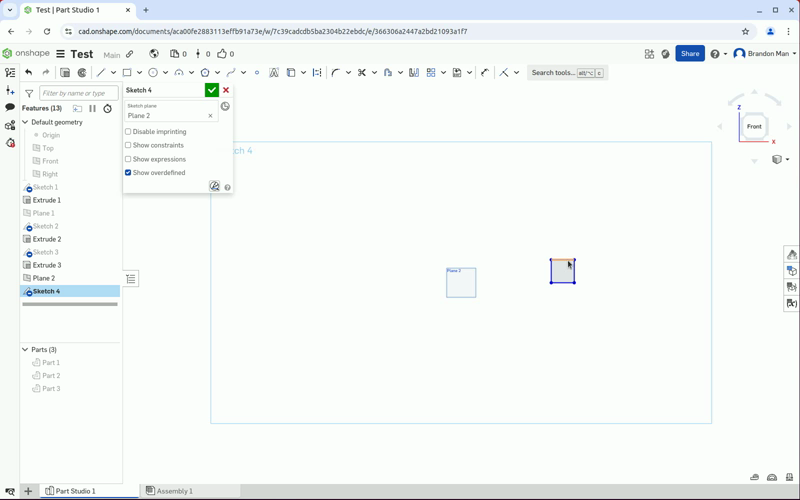
scroll(6)
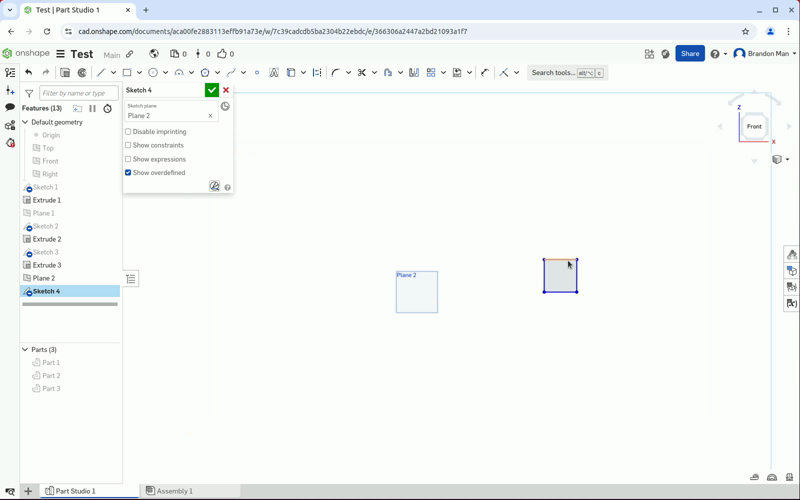
scroll(6)
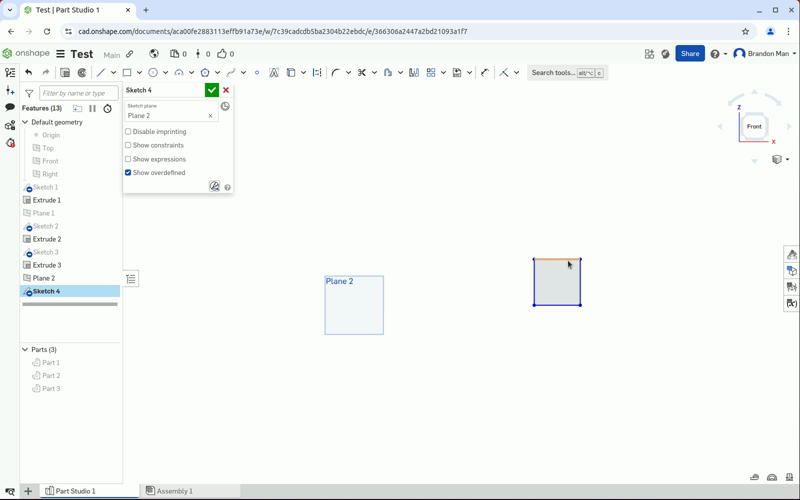
scroll(6)
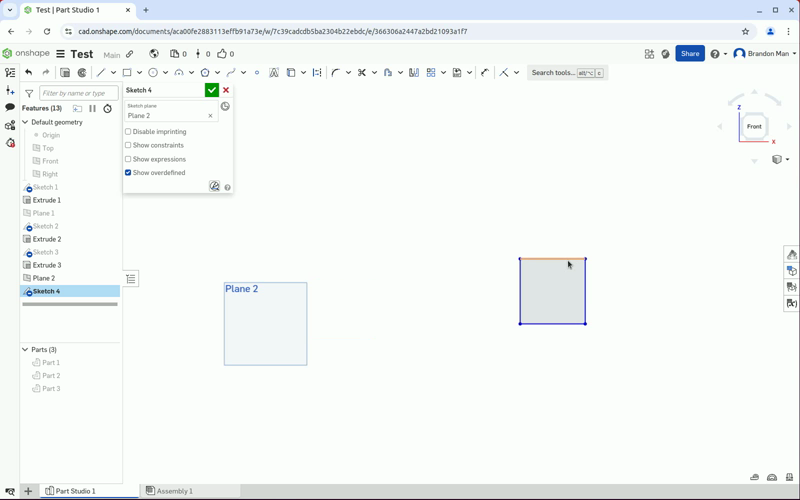
scroll(6)
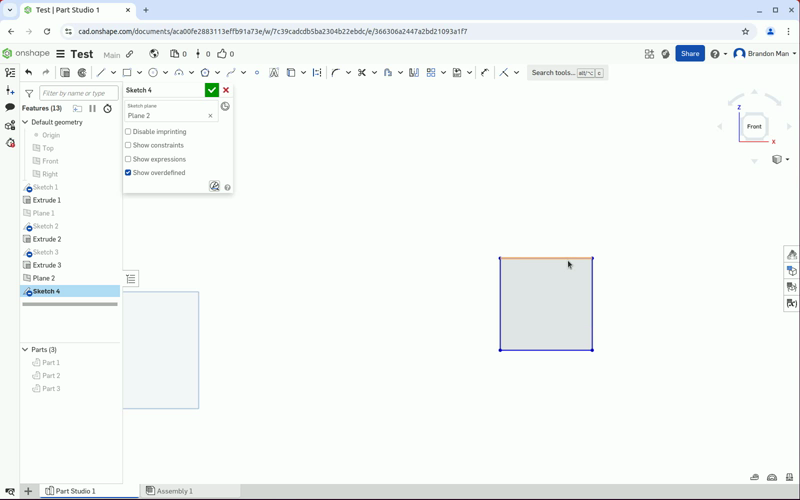
scroll(6)
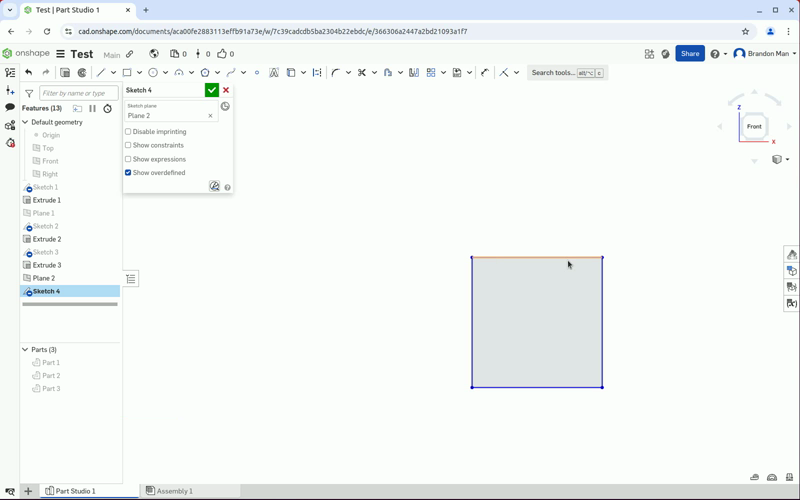
scroll(6)
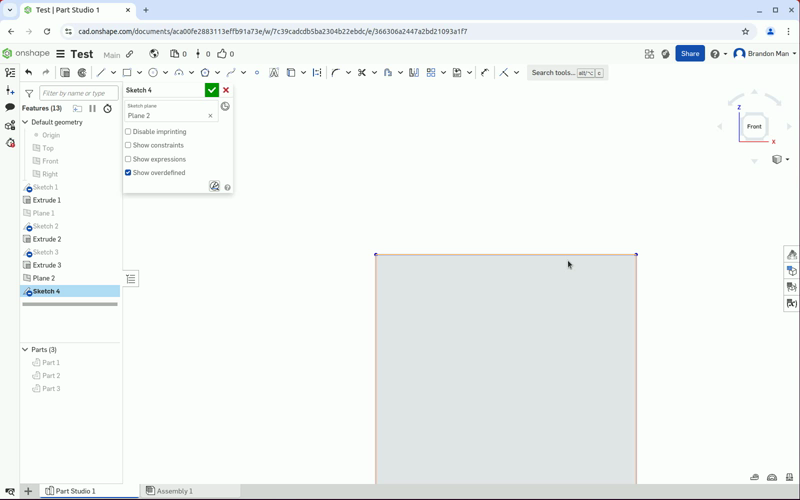
click(568, 260)
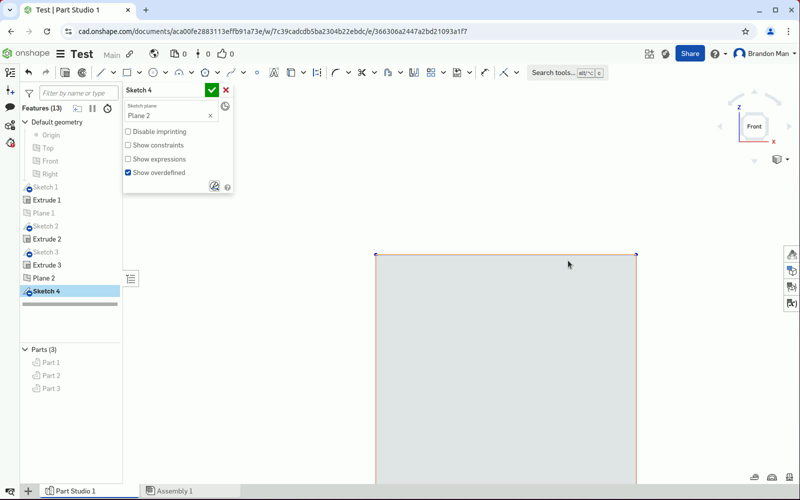
scroll(-6)
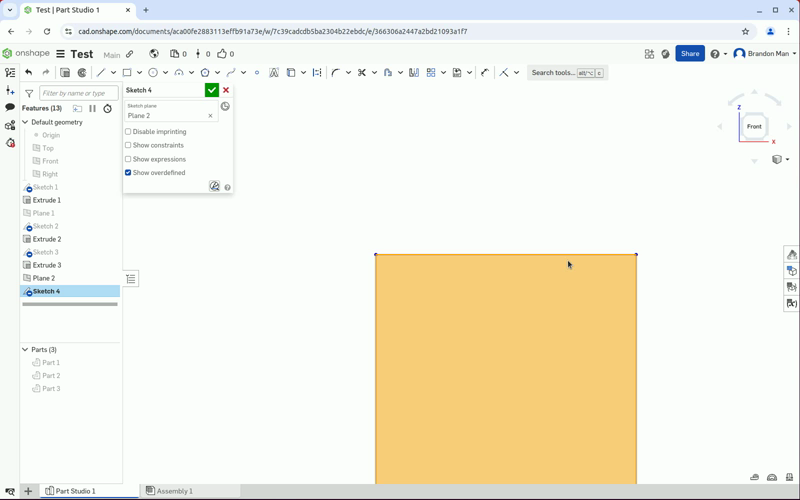
scroll(-6)
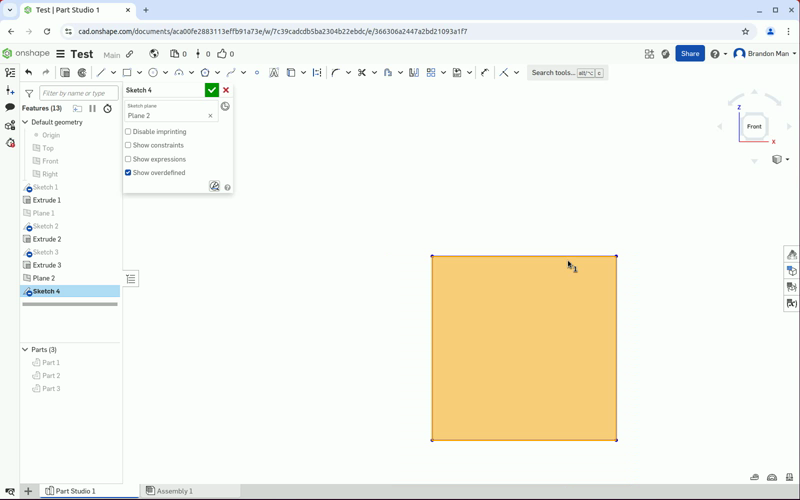
scroll(-6)
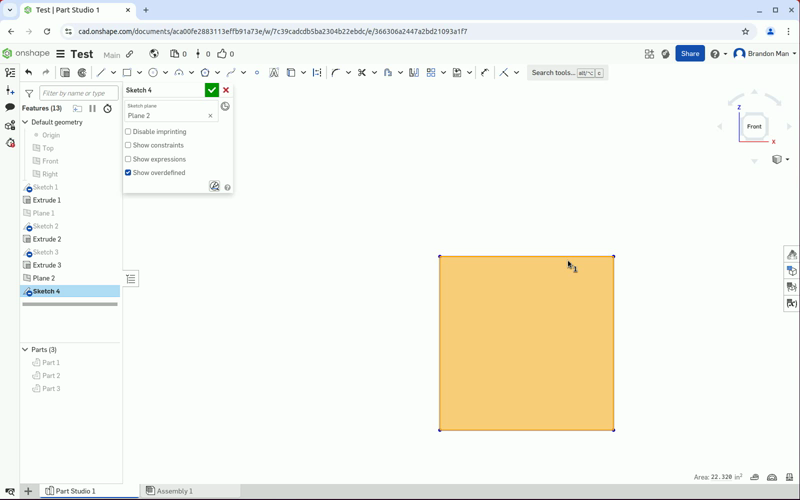
scroll(-6)
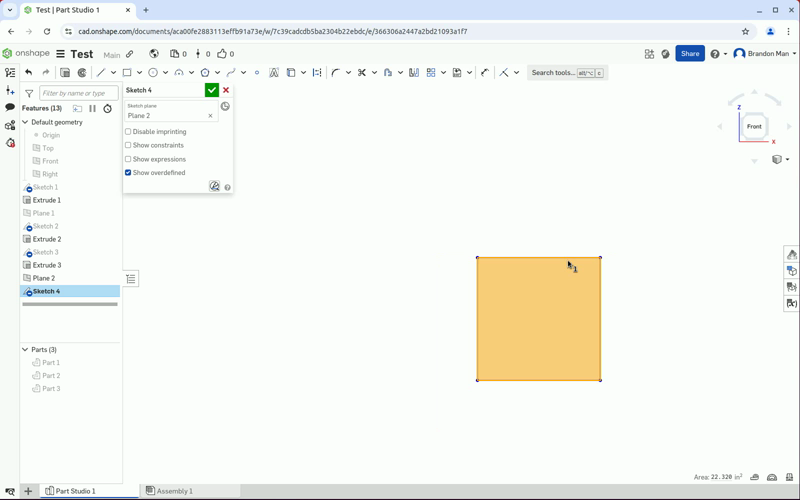
scroll(-6)
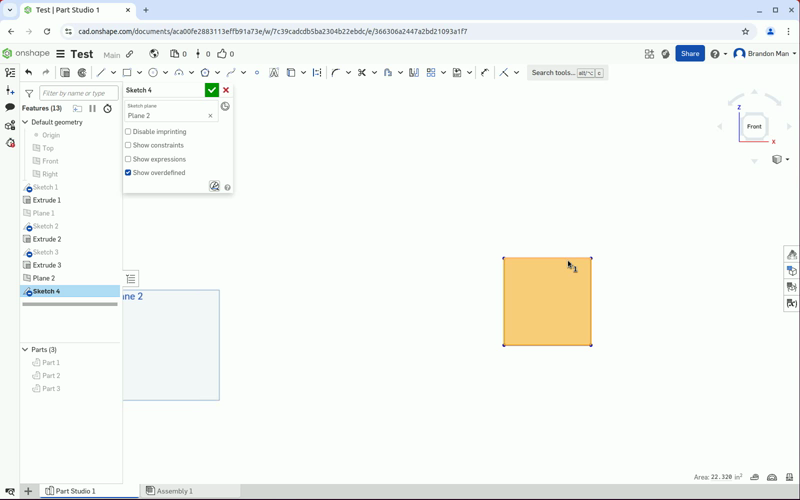
scroll(-6)
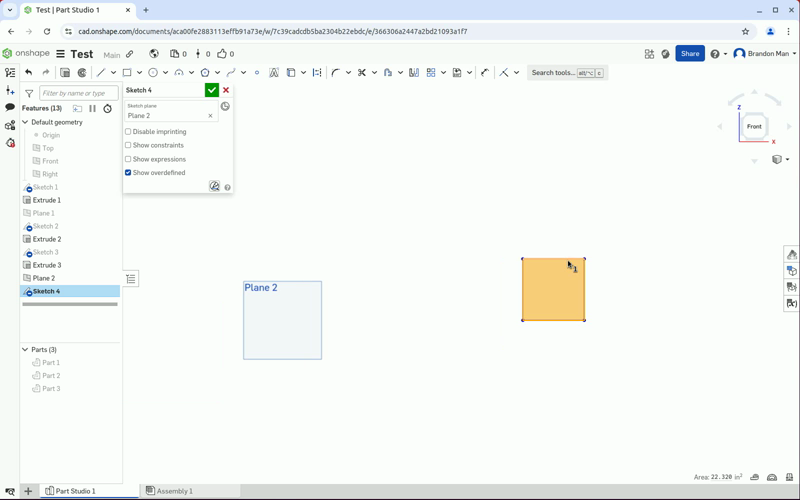
scroll(-6)
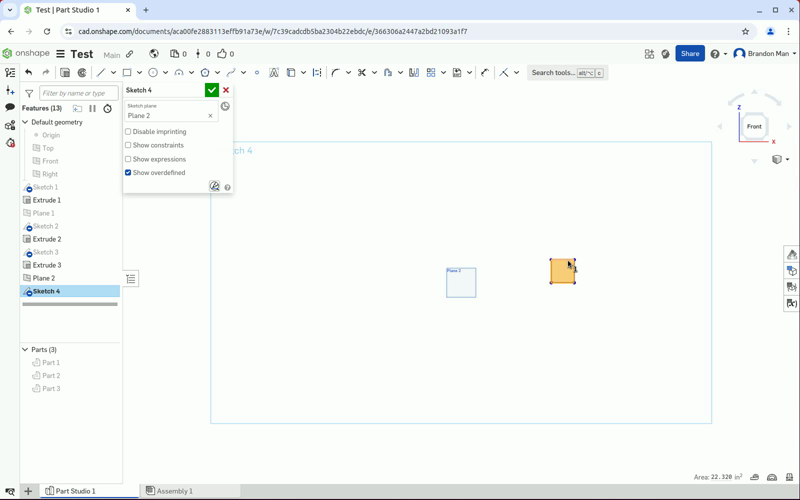
mouse_move(73, 352)
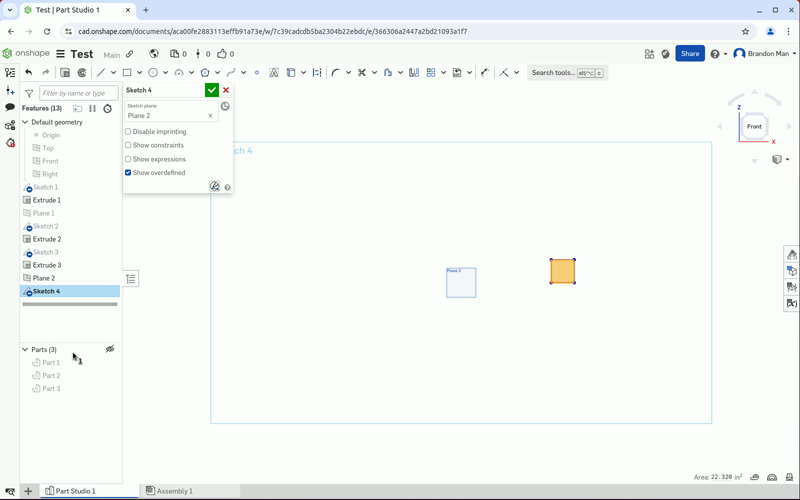
key(shift+y)
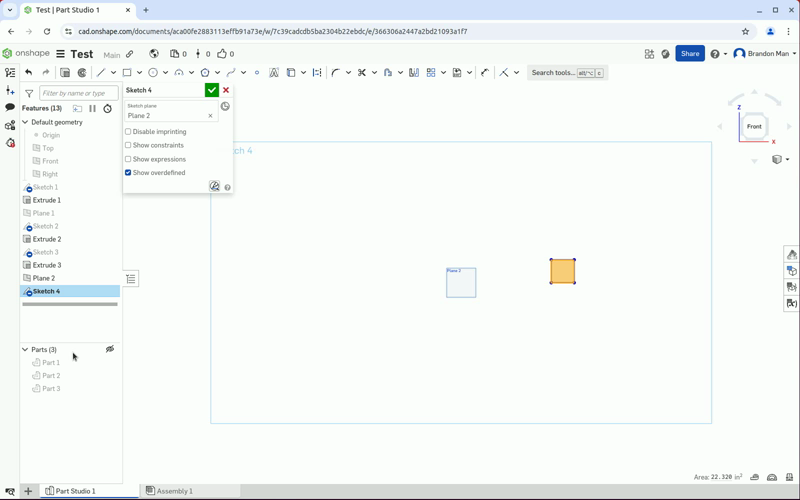
key(shift+e)
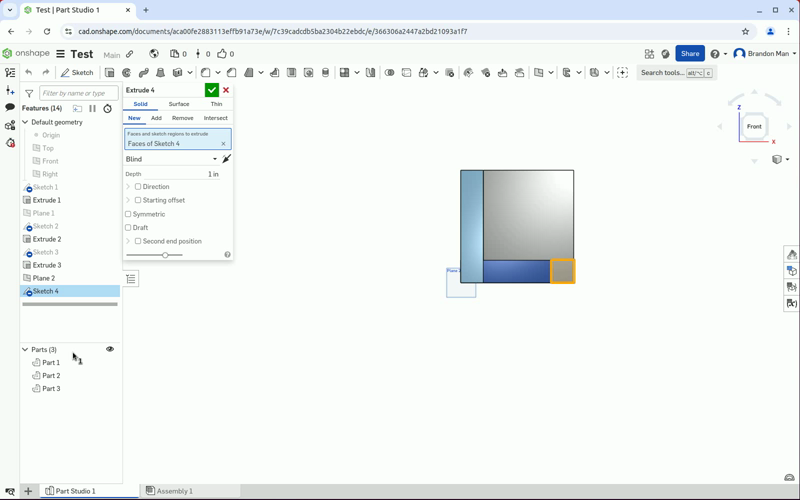
mouse_move(143, 106)
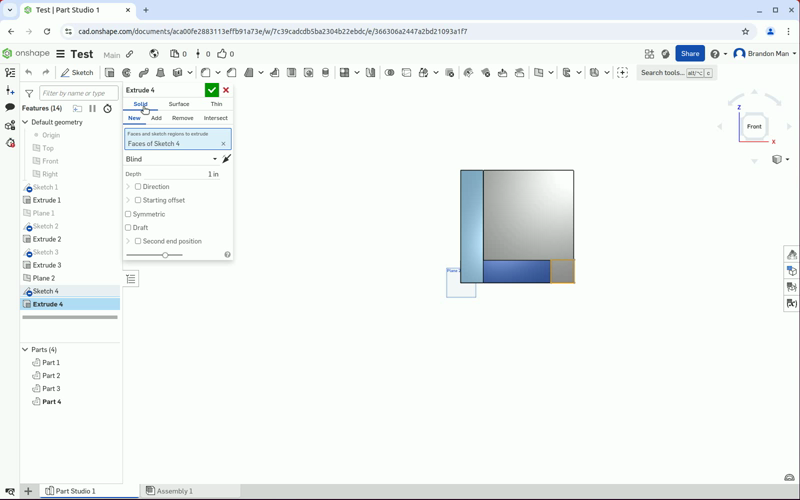
click(143, 106)
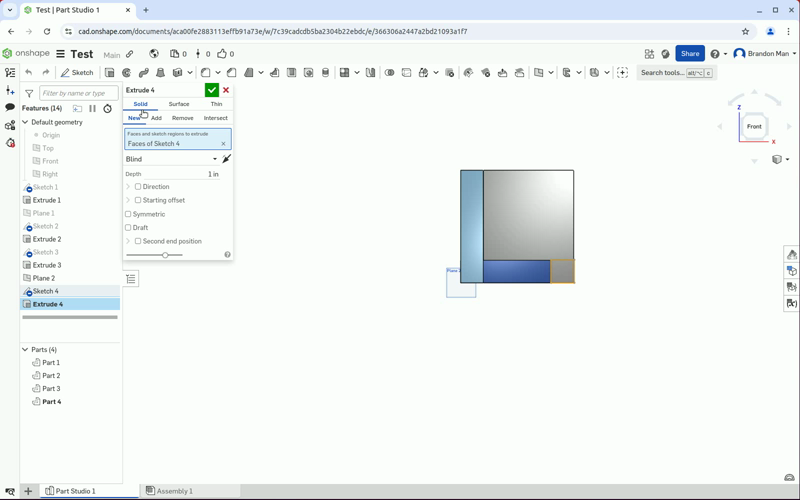
mouse_move(137, 120)
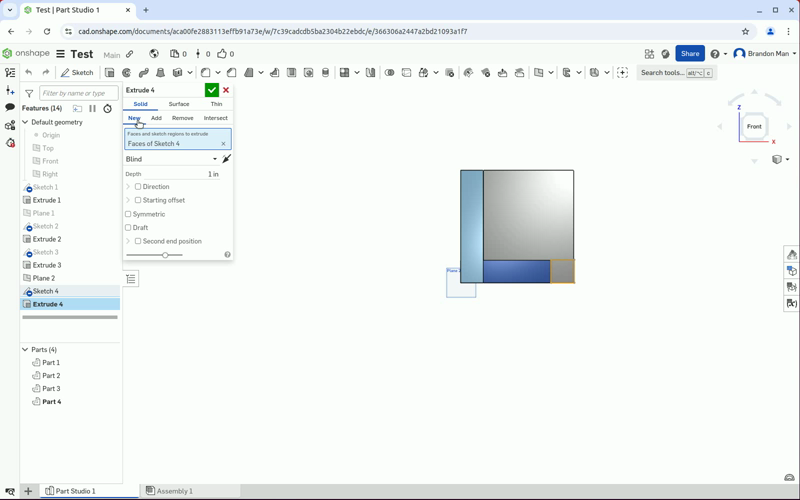
click(137, 120)
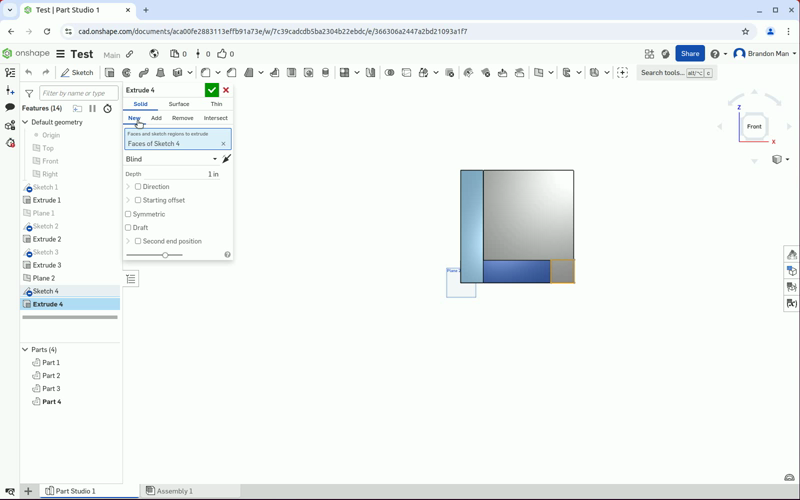
key(tab, 4)
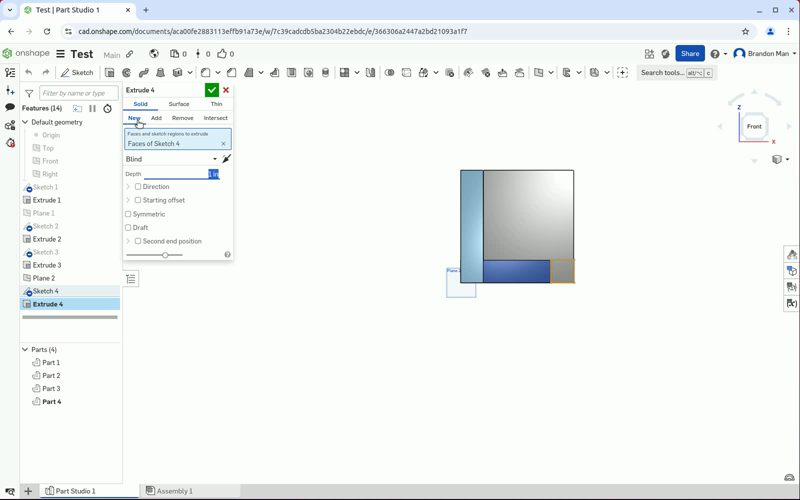
text(13.961)
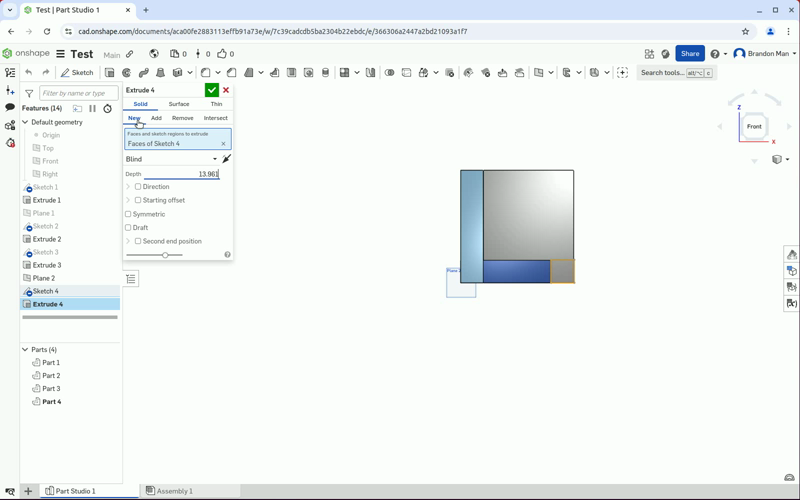
key(enter)
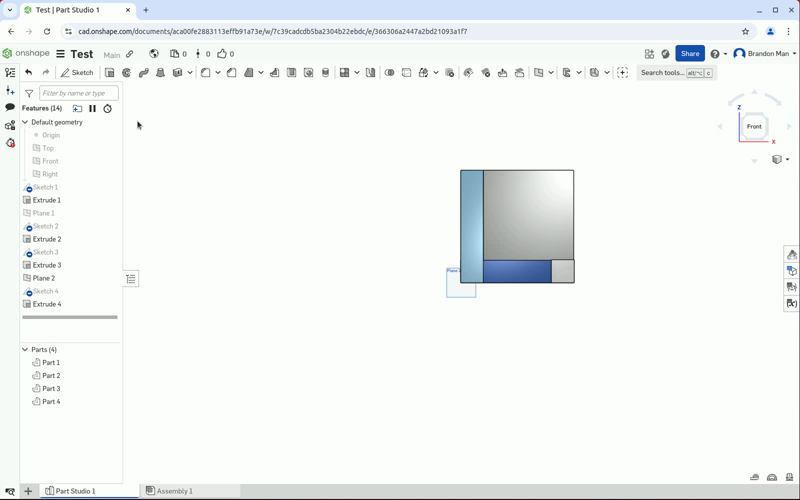
key(shift+h)
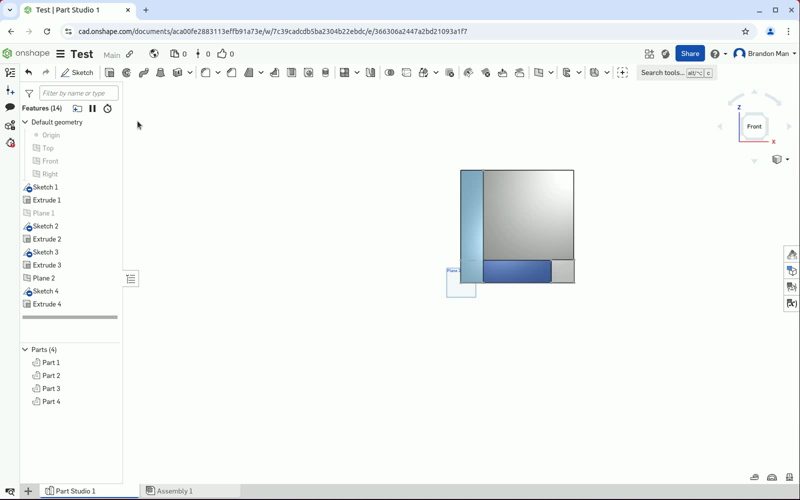
key(shift+h)
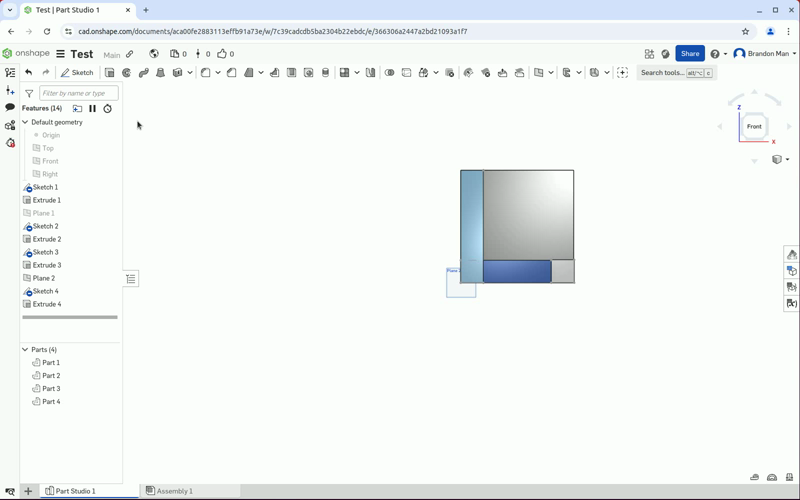
key(shift+7)
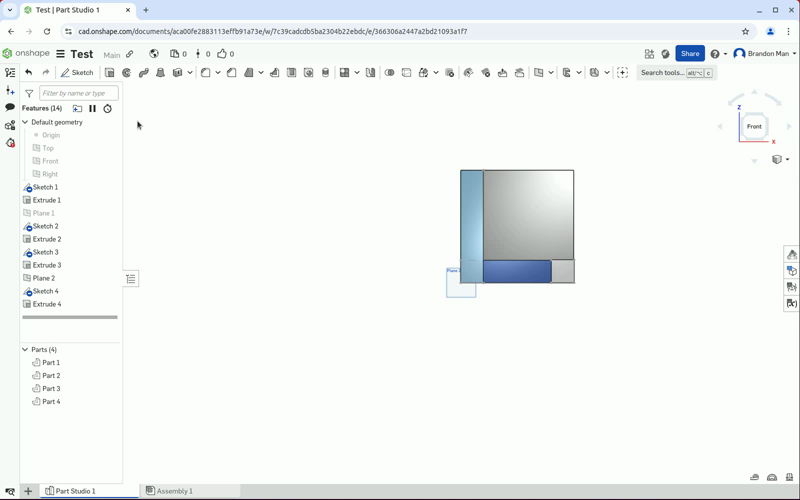
key(left, 2)
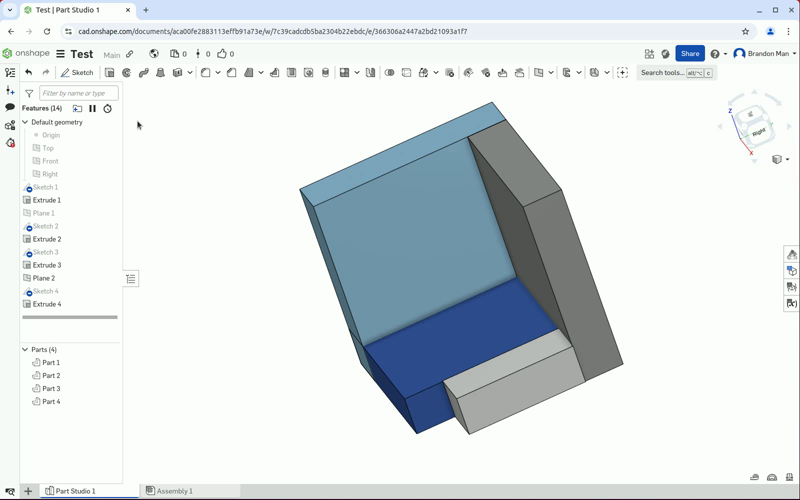
key(down, 2)
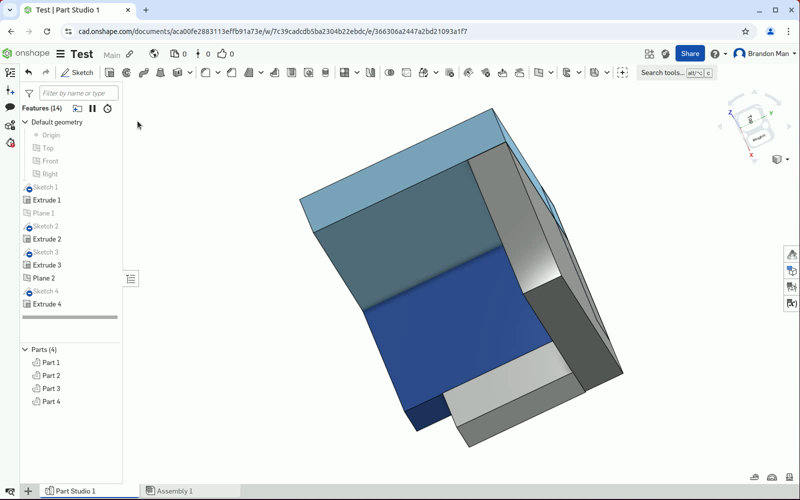
key(up, 2)
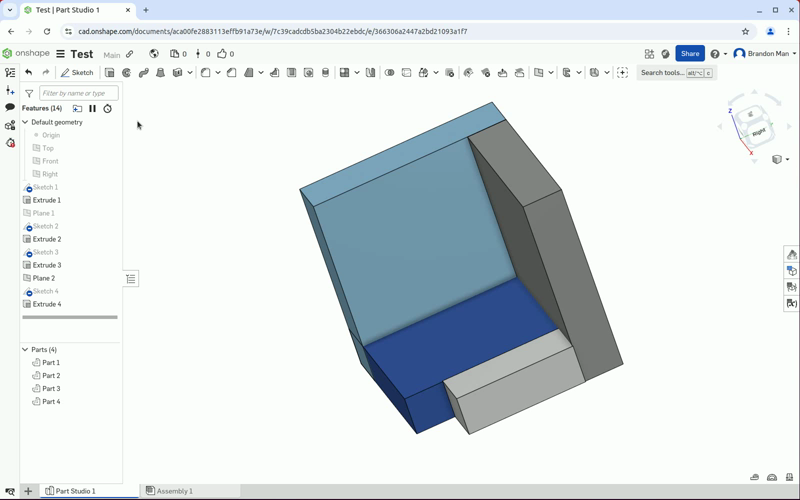
key(right, 2)
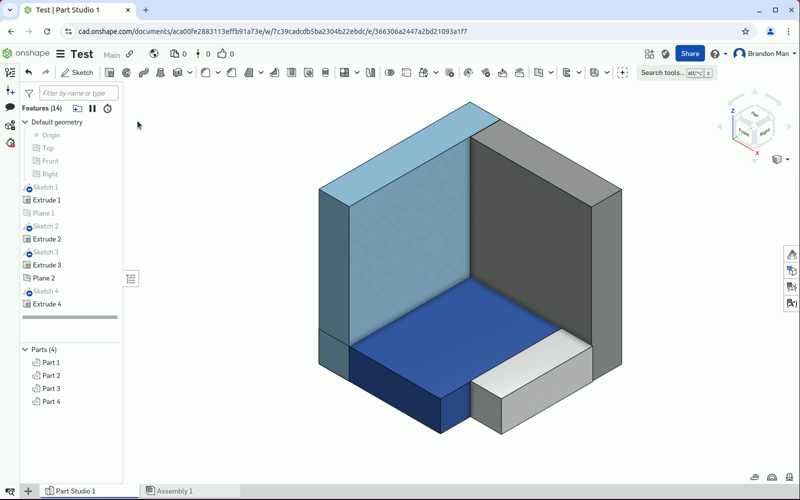
mouse_move(73, 189)
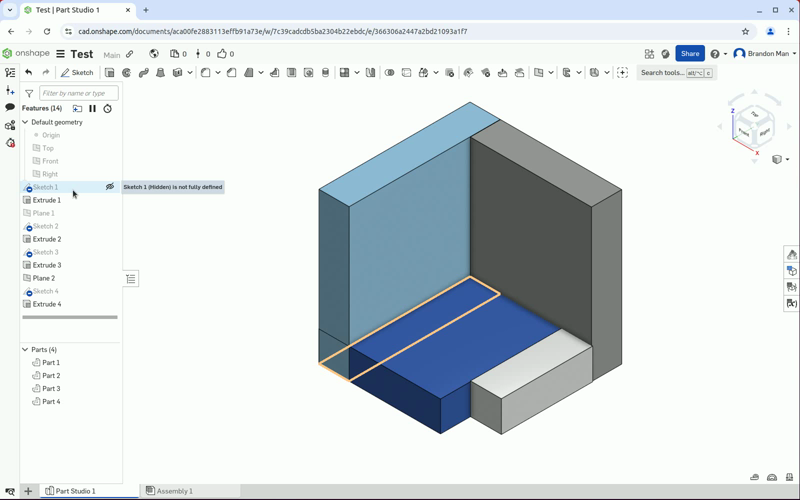
click(73, 189)